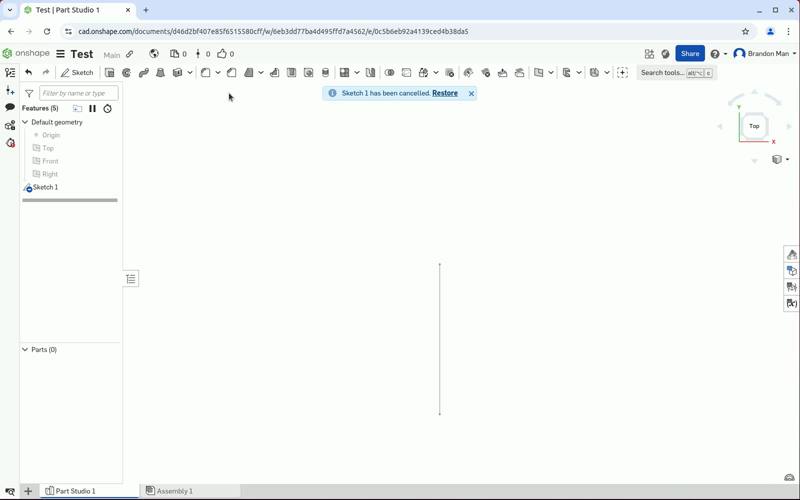
key(shift+h)
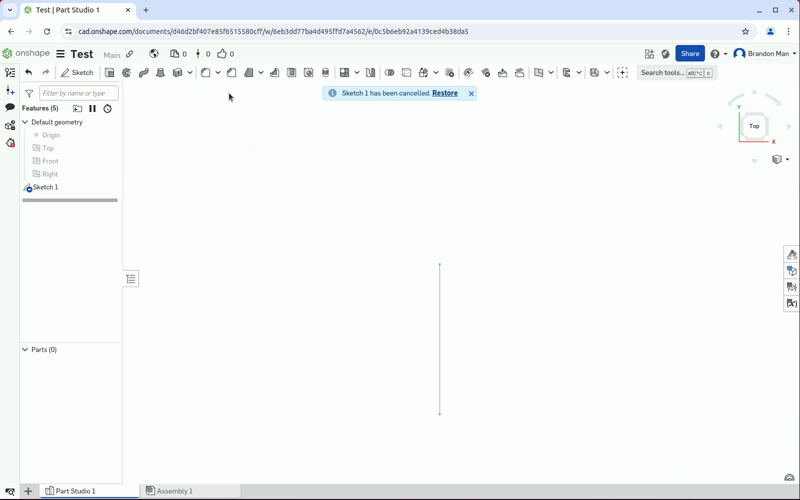
key(shift+s)
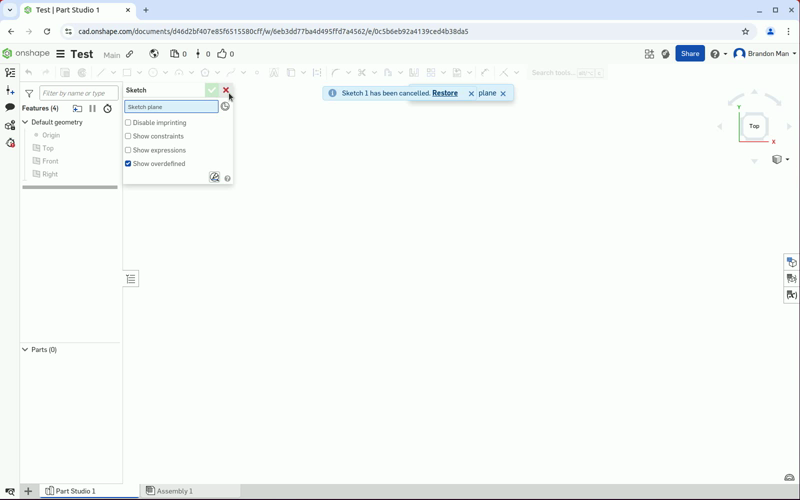
mouse_move(73, 150)
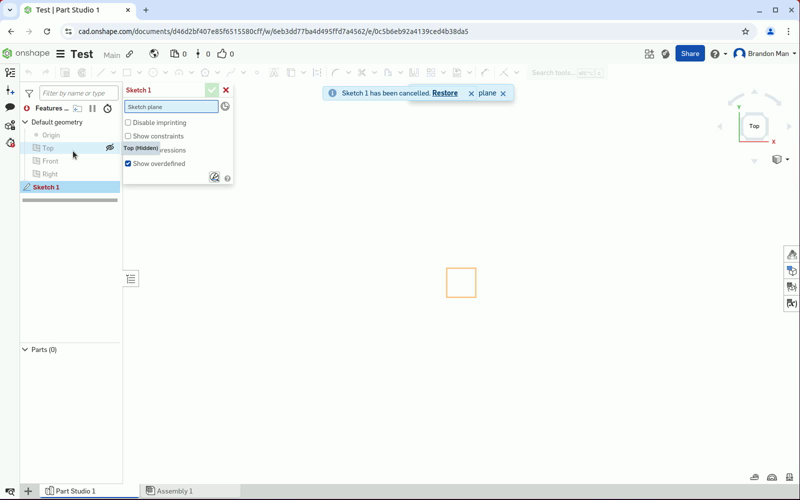
click(73, 150)
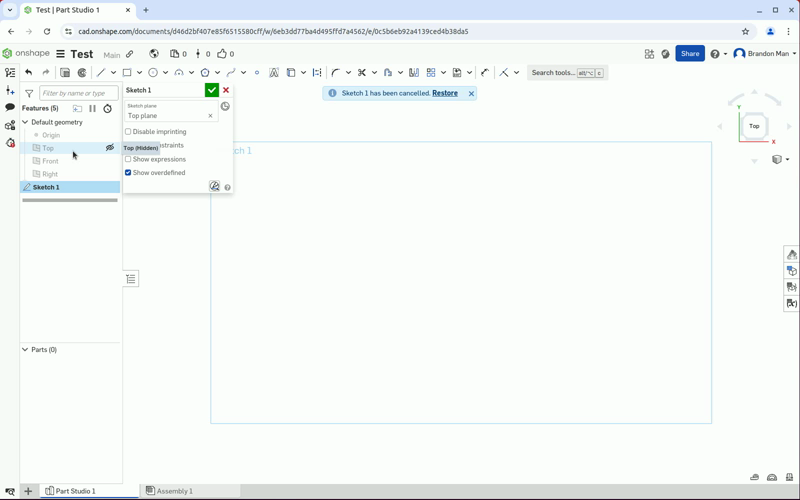
mouse_move(73, 352)
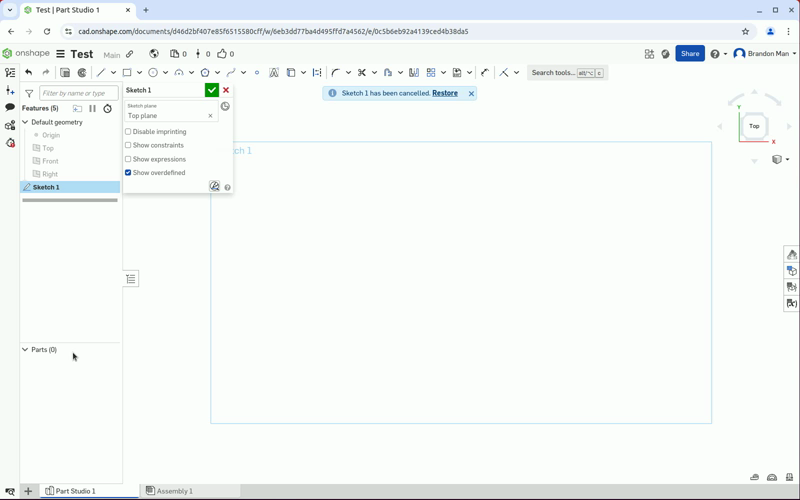
key(y)
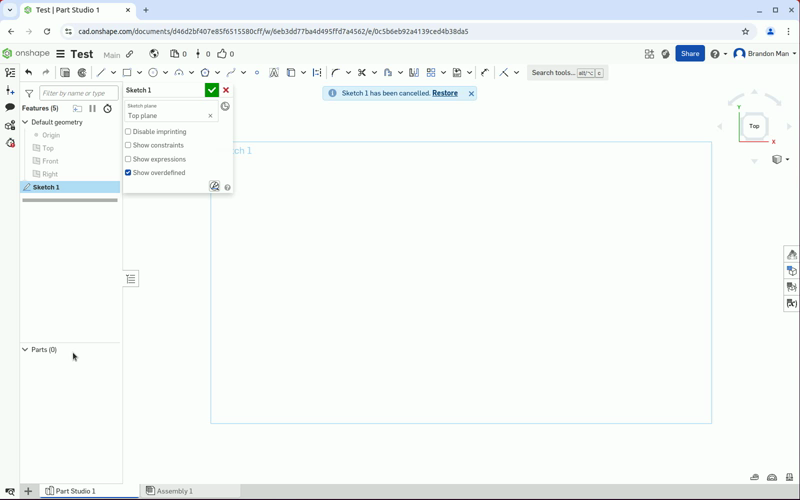
key(l)
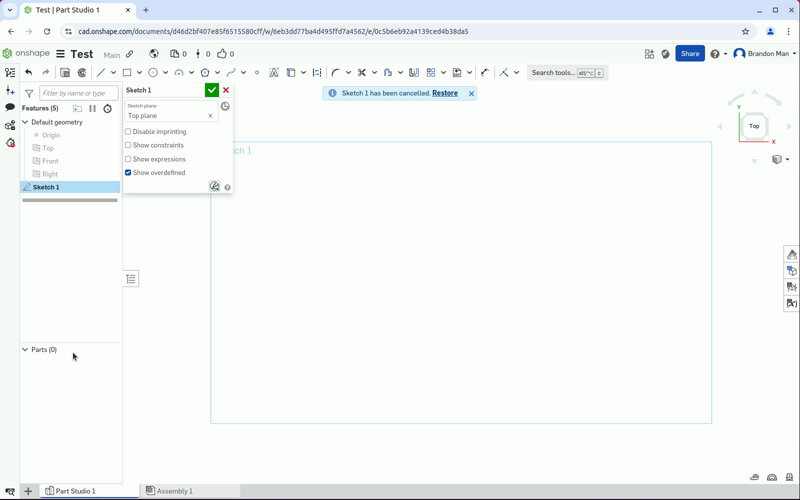
key_down(shift)
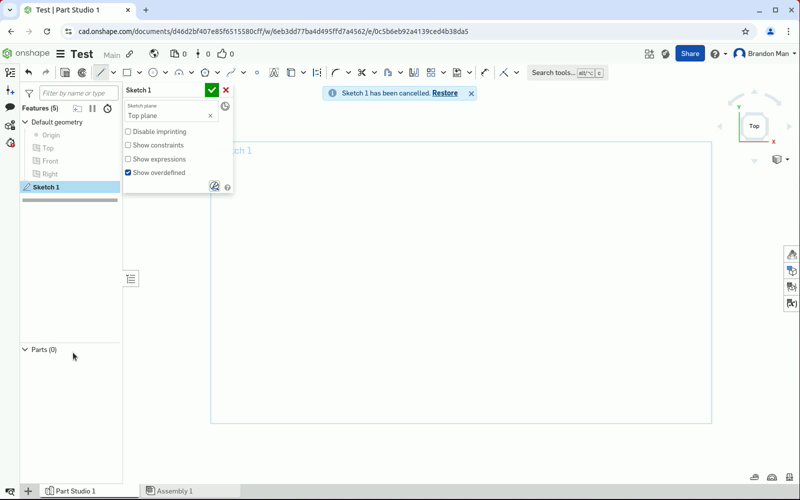
mouse_move(540, 282)
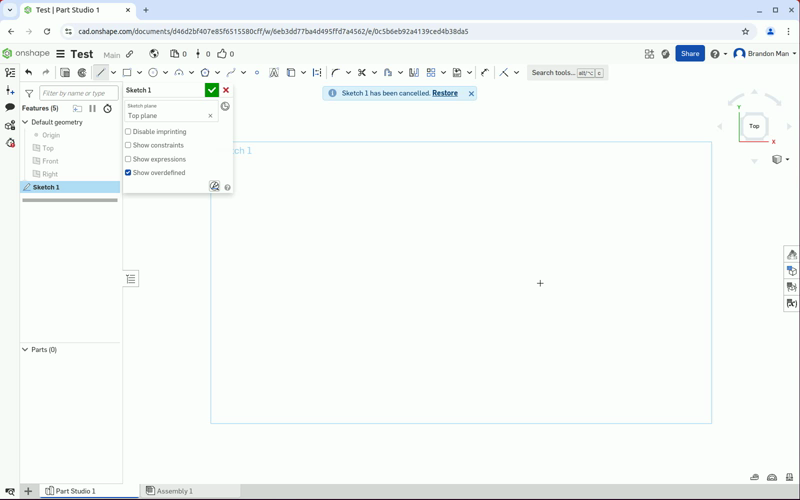
click(540, 282)
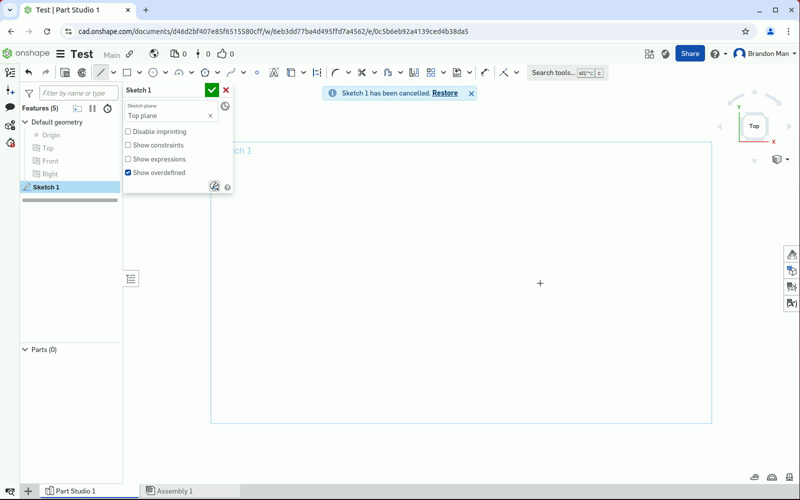
key_up(shift)
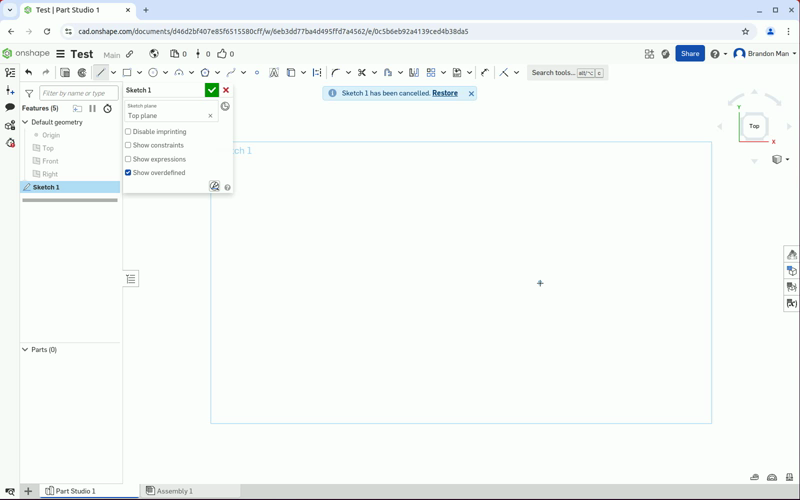
key_down(shift)
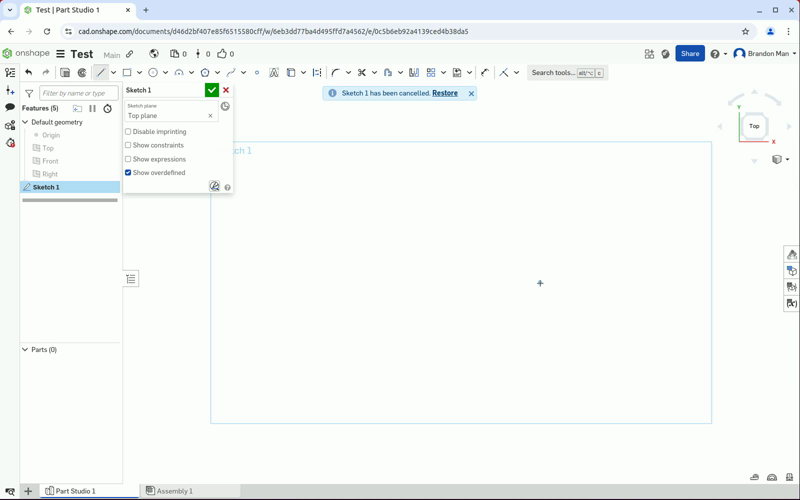
mouse_move(570, 282)
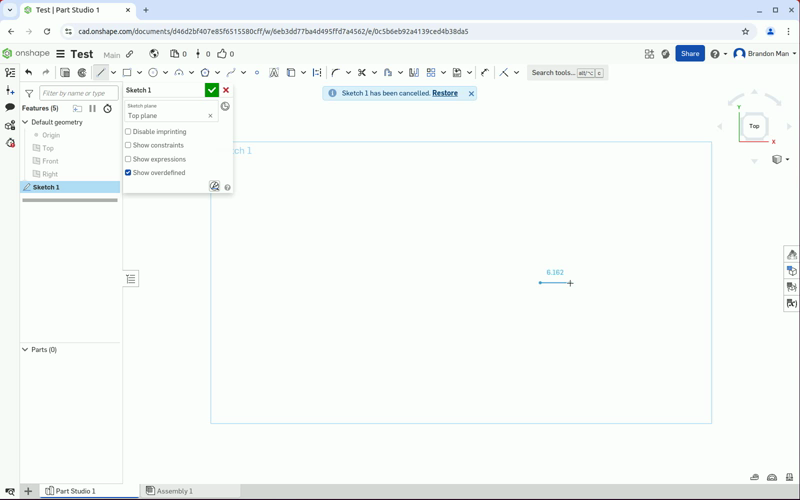
mouse_move(573, 282)
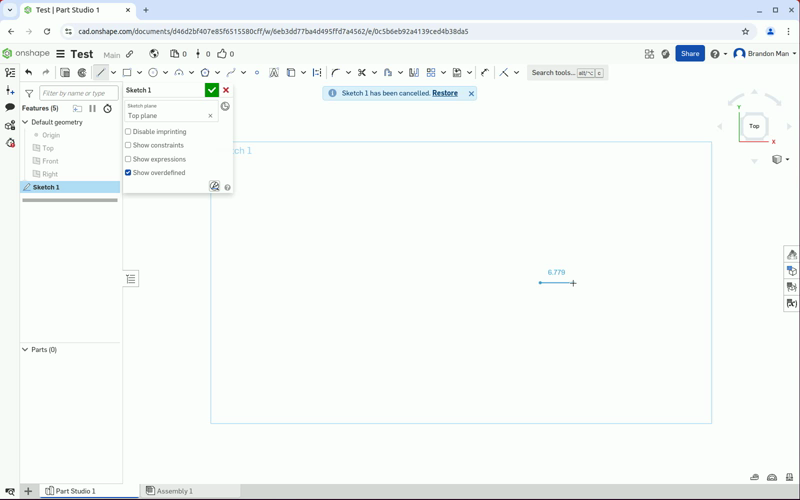
click(573, 282)
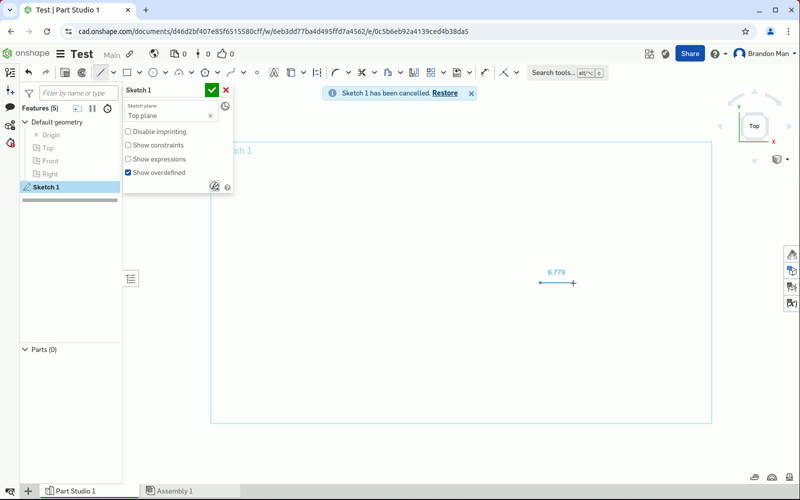
key_up(shift)
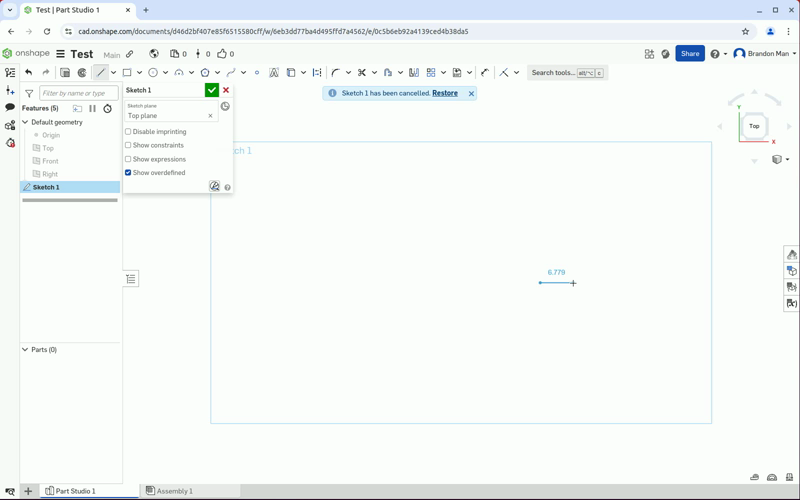
key_down(shift)
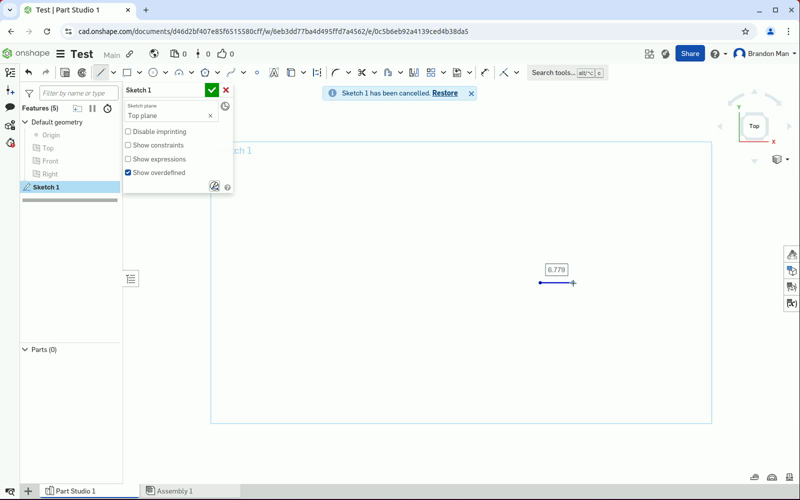
mouse_move(573, 205)
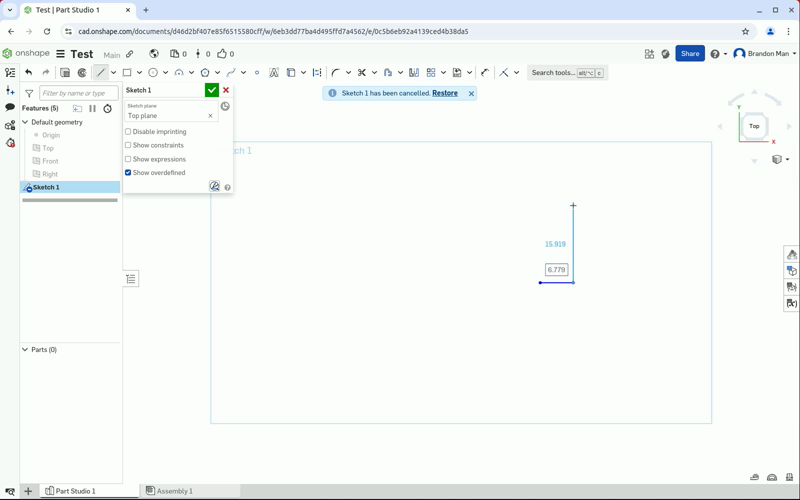
click(573, 205)
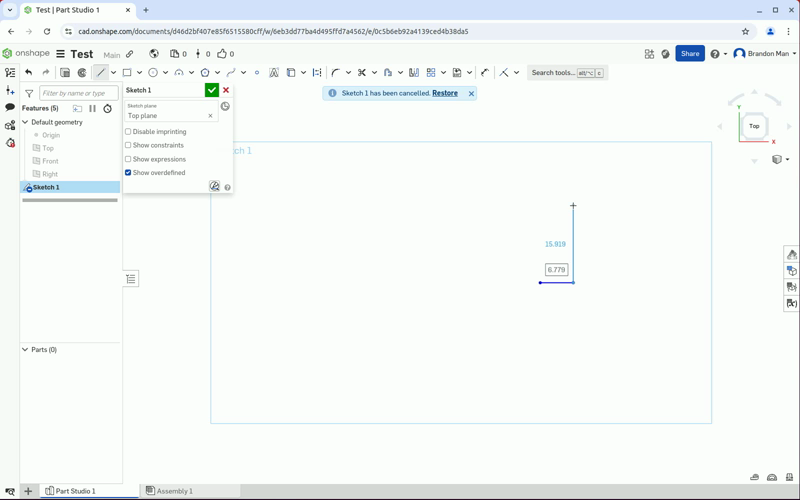
key_up(shift)
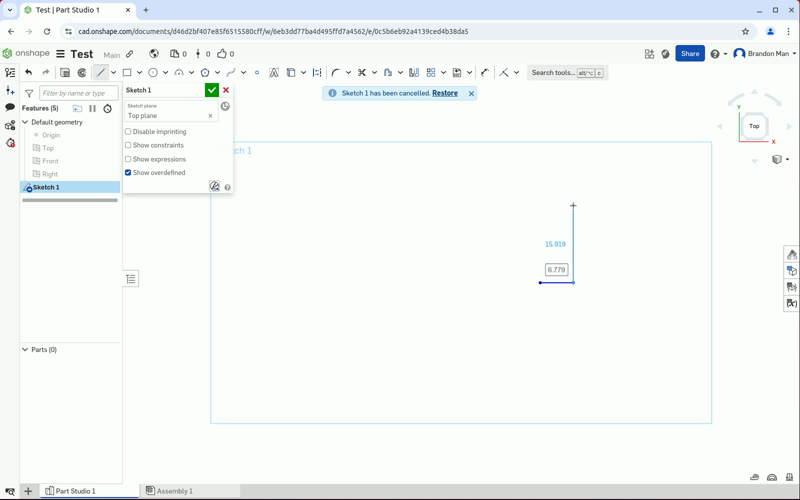
key_down(shift)
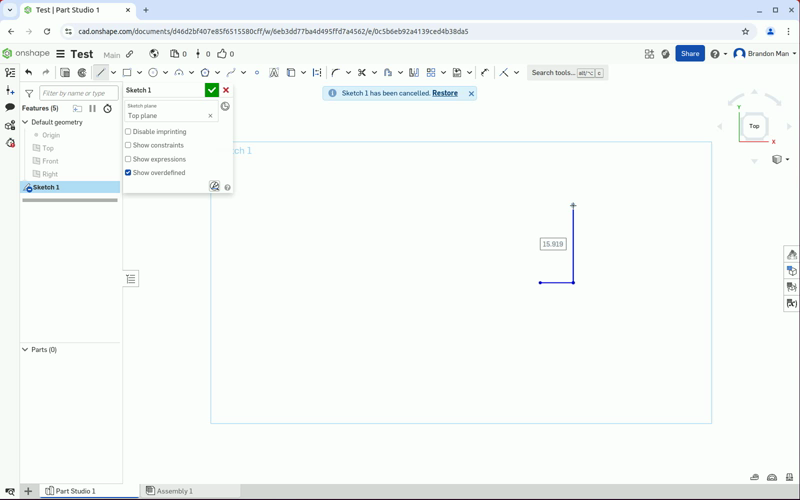
mouse_move(589, 205)
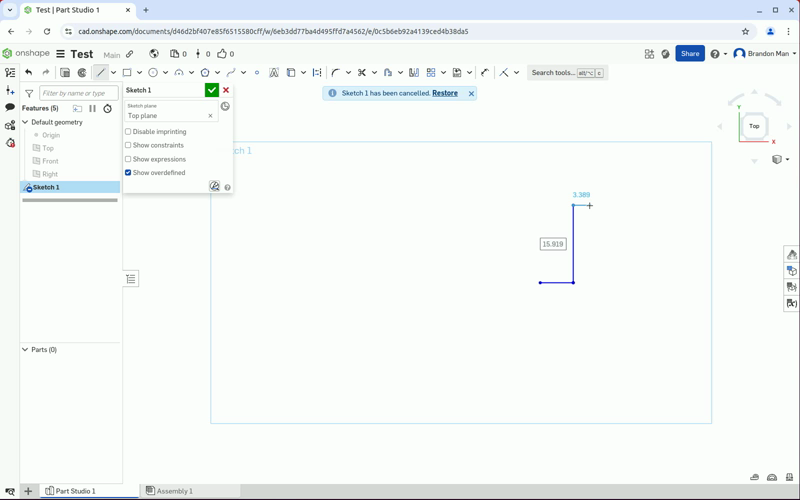
mouse_move(540, 205)
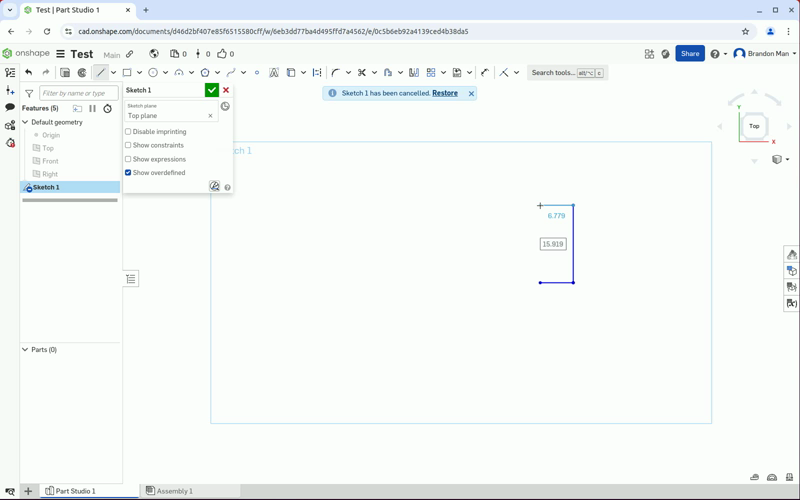
click(540, 205)
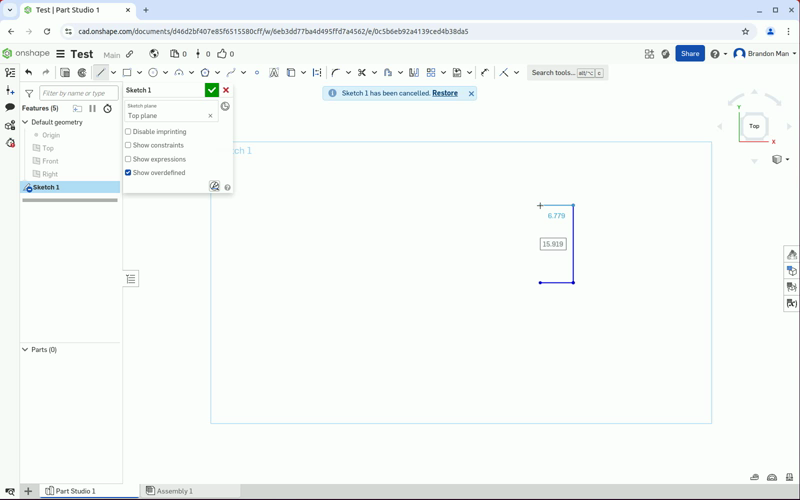
key_up(shift)
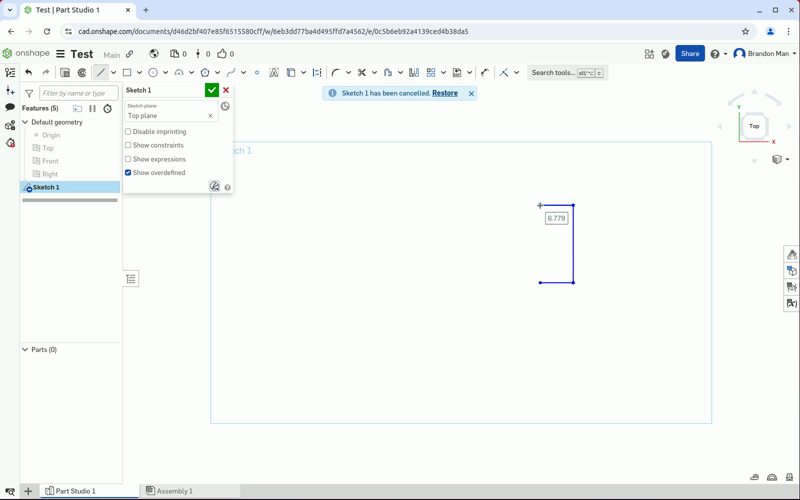
key_down(shift)
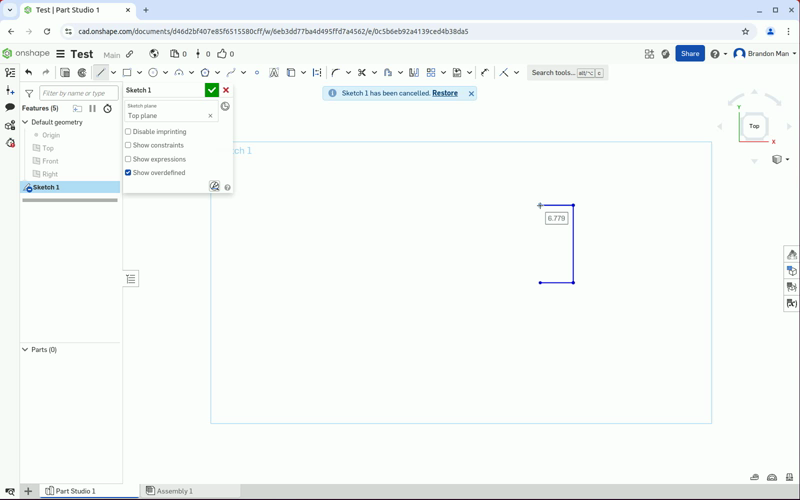
mouse_move(570, 205)
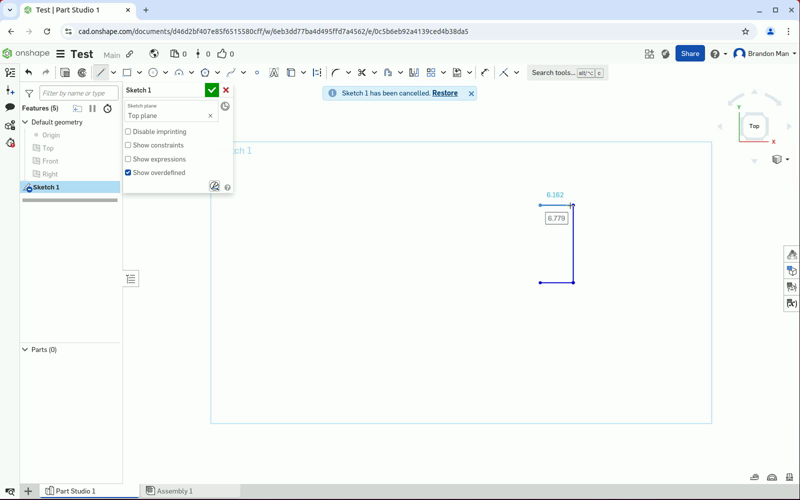
mouse_move(540, 243)
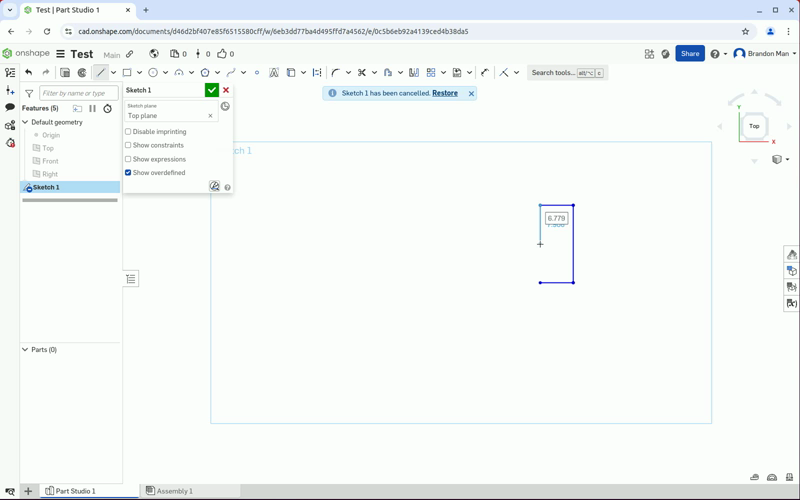
click(540, 243)
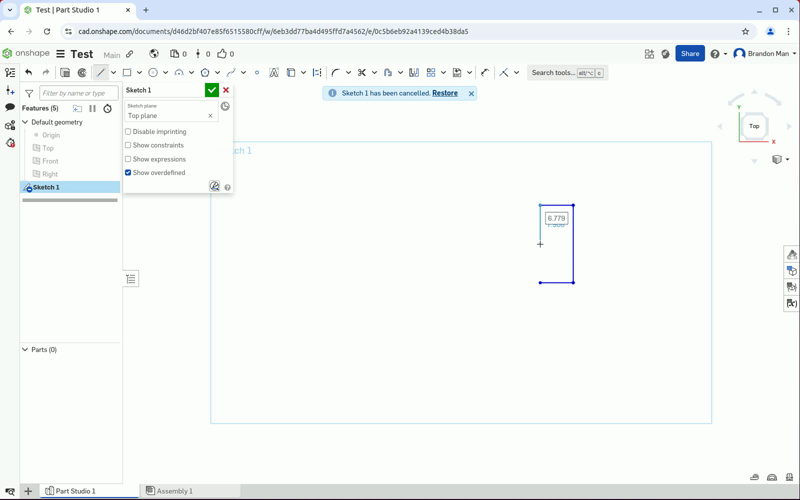
key_up(shift)
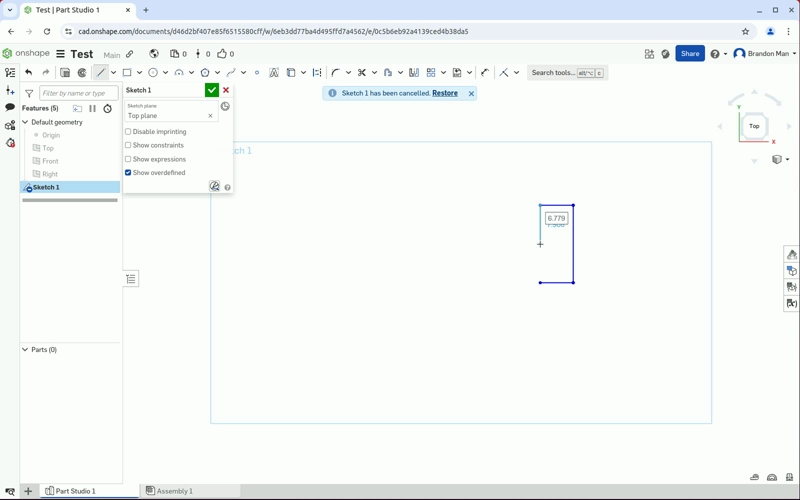
mouse_move(570, 243)
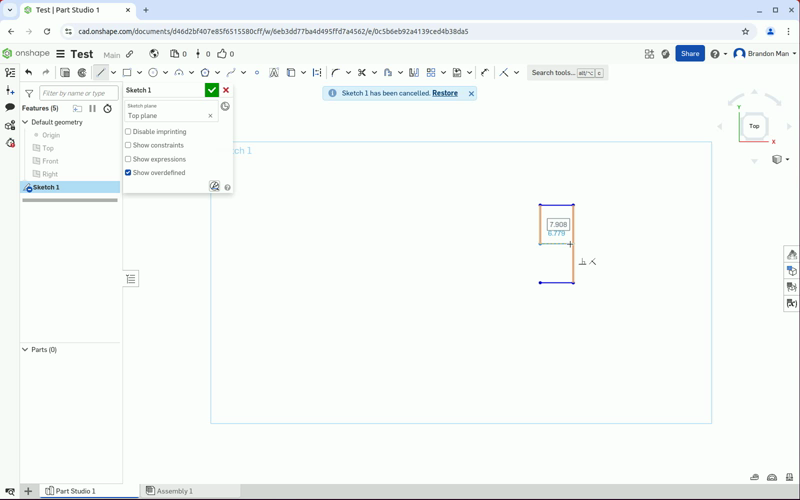
key_down(shift)
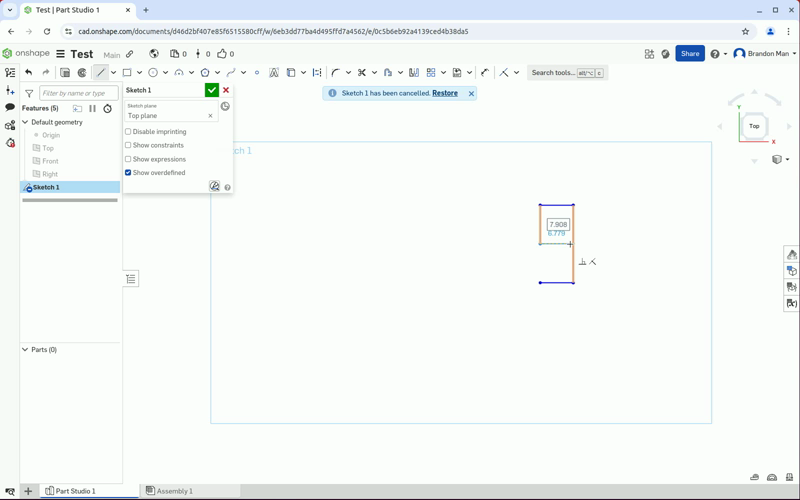
mouse_move(540, 282)
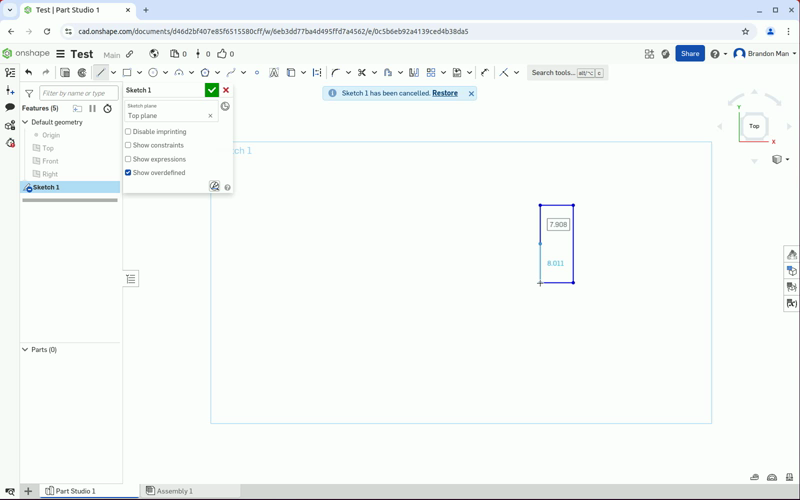
key_up(shift)
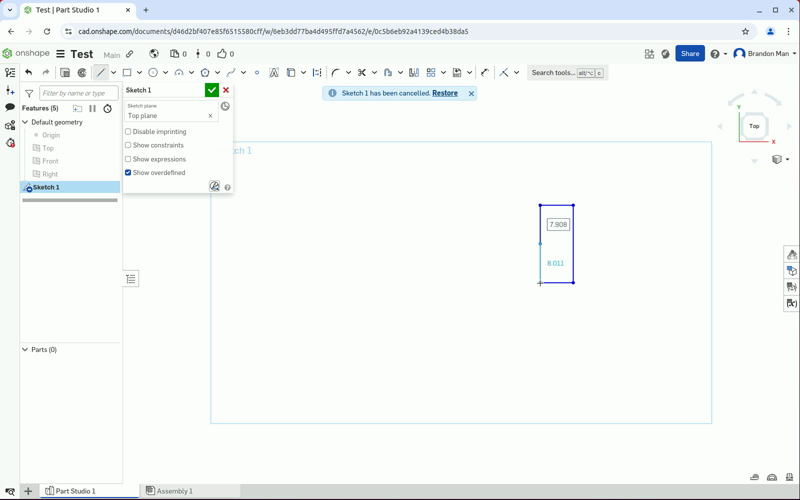
click(540, 282)
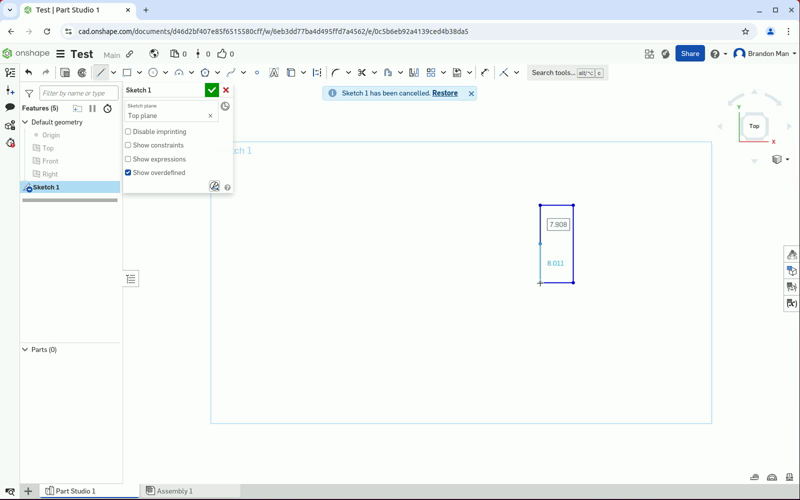
key(esc)
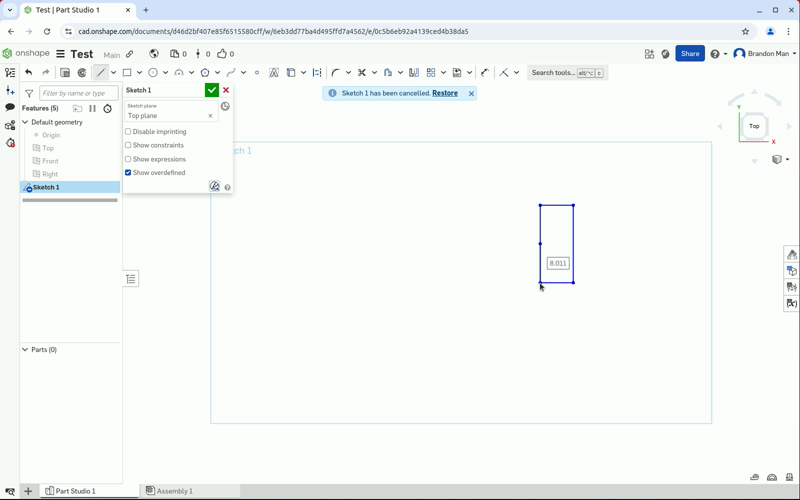
key(c)
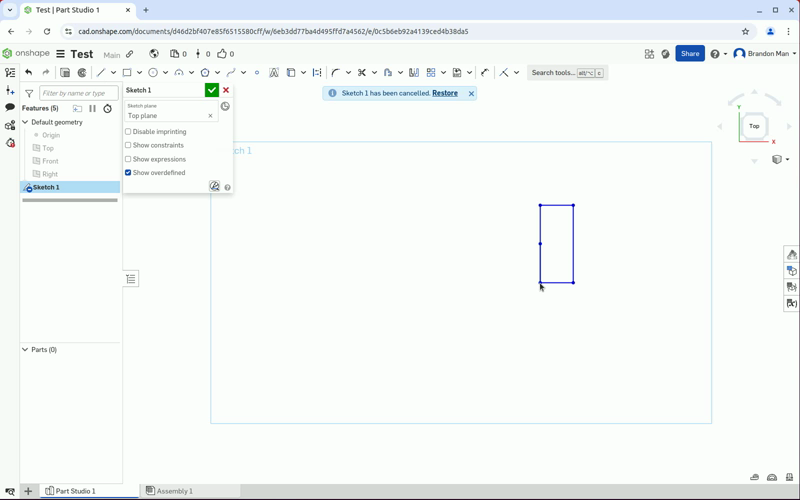
key_down(shift)
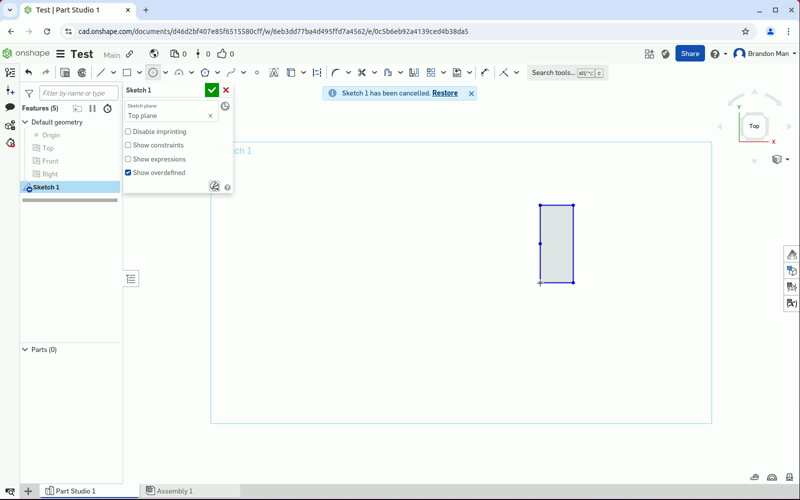
mouse_move(563, 262)
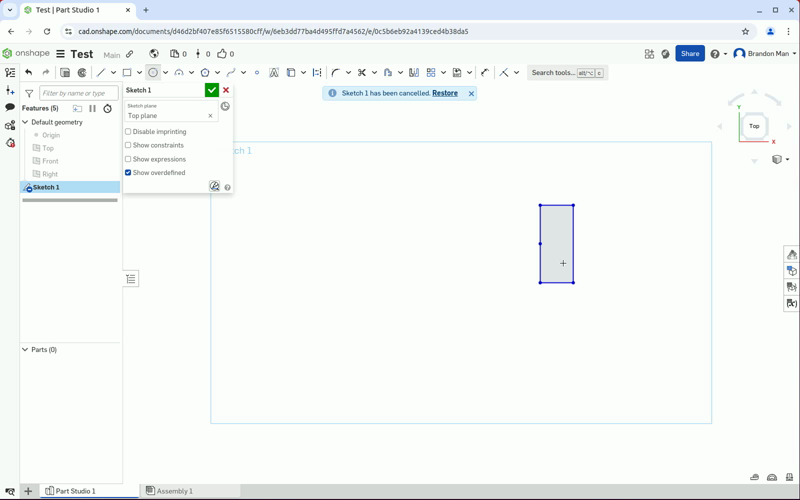
click(563, 262)
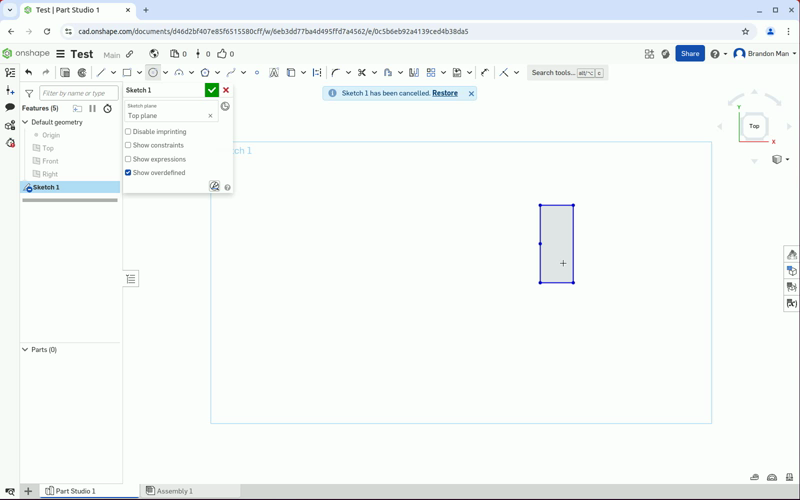
key_up(shift)
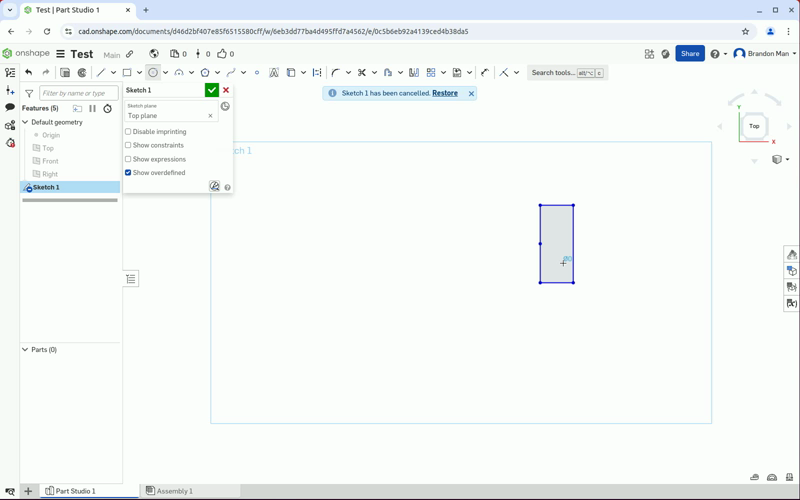
mouse_move(570, 262)
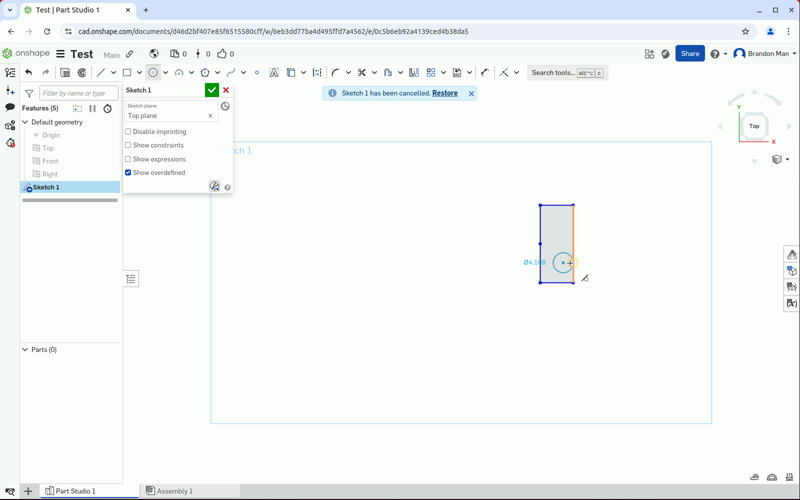
click(570, 262)
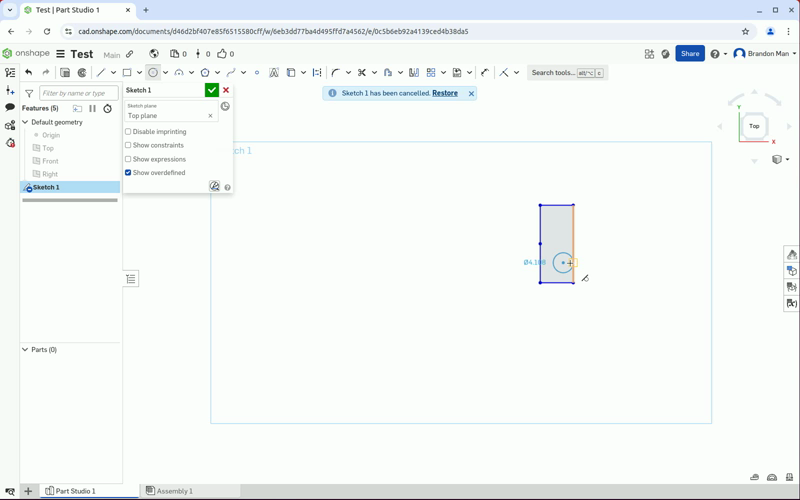
key(esc)
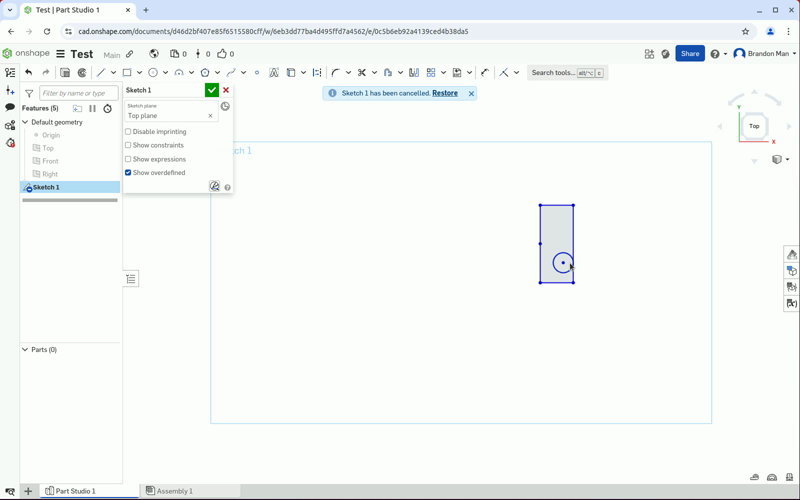
key(c)
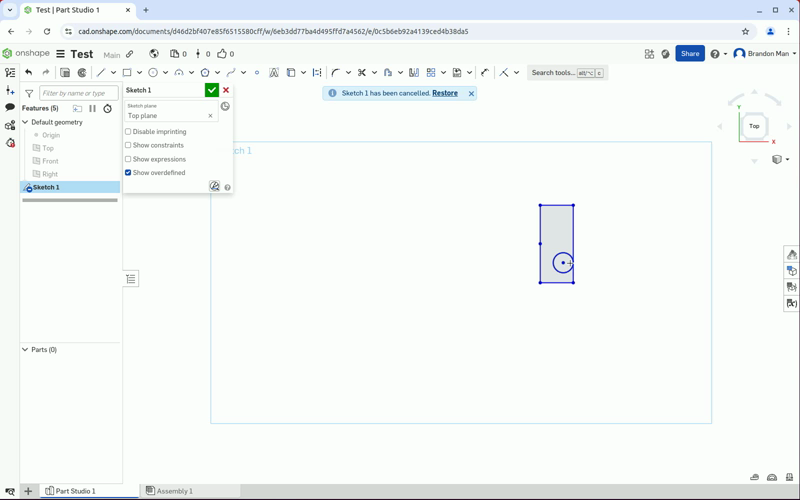
key_down(shift)
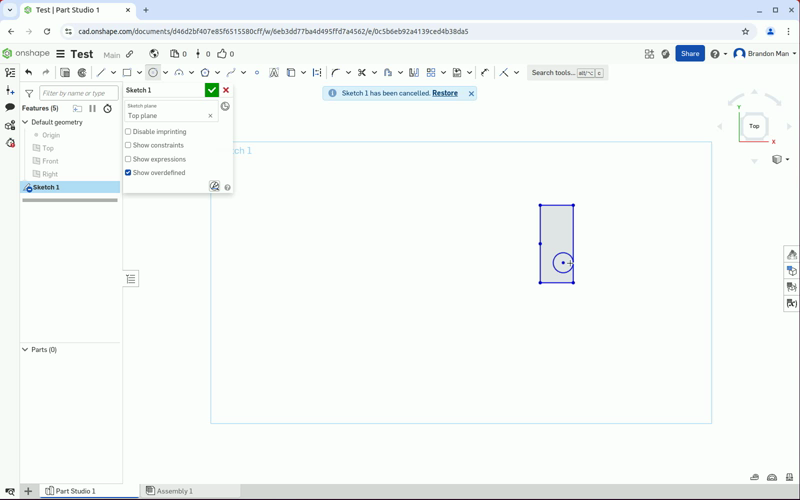
mouse_move(563, 225)
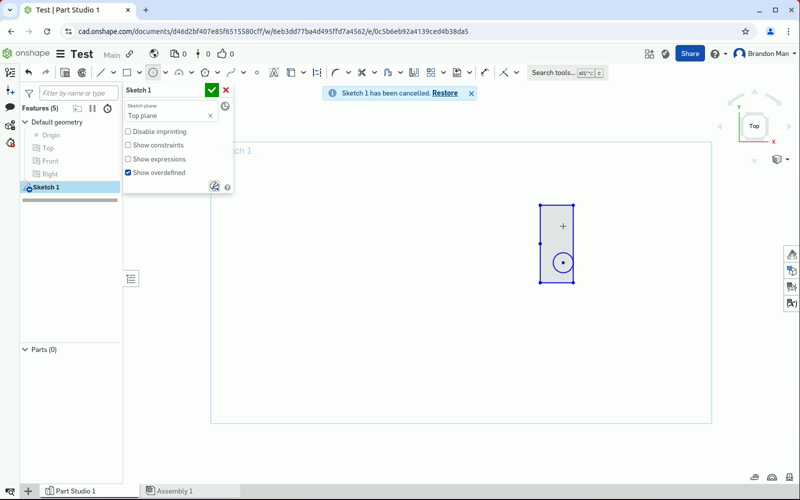
click(563, 225)
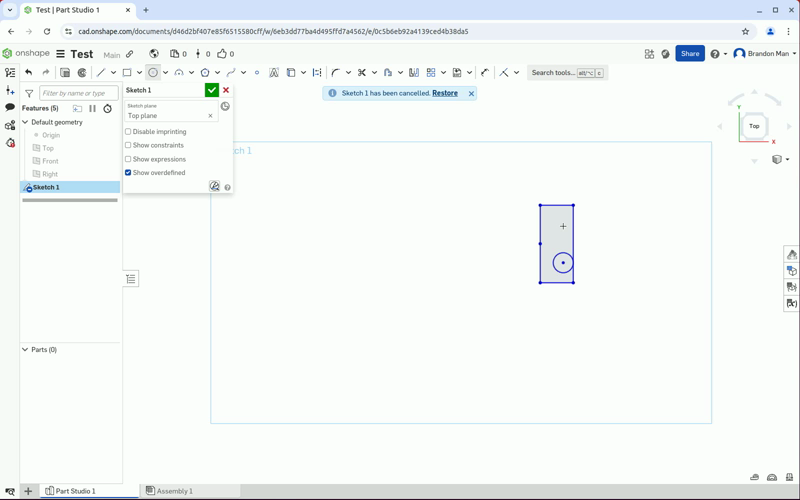
key_up(shift)
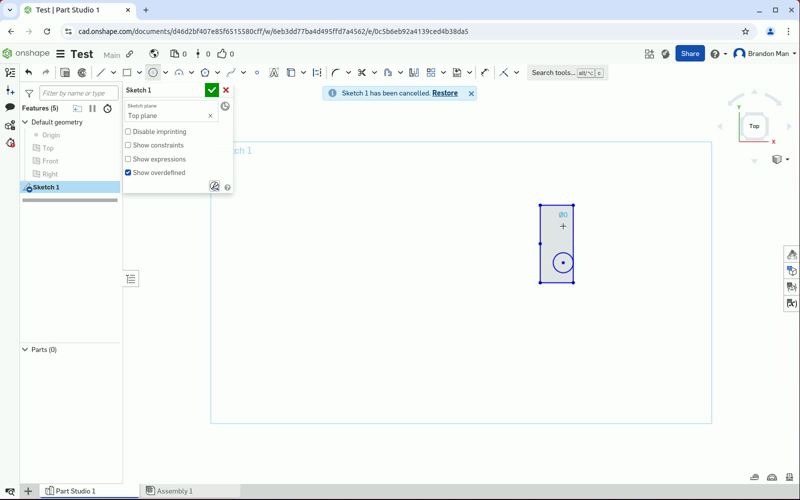
mouse_move(570, 225)
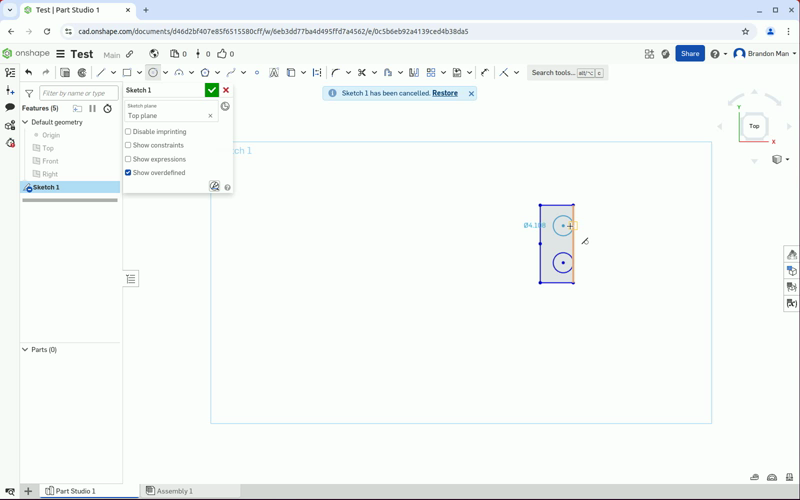
click(570, 225)
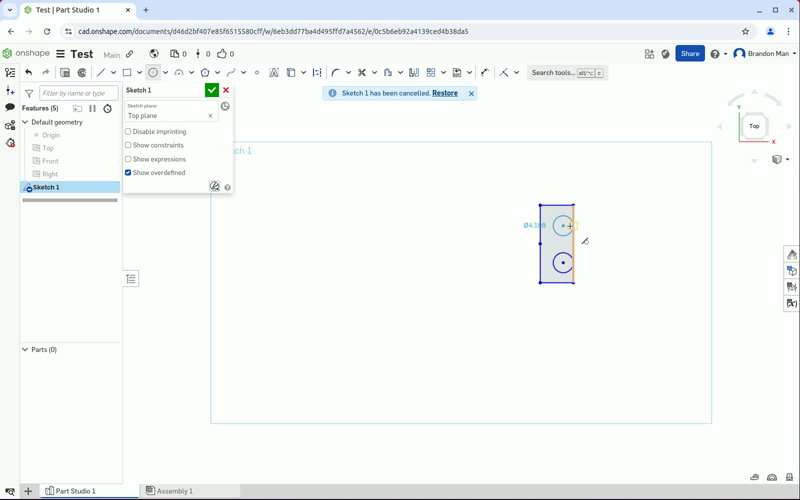
key(esc)
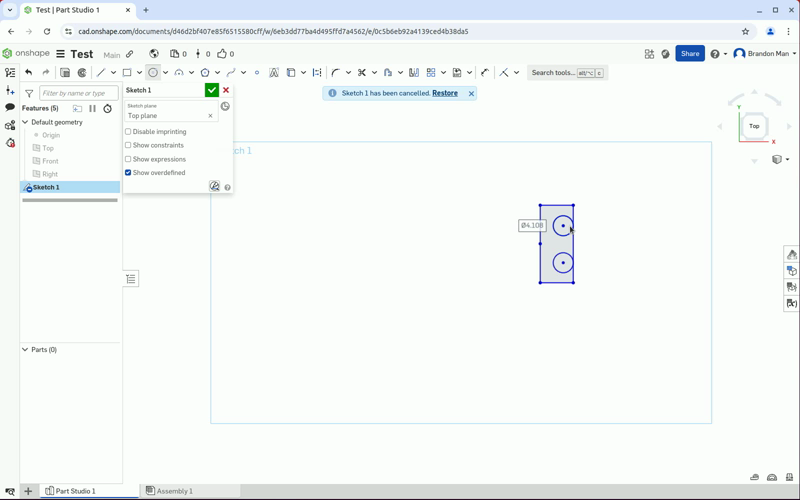
mouse_move(552, 245)
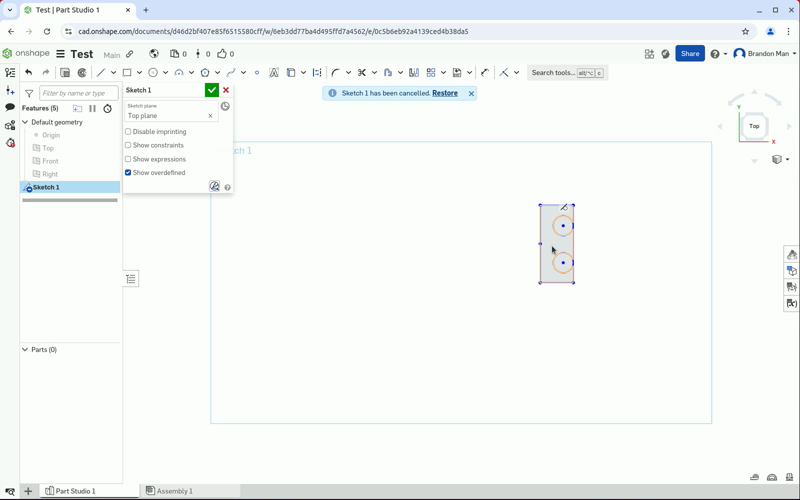
click(552, 245)
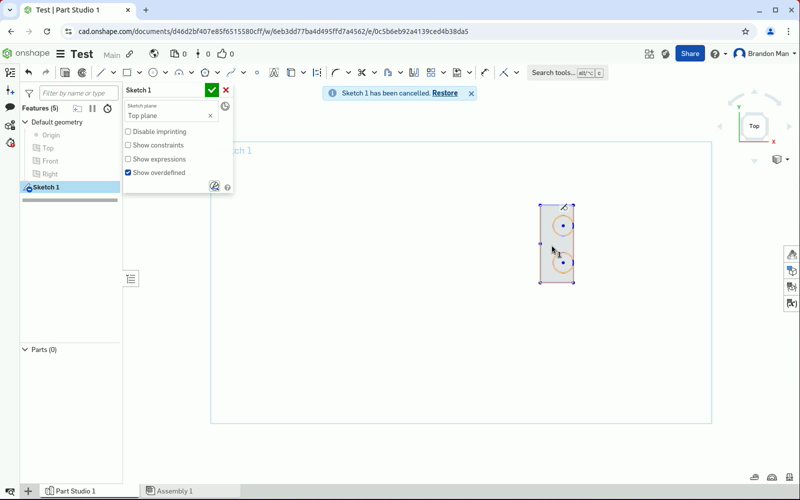
mouse_move(73, 352)
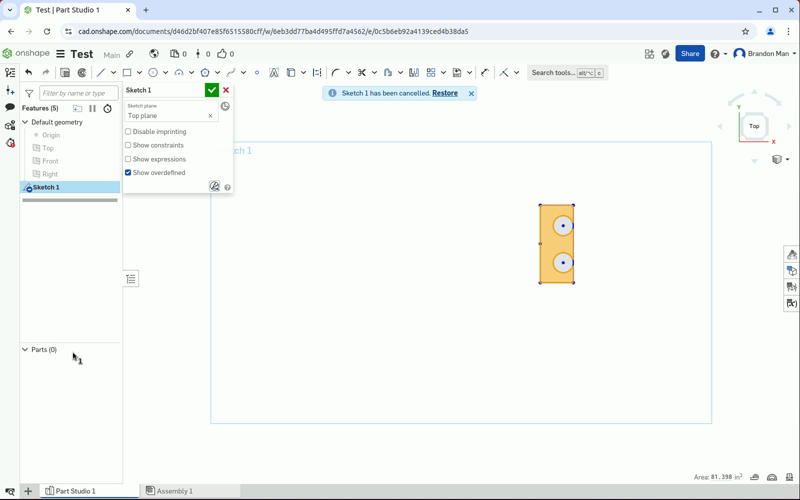
key(shift+y)
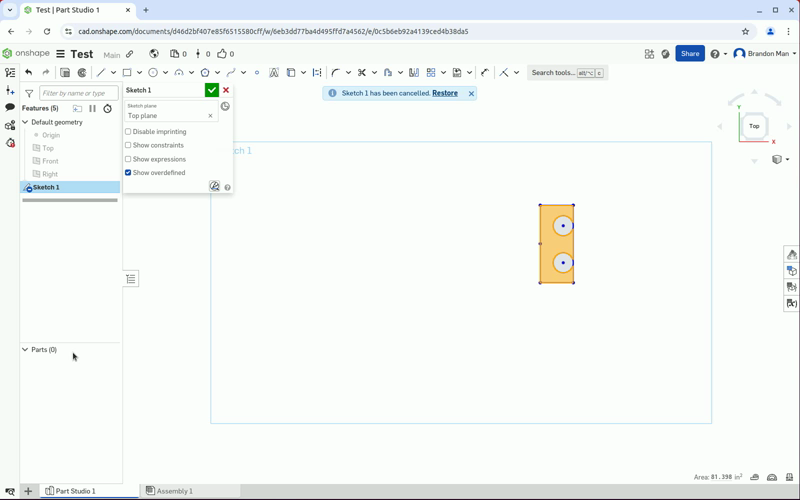
key(shift+e)
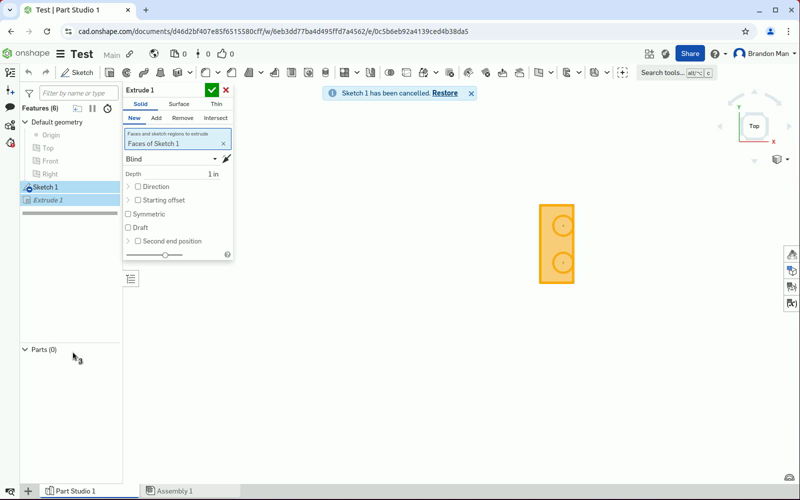
mouse_move(143, 106)
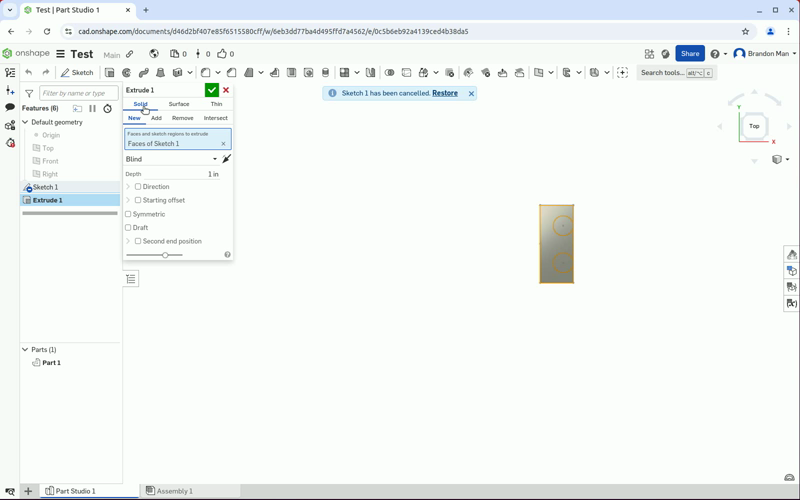
click(143, 106)
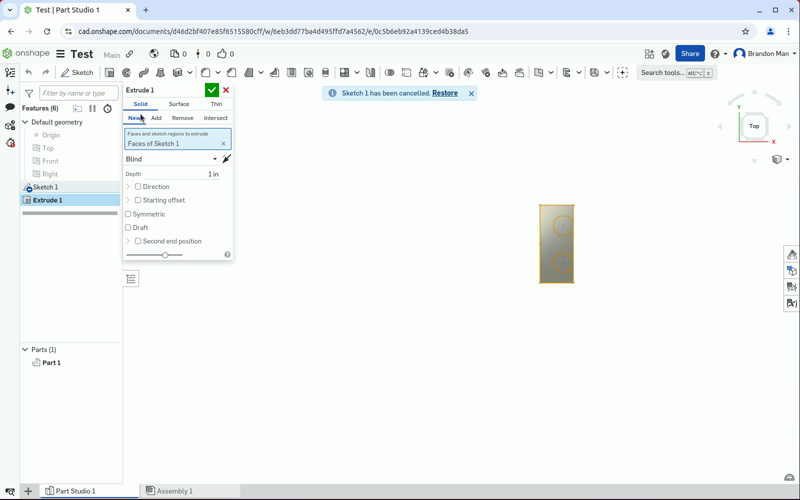
mouse_move(137, 120)
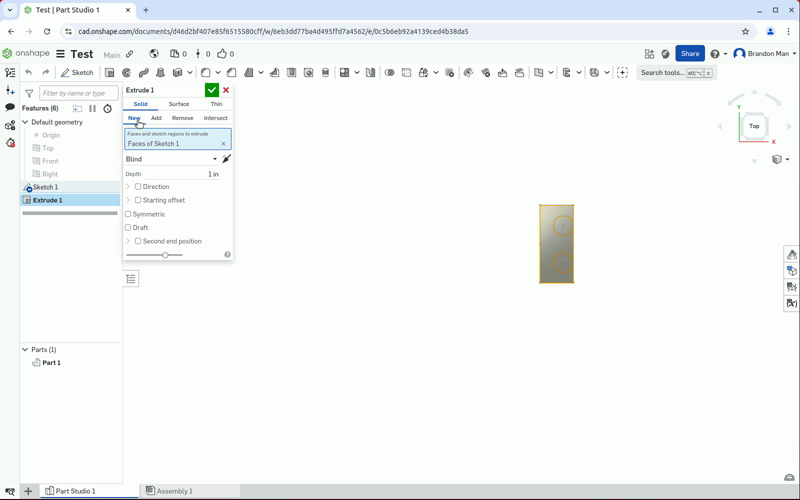
click(137, 120)
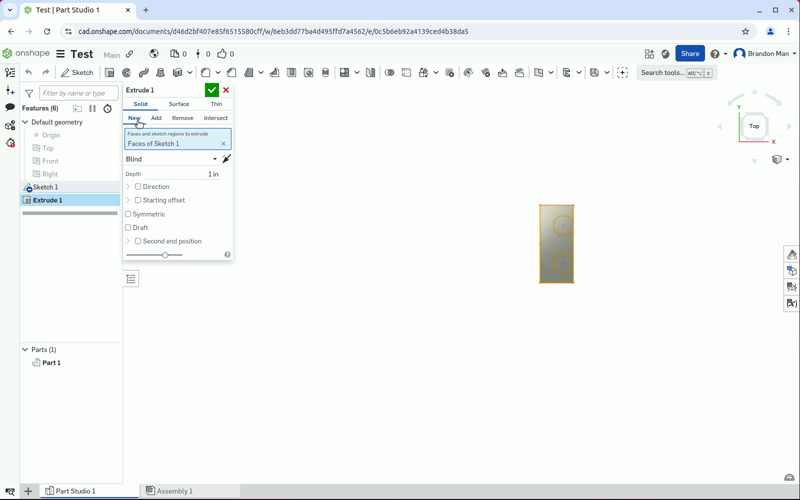
key(tab, 4)
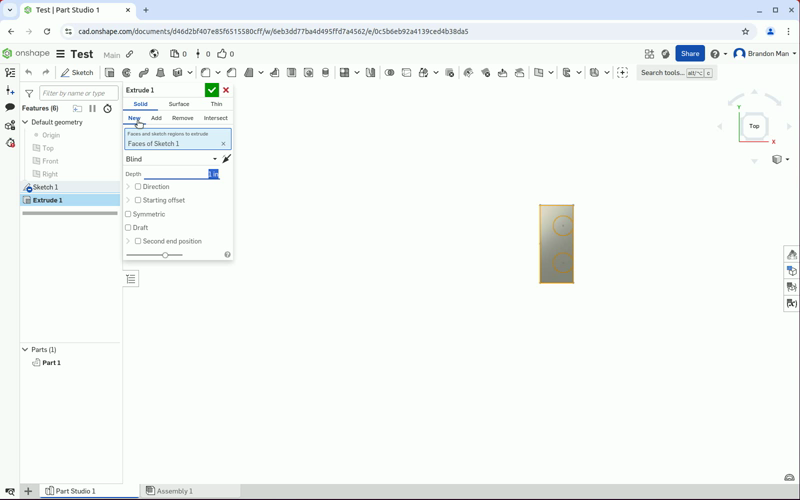
text(1.685)
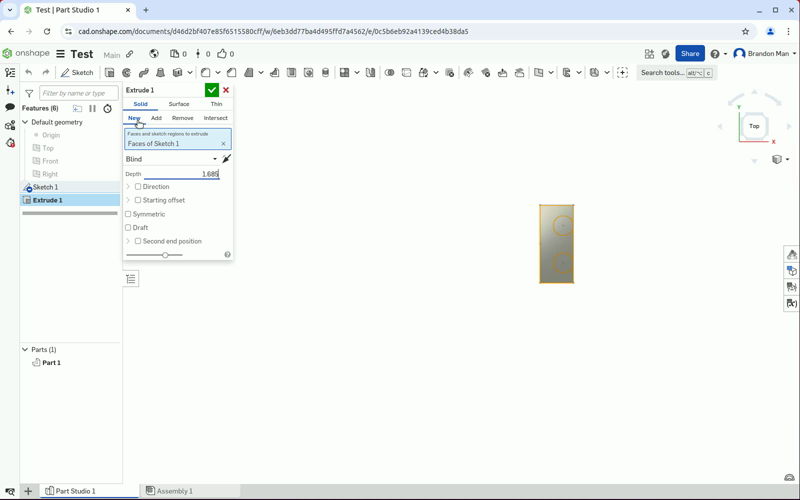
key(enter)
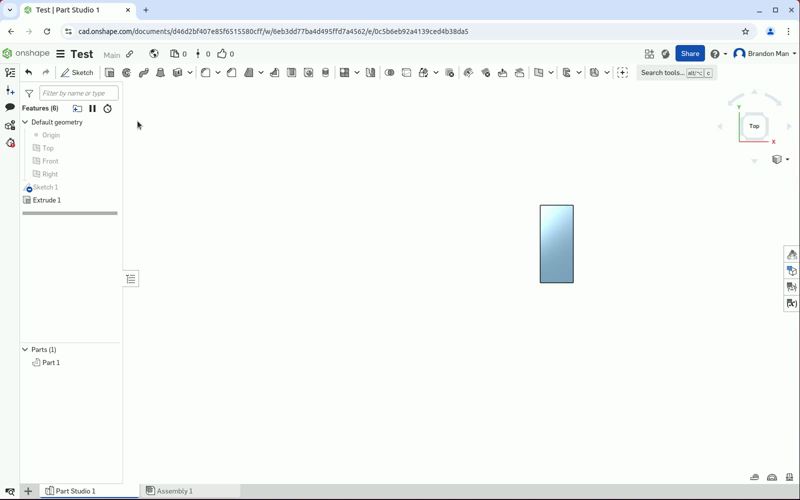
key(shift+h)
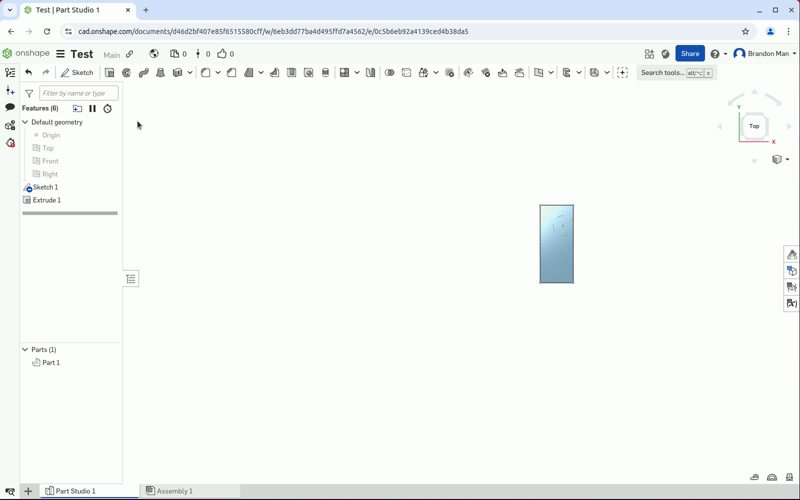
key(shift+h)
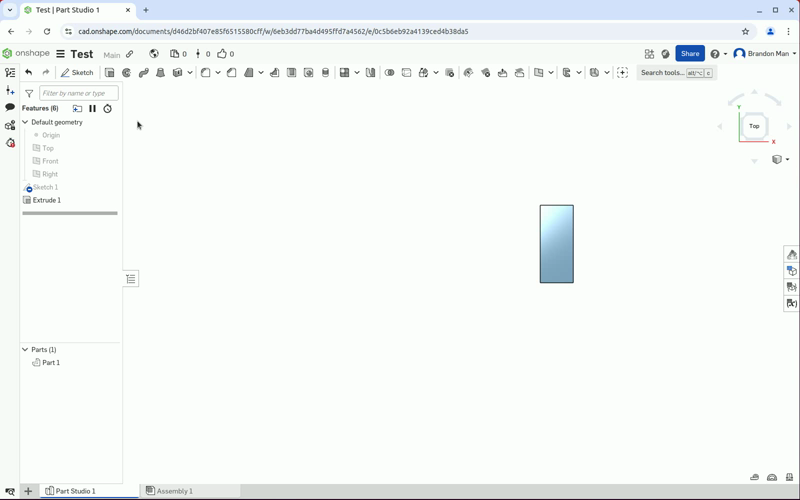
mouse_move(73, 189)
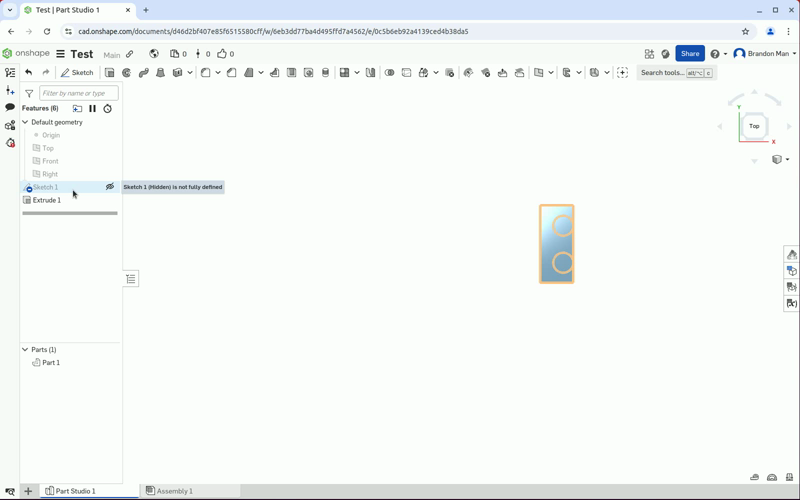
click(73, 189)
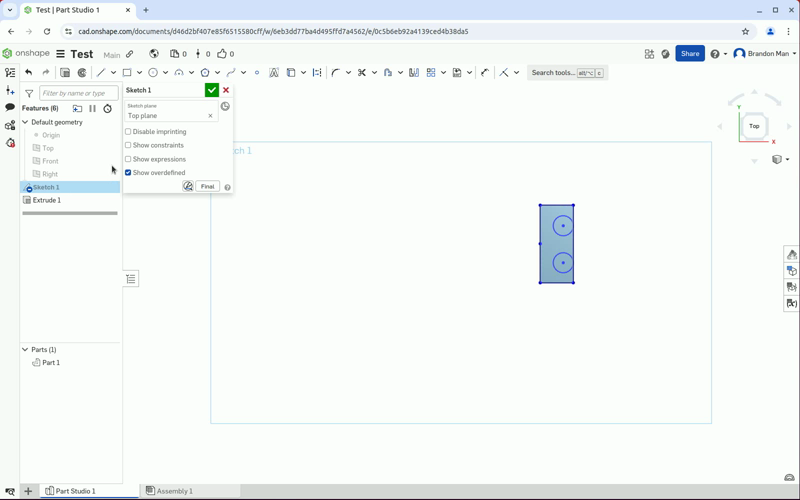
mouse_move(229, 92)
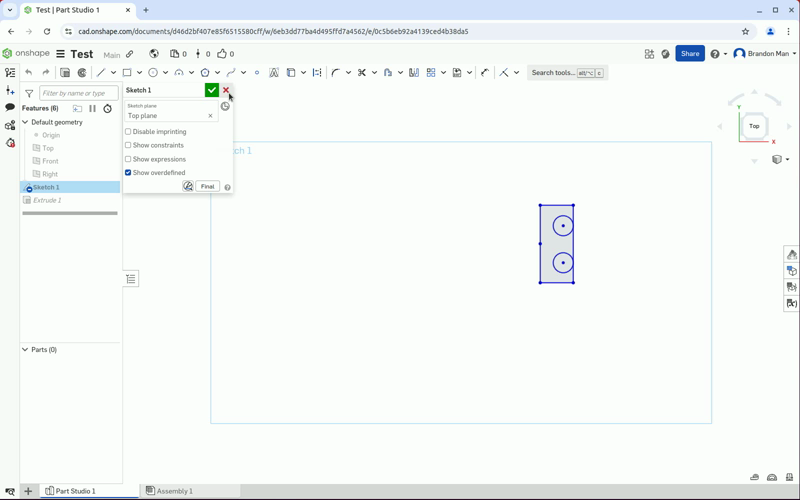
click(229, 92)
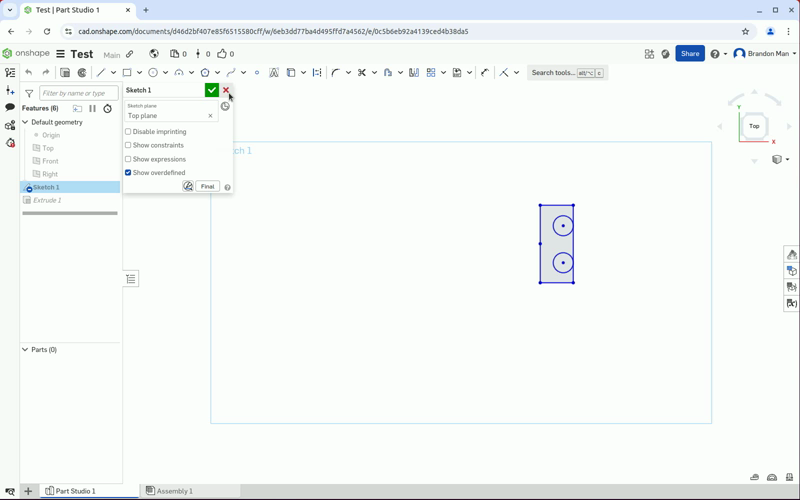
key(shift+s)
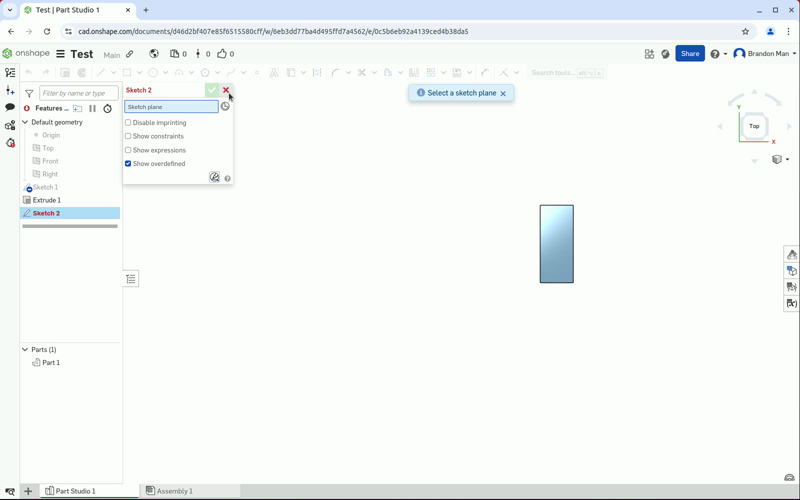
mouse_move(73, 150)
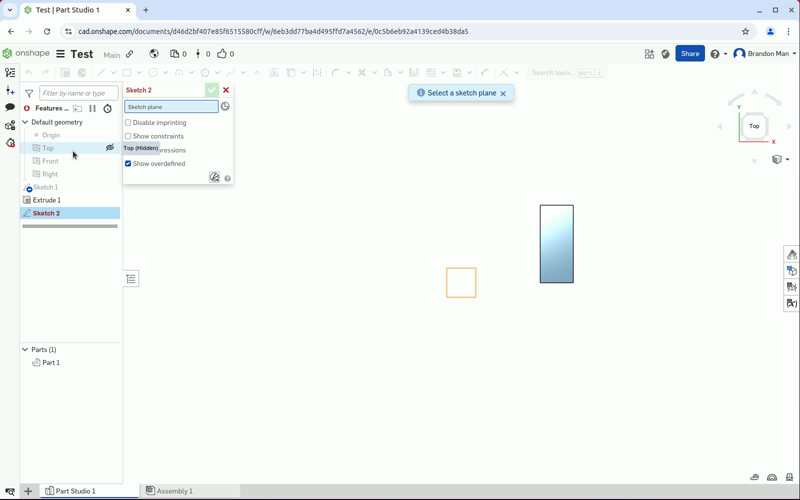
click(73, 150)
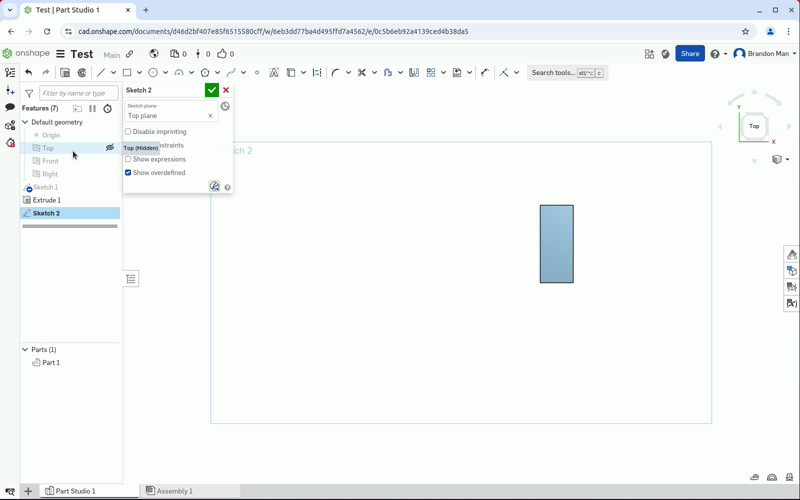
mouse_move(73, 352)
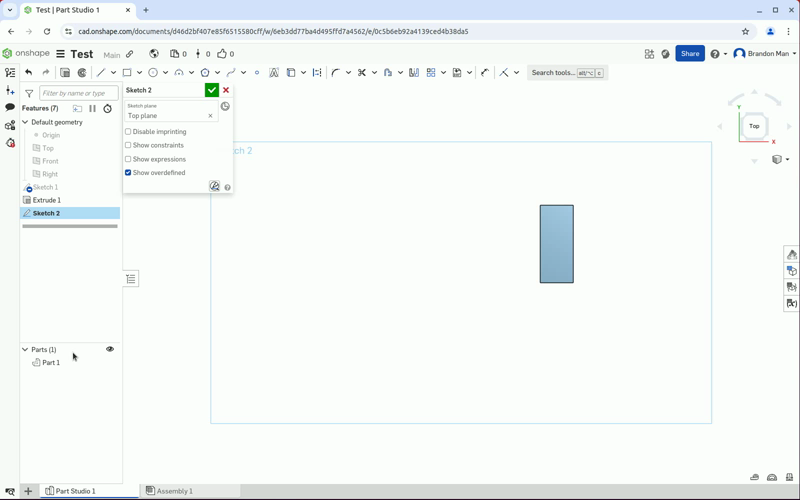
key(y)
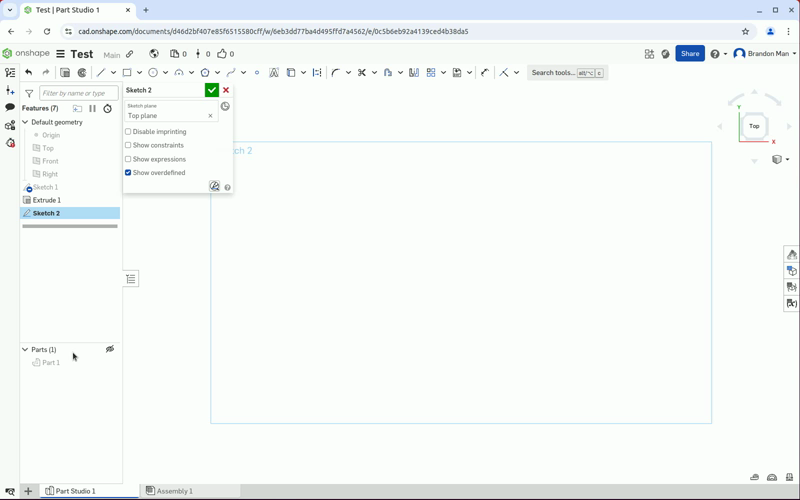
key(l)
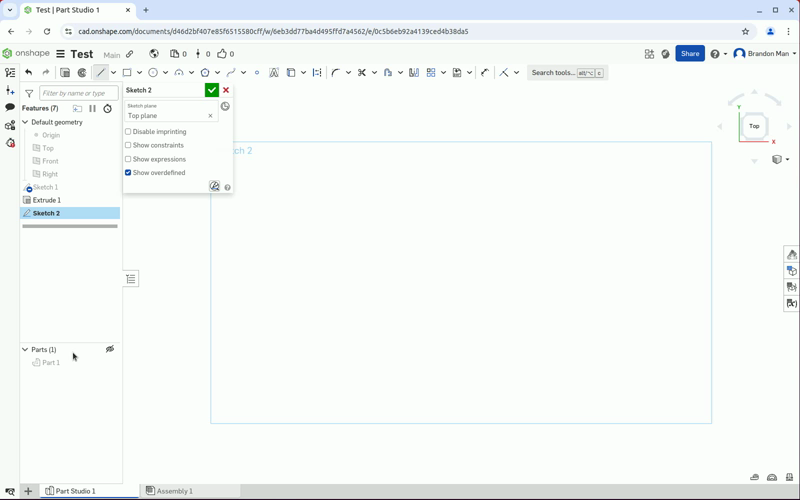
key_down(shift)
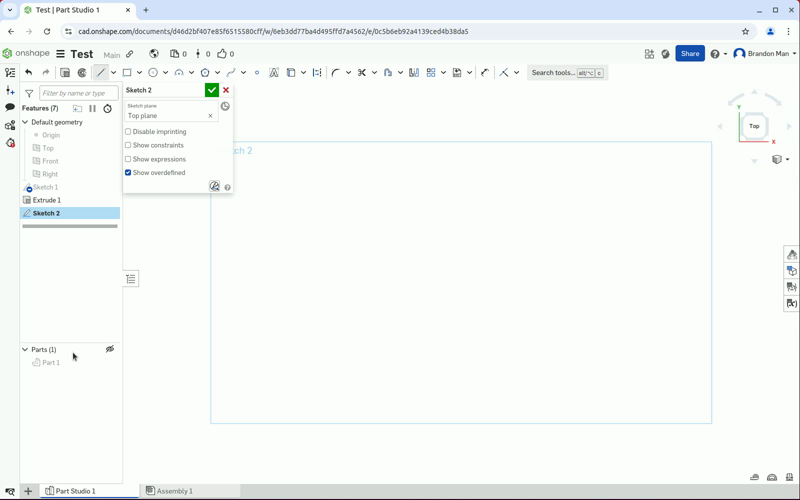
mouse_move(528, 282)
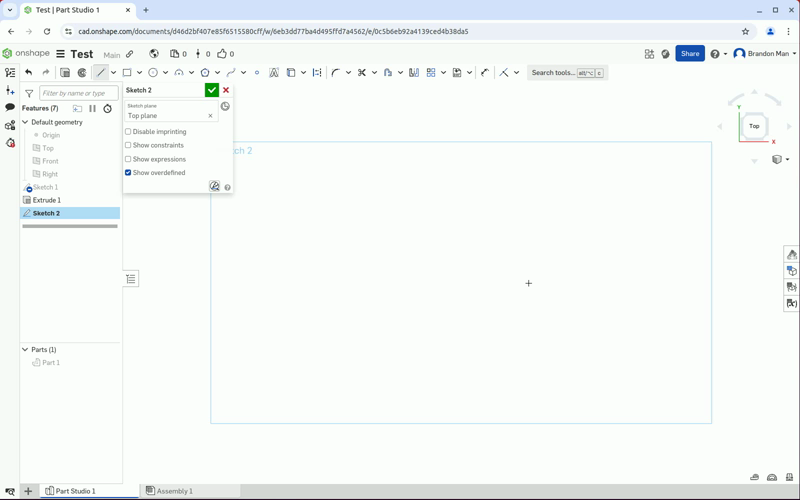
click(528, 282)
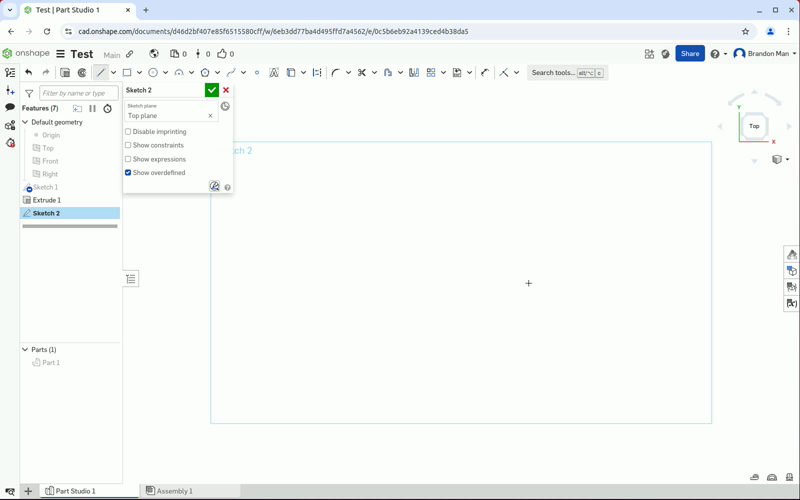
key_up(shift)
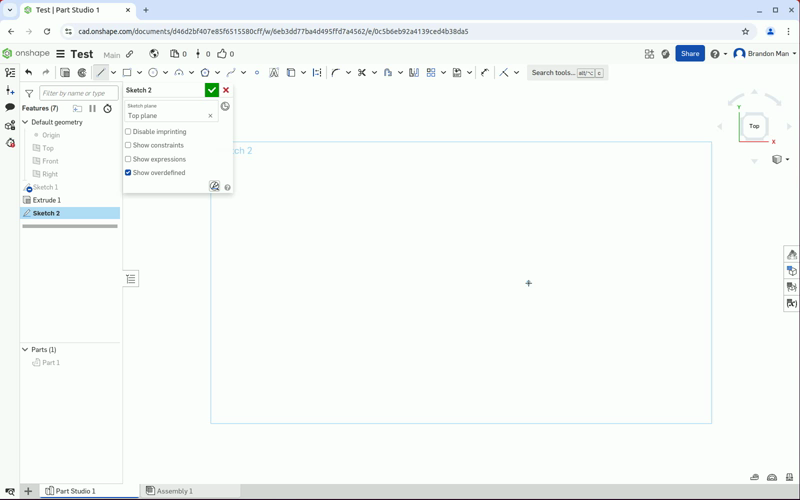
key_down(shift)
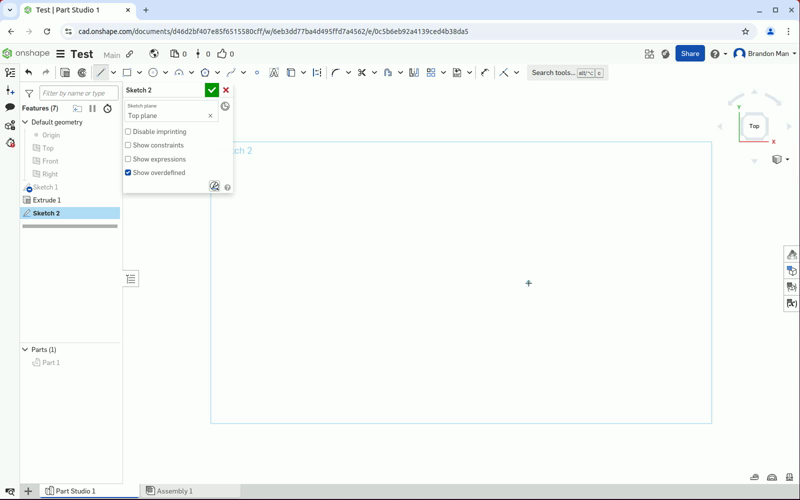
mouse_move(558, 282)
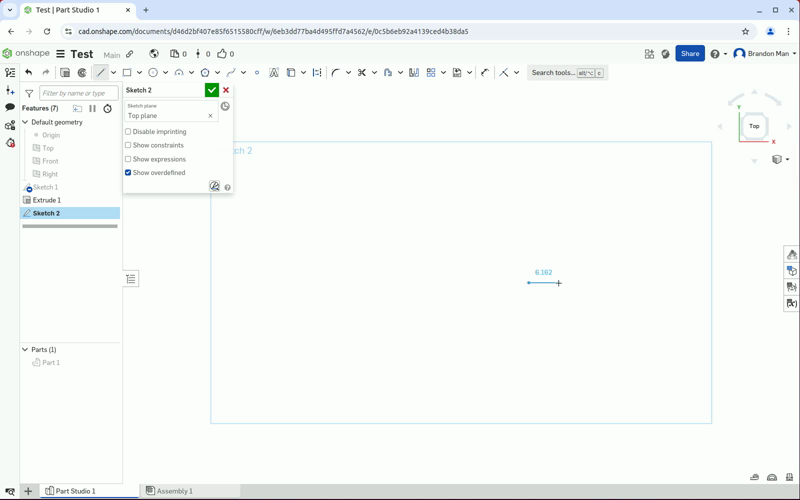
mouse_move(546, 282)
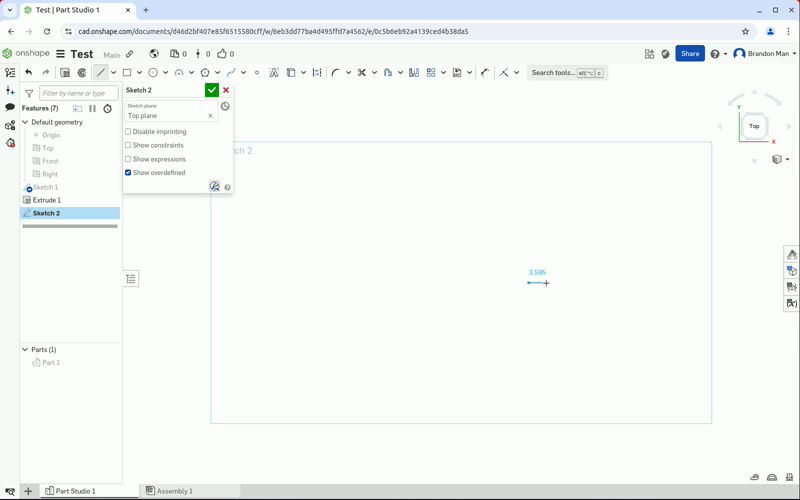
click(546, 282)
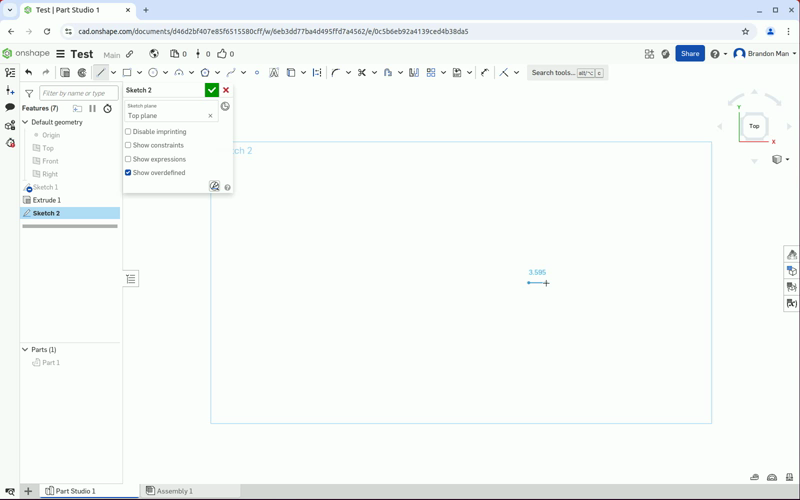
key_up(shift)
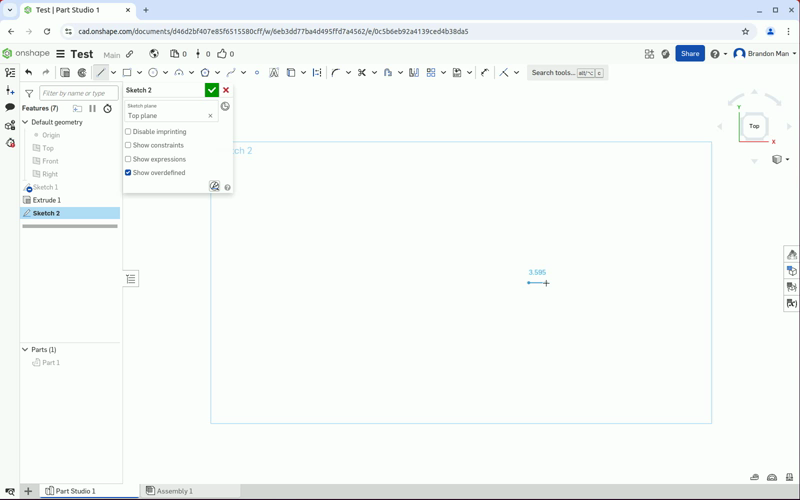
key_down(shift)
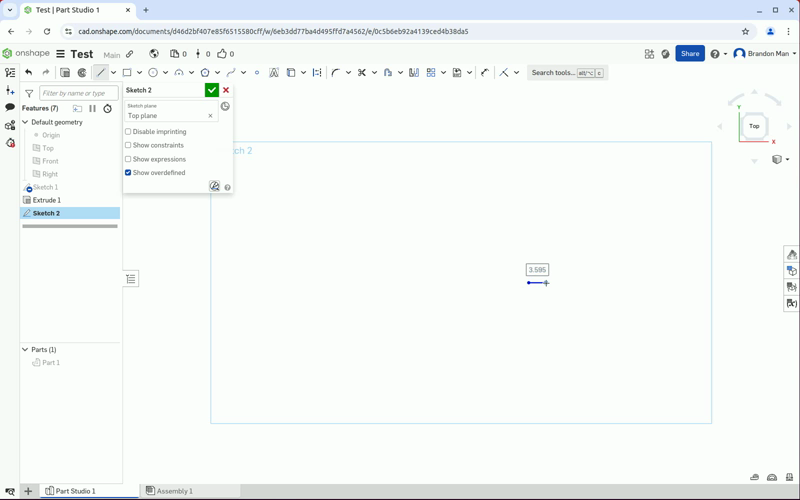
mouse_move(546, 205)
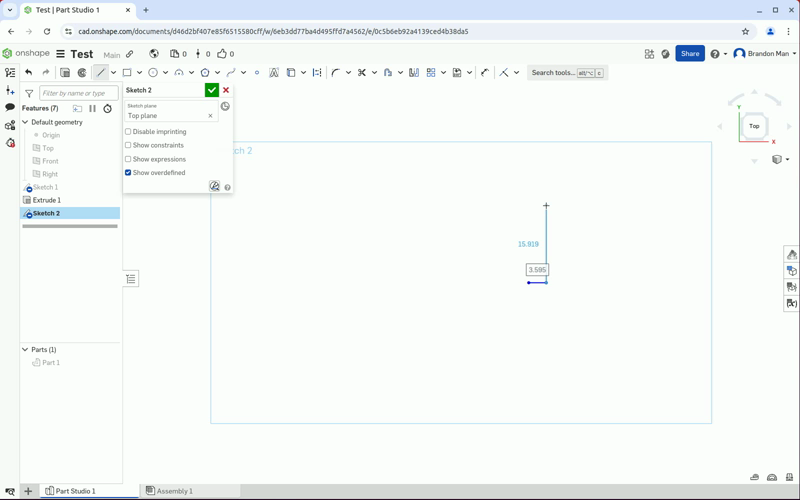
click(546, 205)
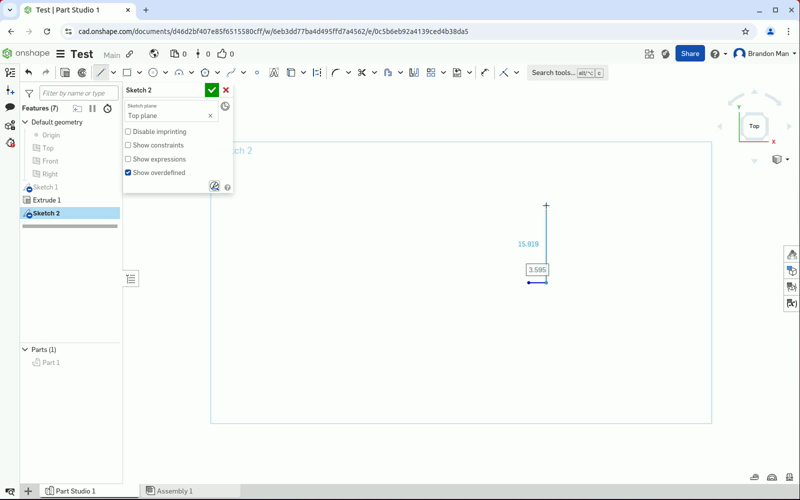
key_up(shift)
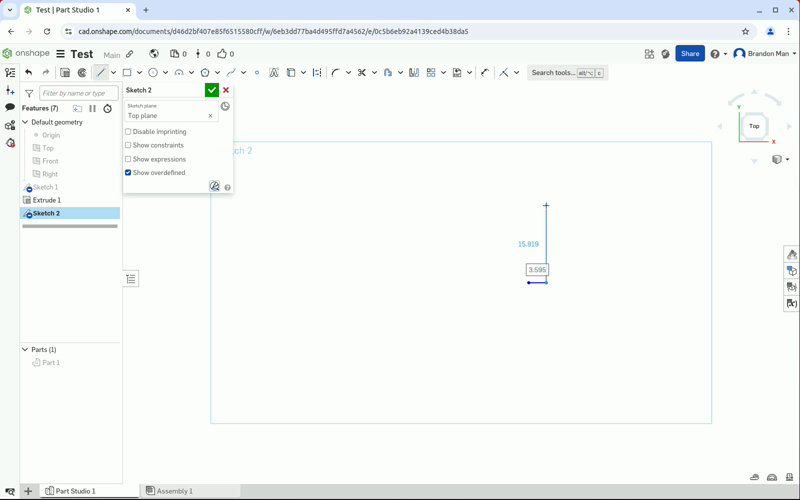
key_down(shift)
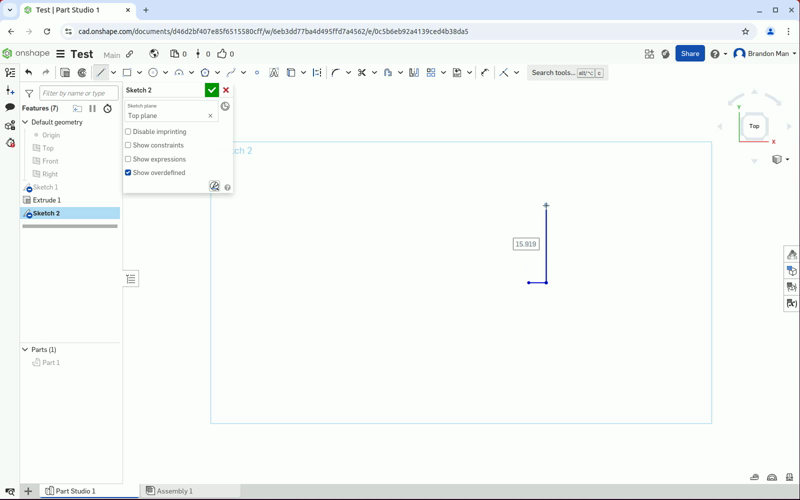
mouse_move(576, 205)
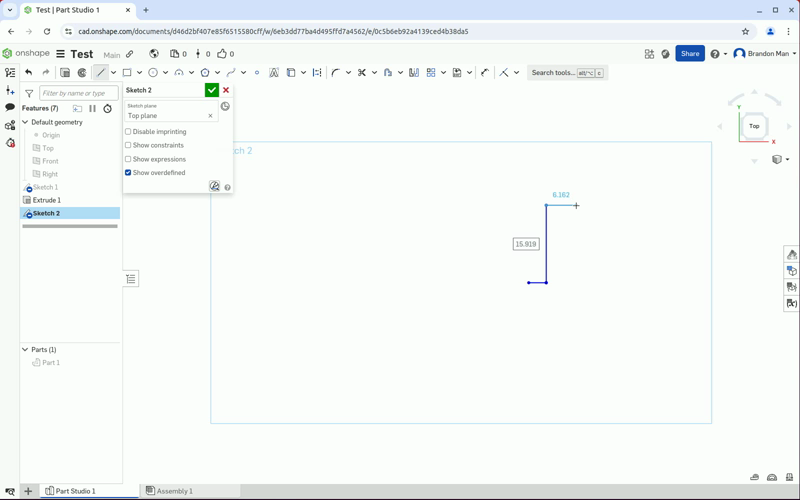
mouse_move(528, 205)
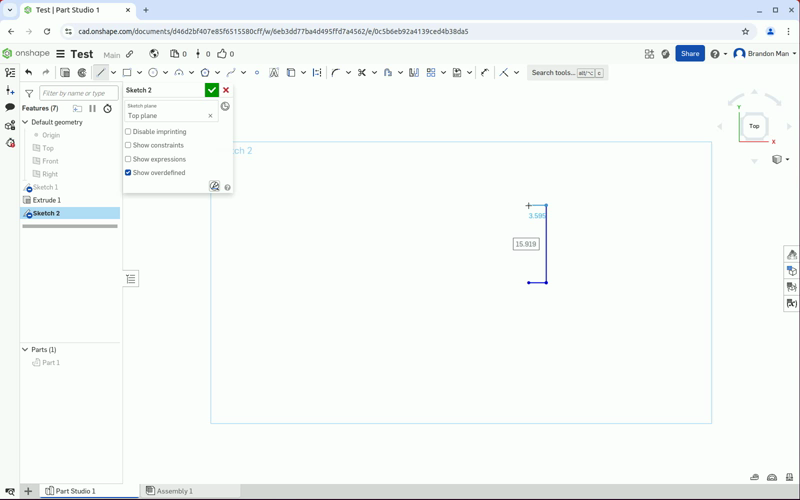
click(528, 205)
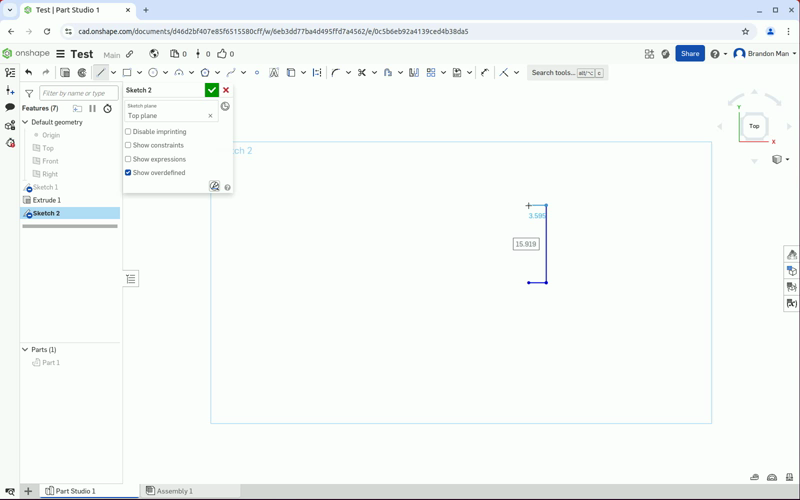
key_up(shift)
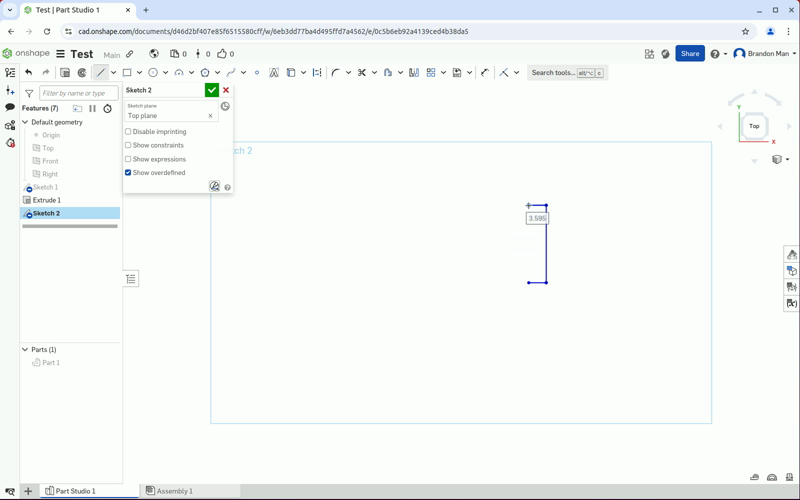
key_down(shift)
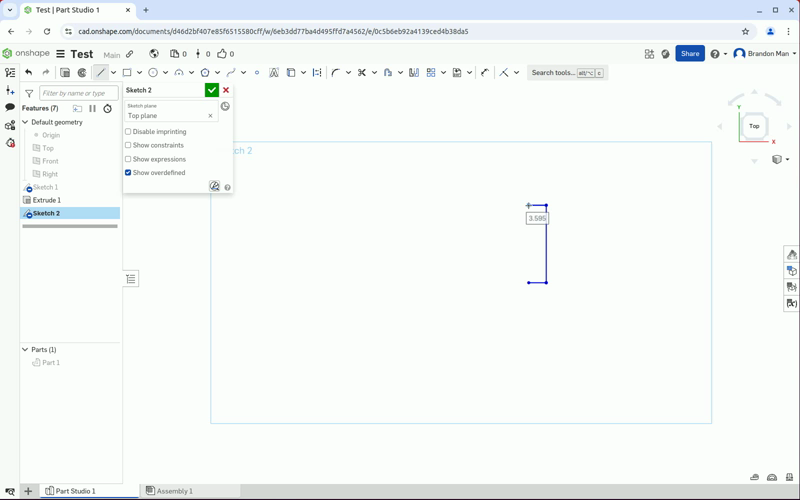
mouse_move(558, 205)
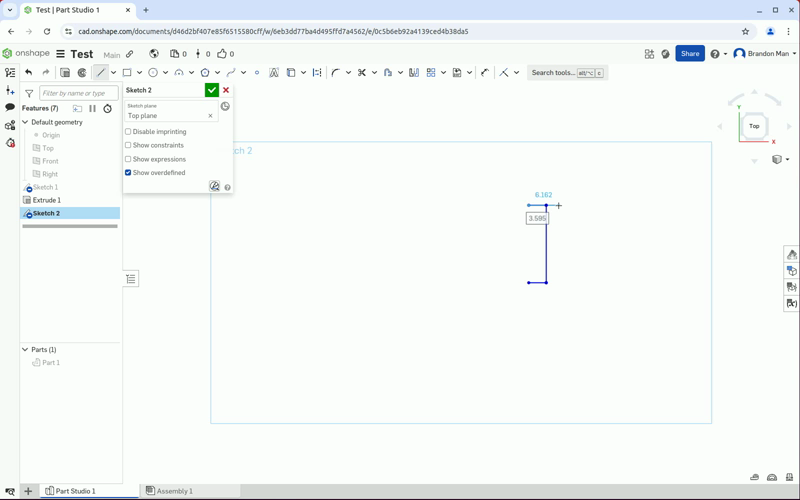
mouse_move(528, 243)
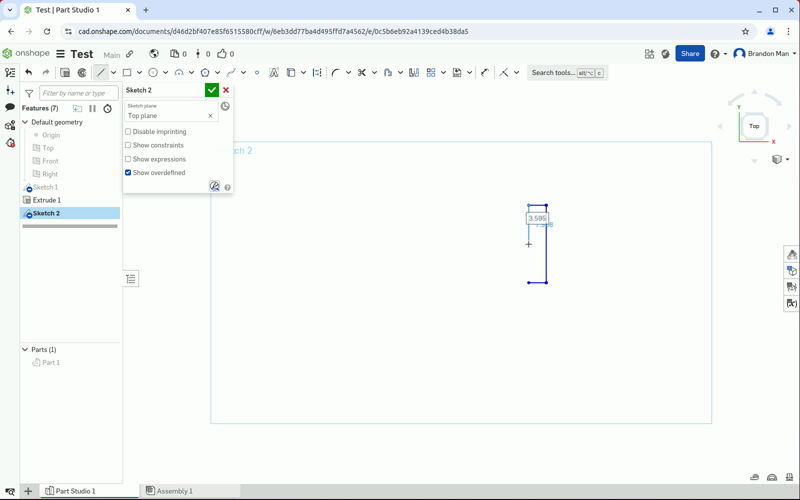
click(528, 243)
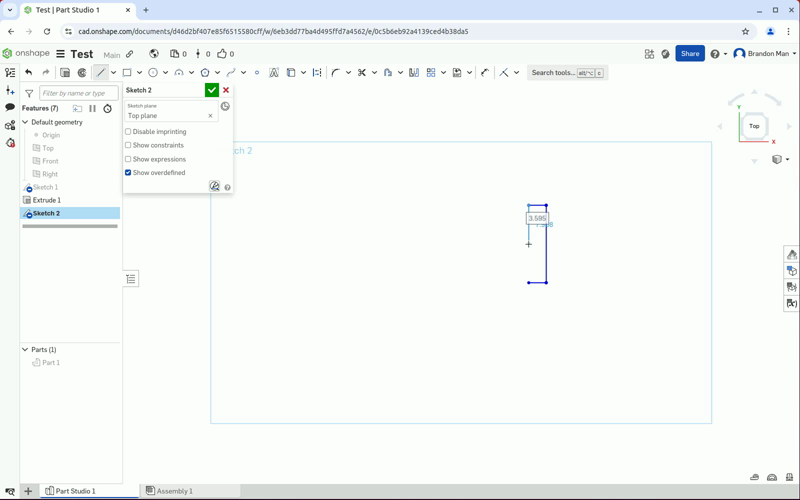
key_up(shift)
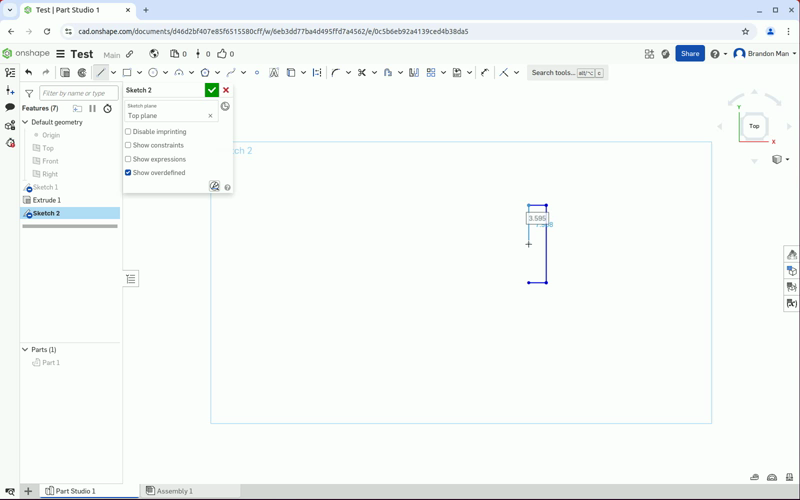
mouse_move(558, 243)
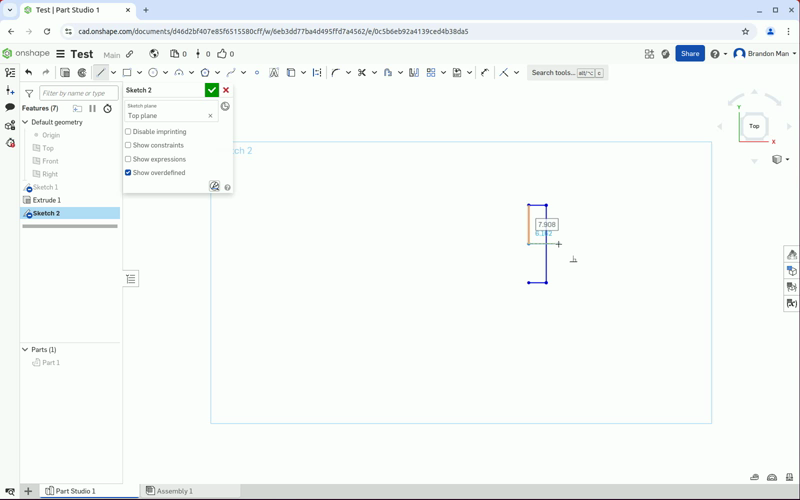
key_down(shift)
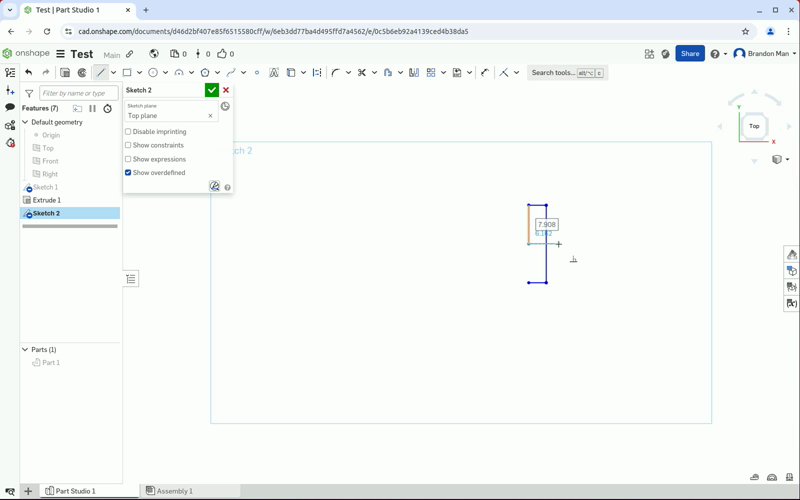
mouse_move(528, 282)
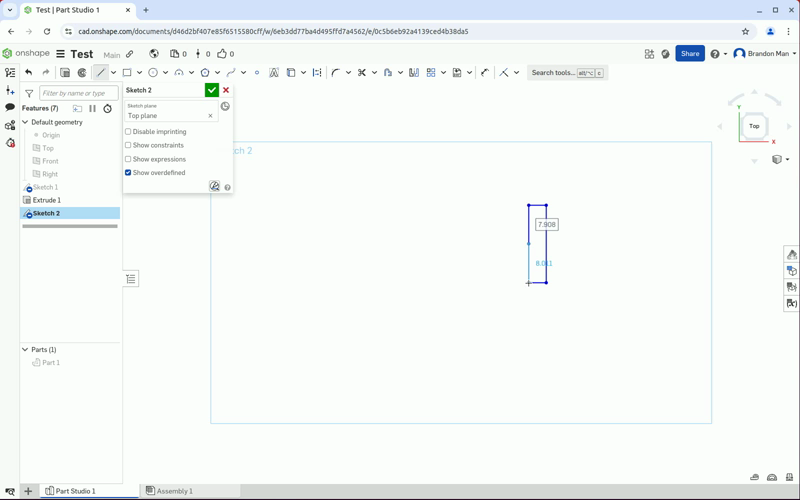
key_up(shift)
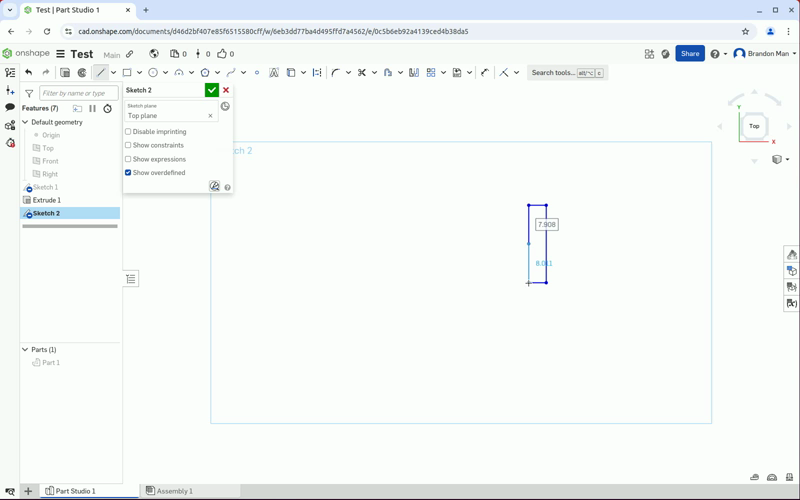
click(528, 282)
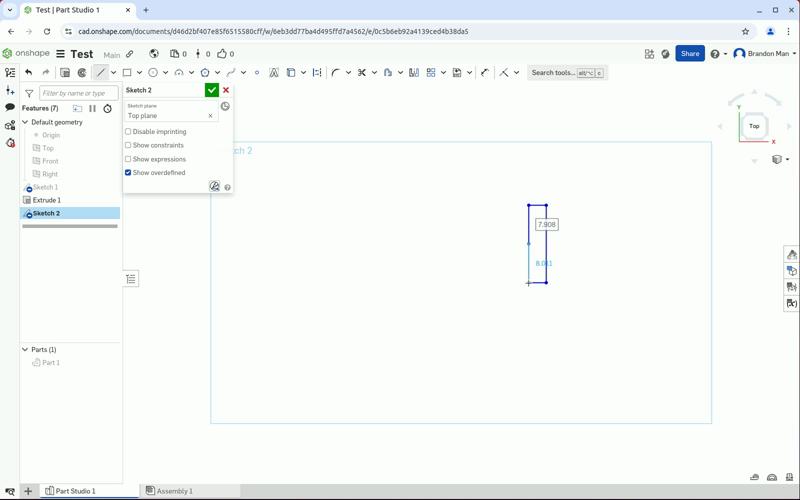
key(esc)
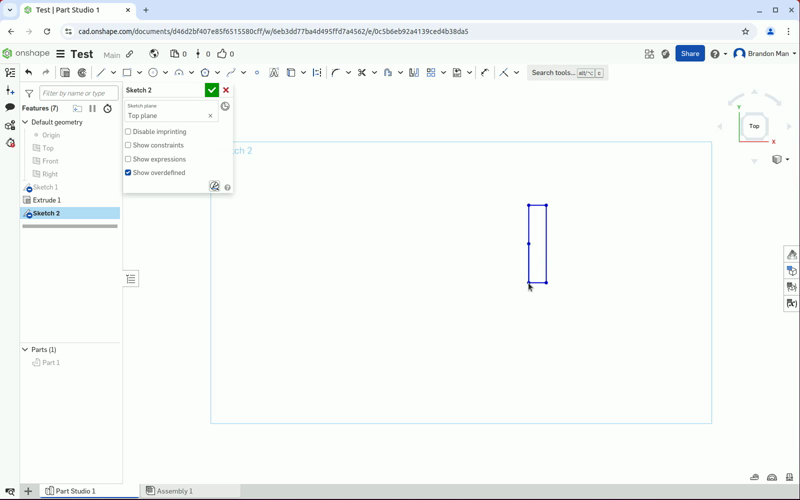
key(c)
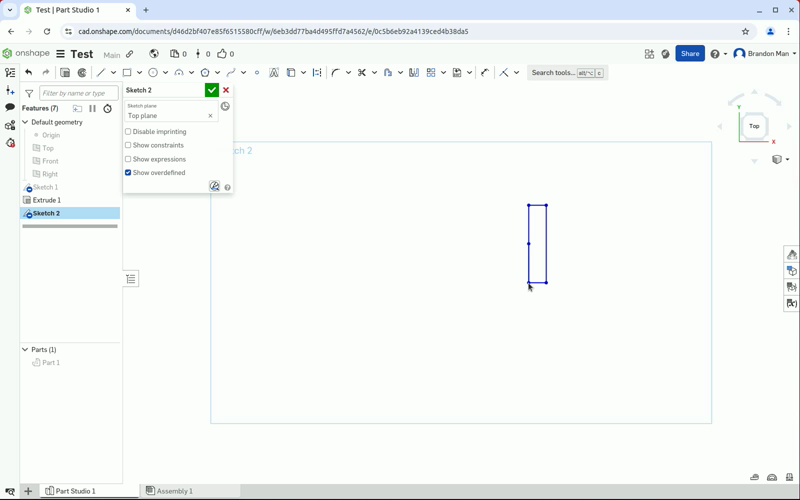
key_down(shift)
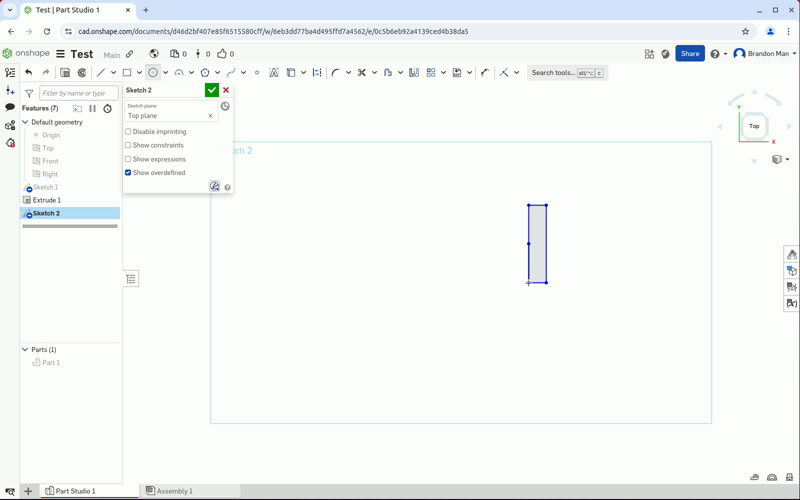
mouse_move(537, 258)
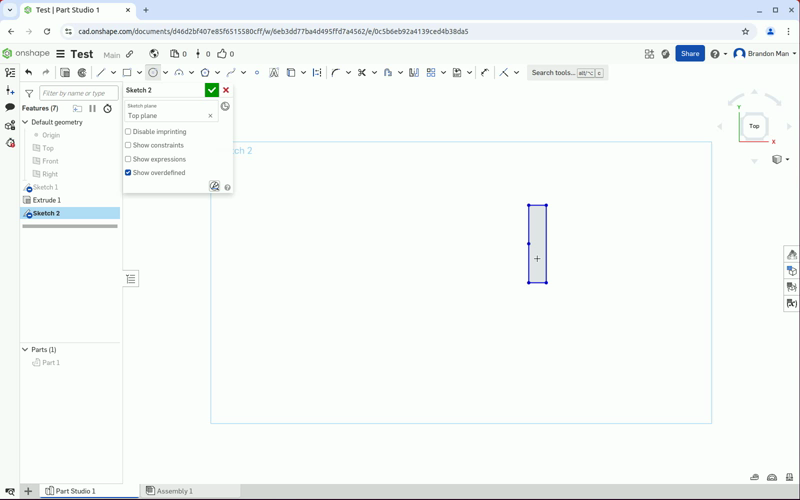
click(537, 258)
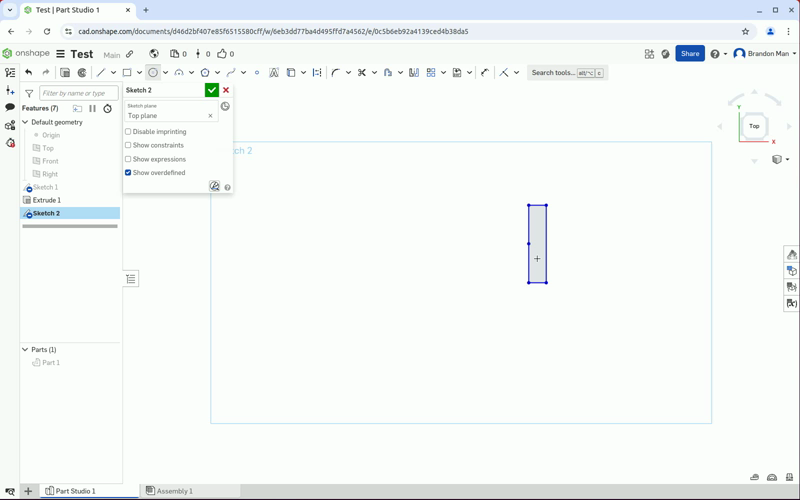
key_up(shift)
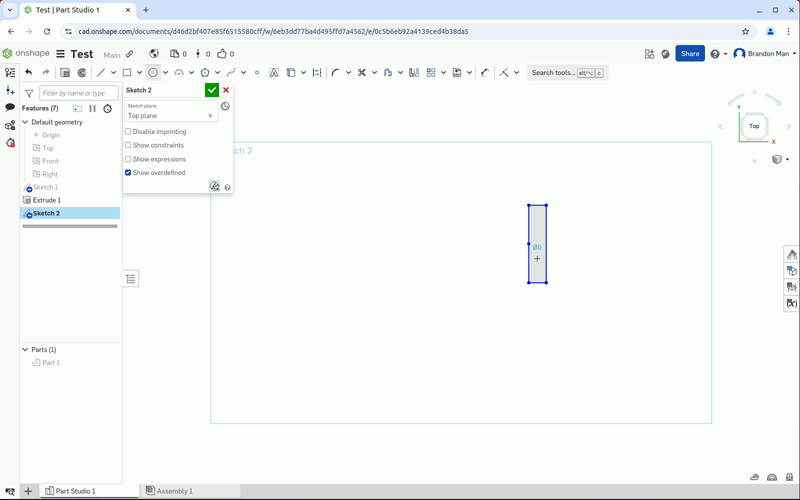
mouse_move(541, 258)
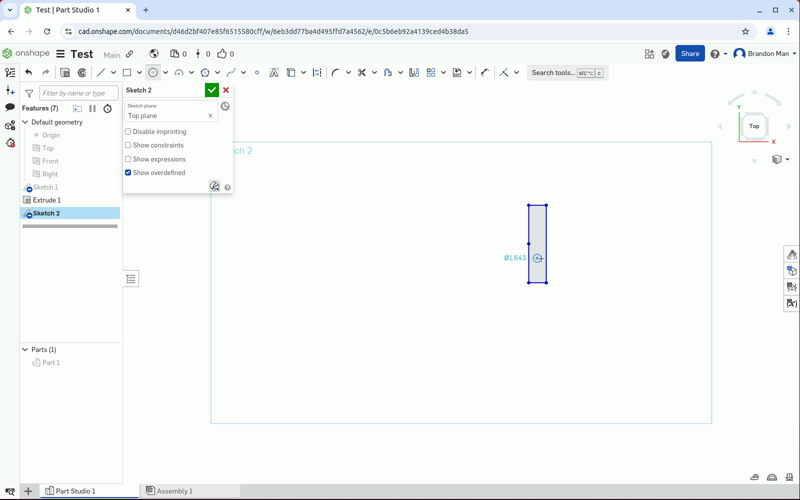
click(541, 258)
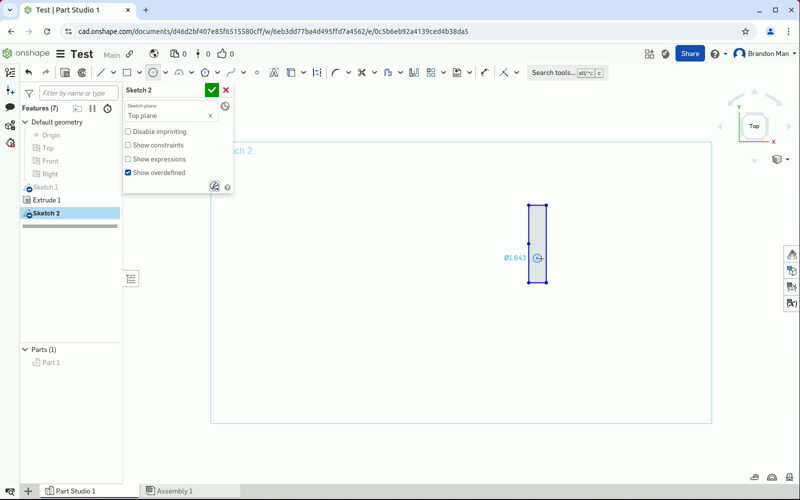
key(esc)
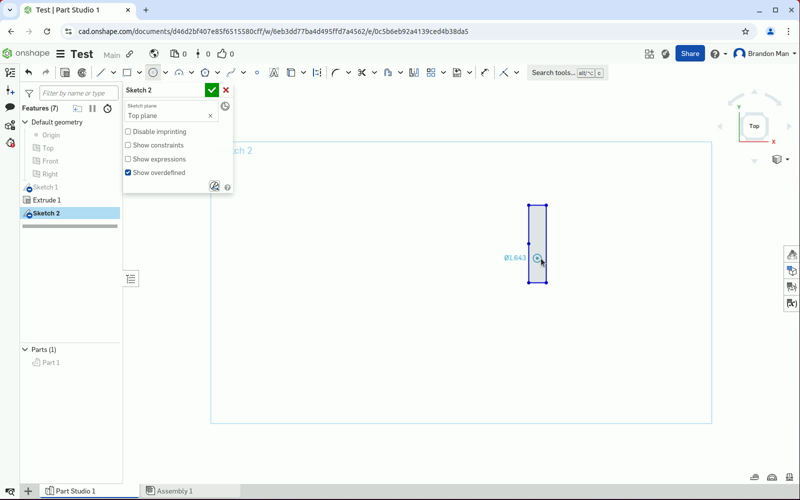
key(c)
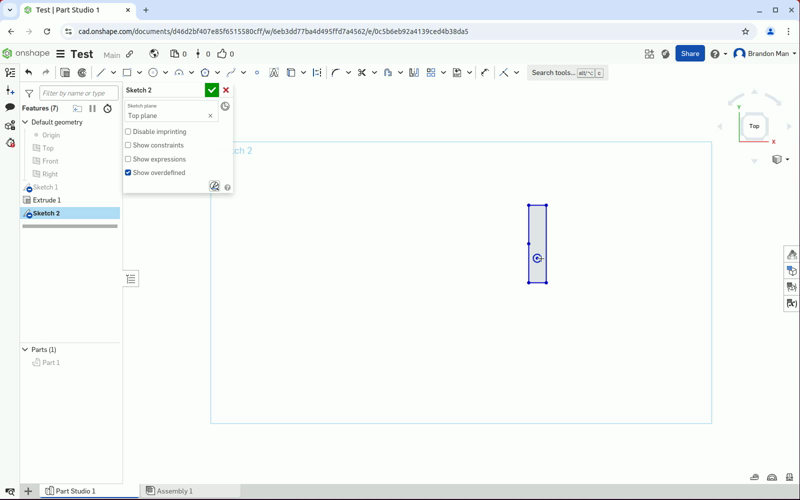
key_down(shift)
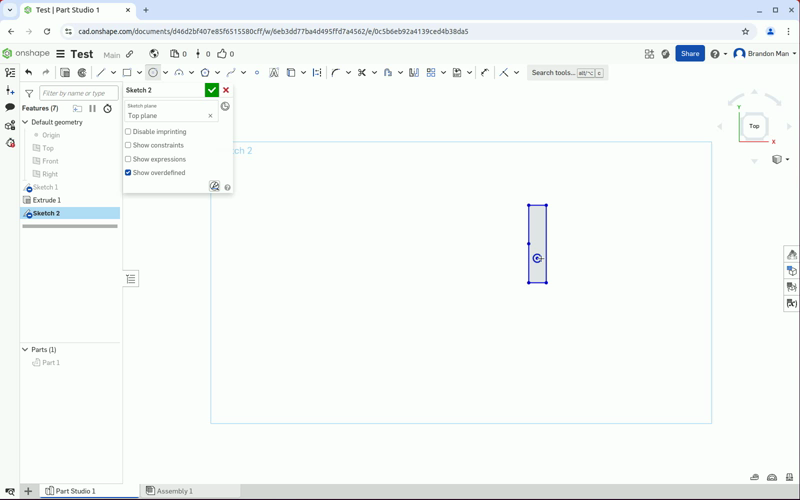
mouse_move(537, 229)
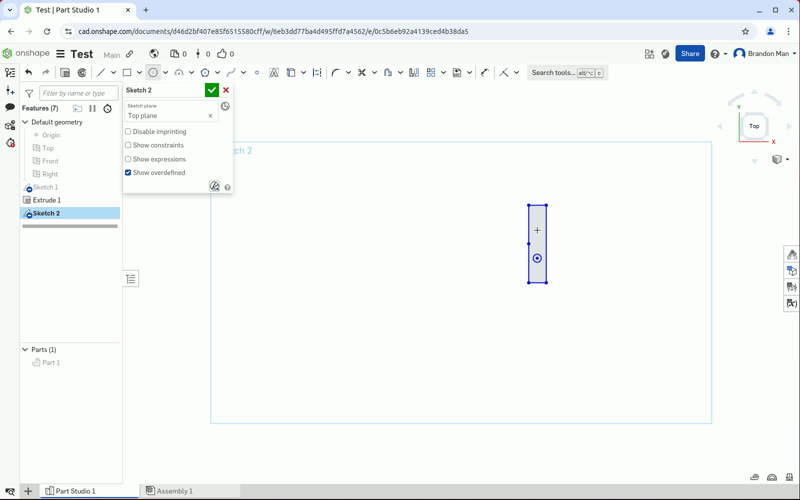
click(537, 229)
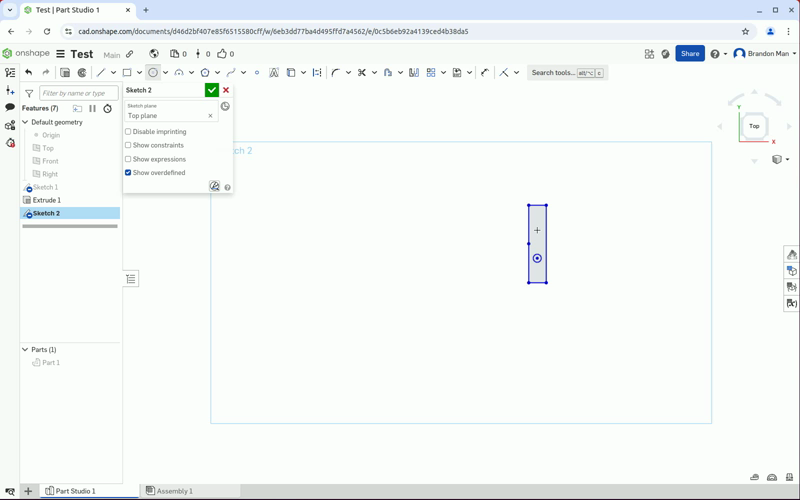
key_up(shift)
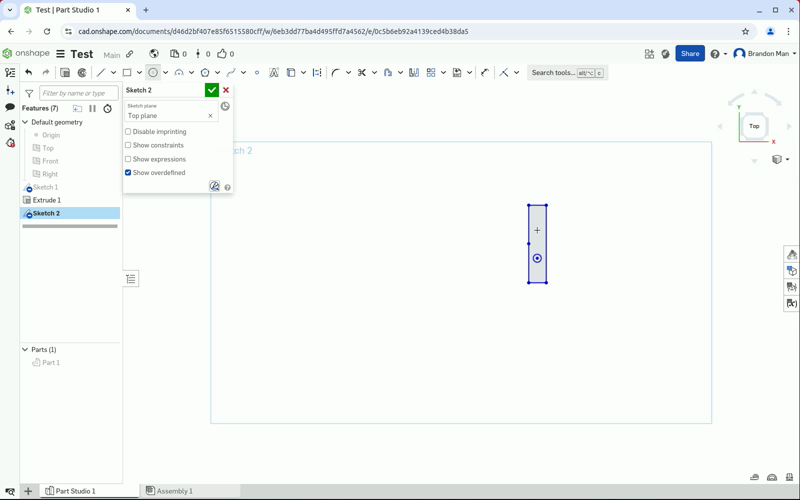
mouse_move(541, 229)
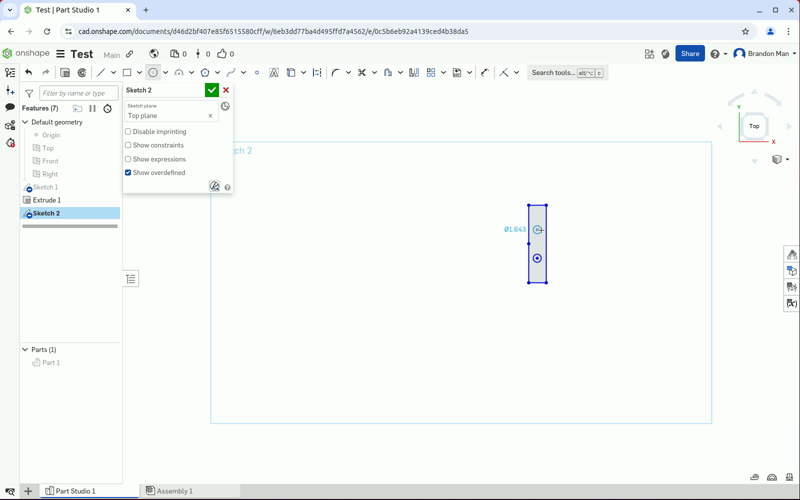
click(541, 229)
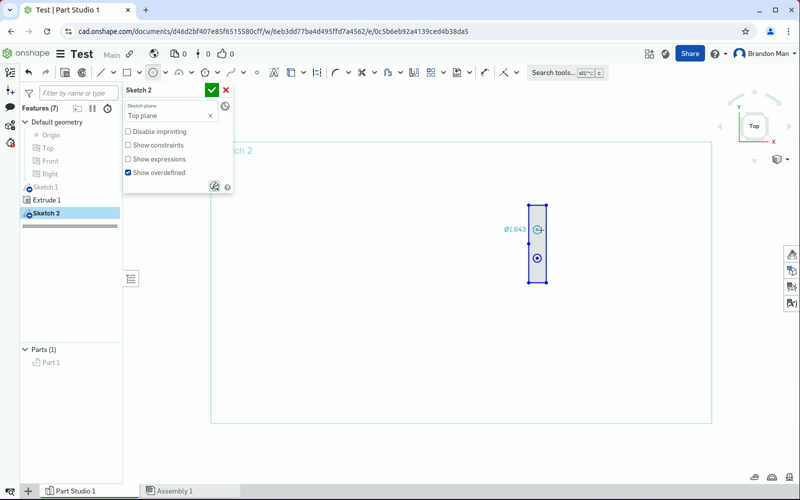
key(esc)
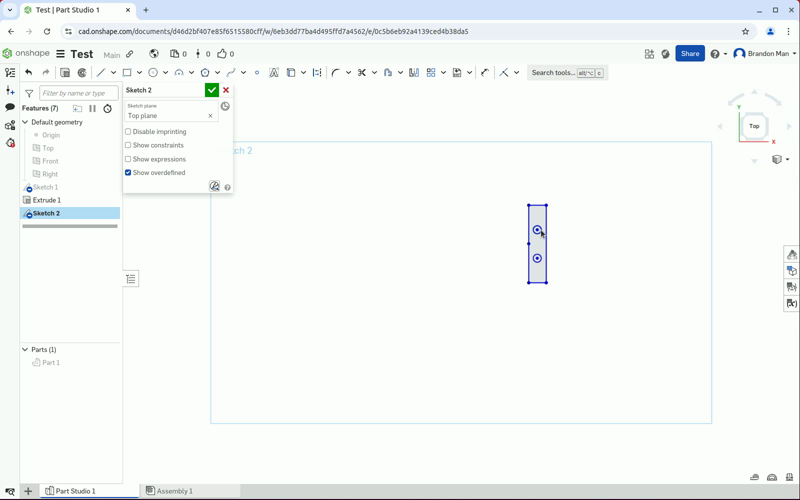
mouse_move(540, 267)
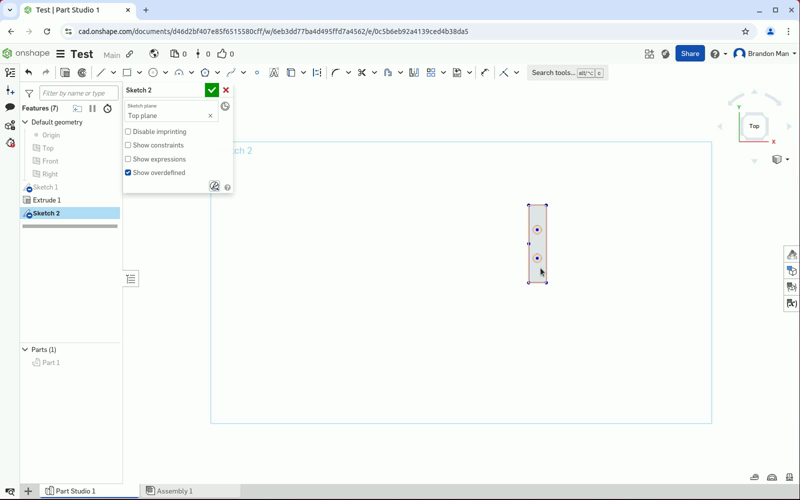
scroll(6)
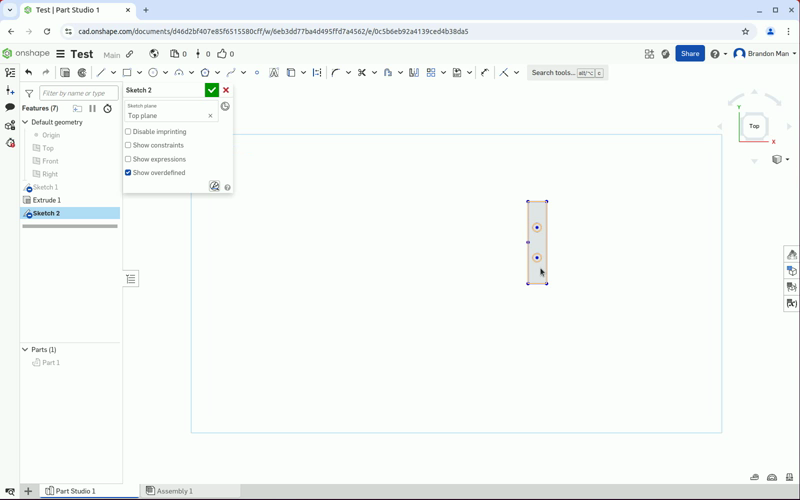
scroll(6)
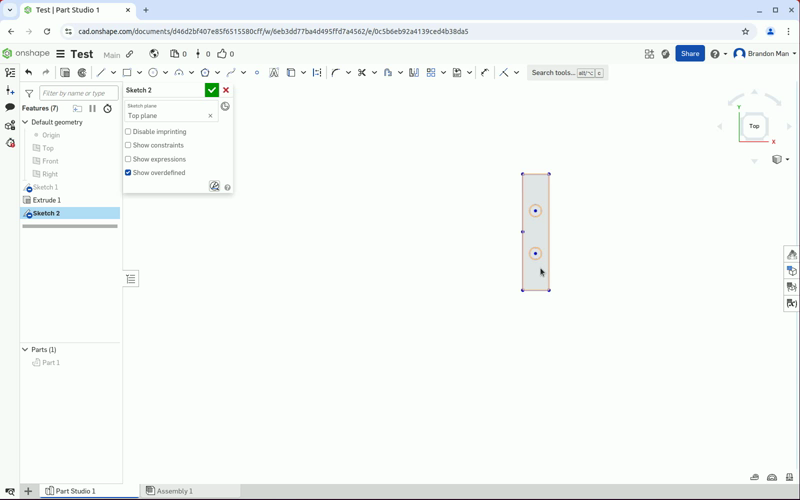
scroll(6)
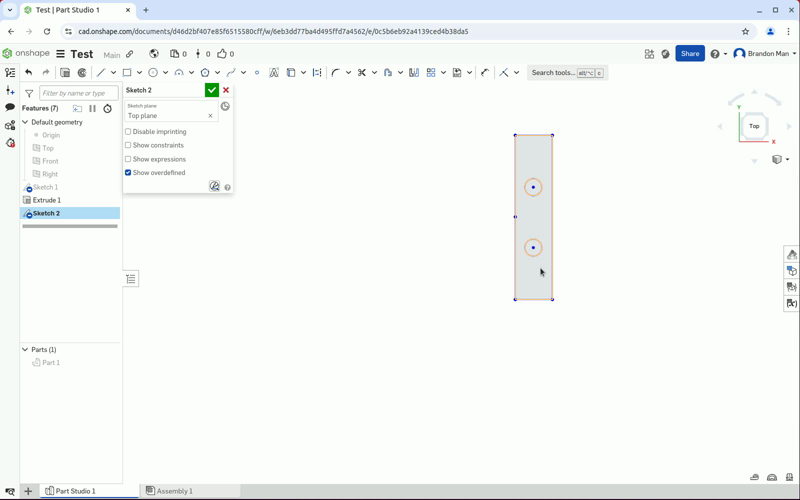
scroll(6)
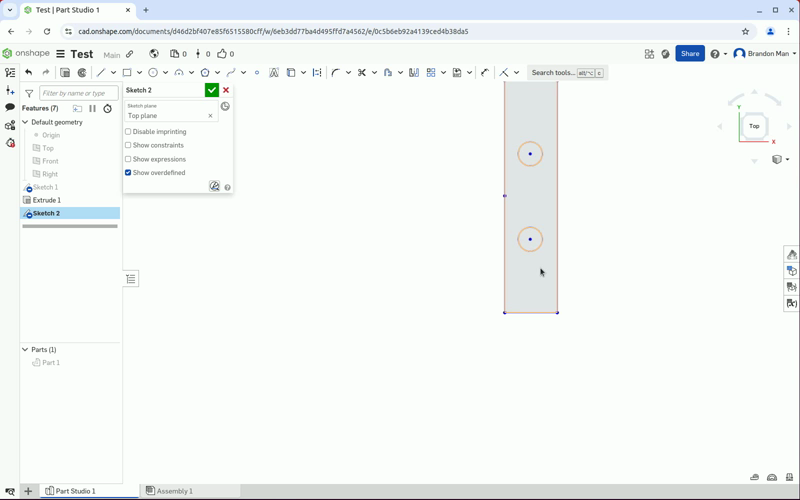
scroll(6)
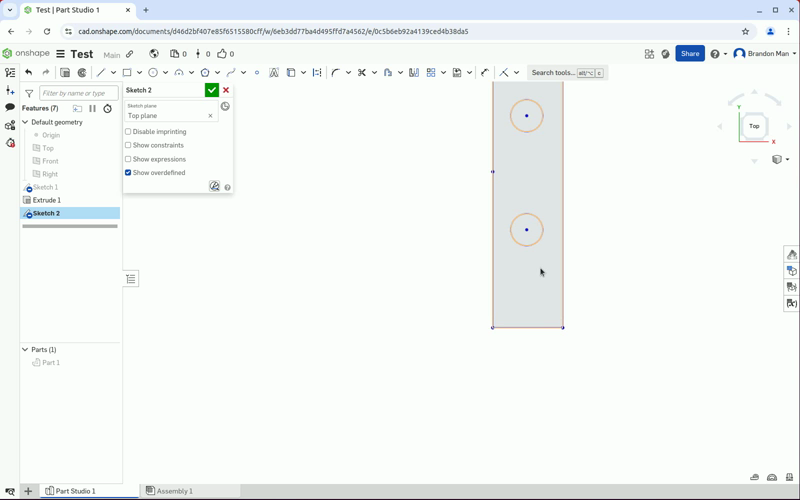
scroll(6)
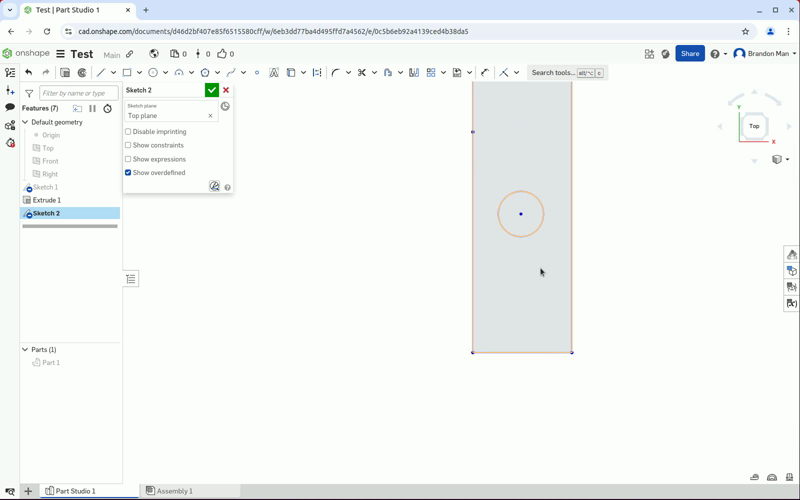
scroll(6)
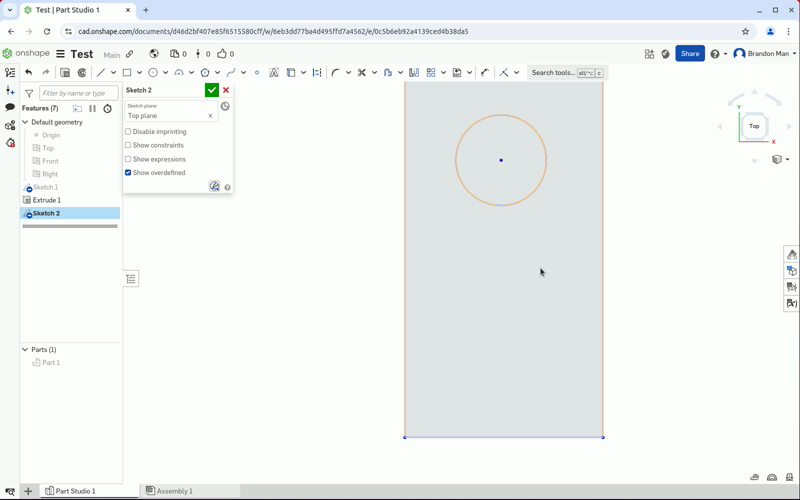
click(540, 267)
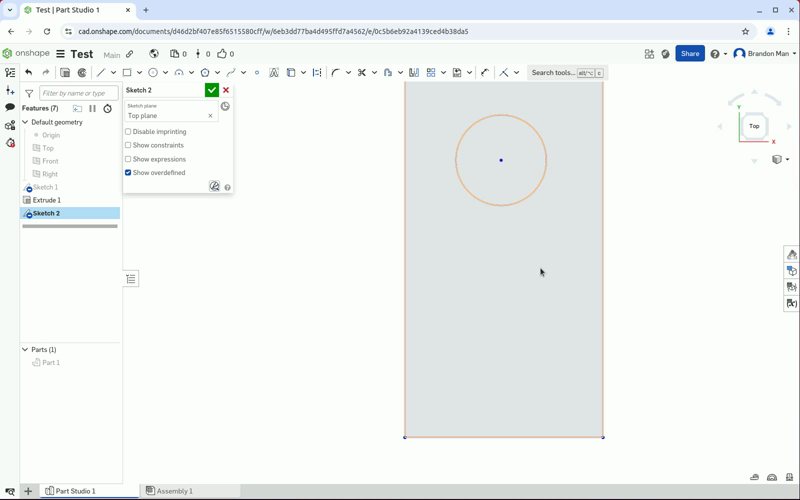
scroll(-6)
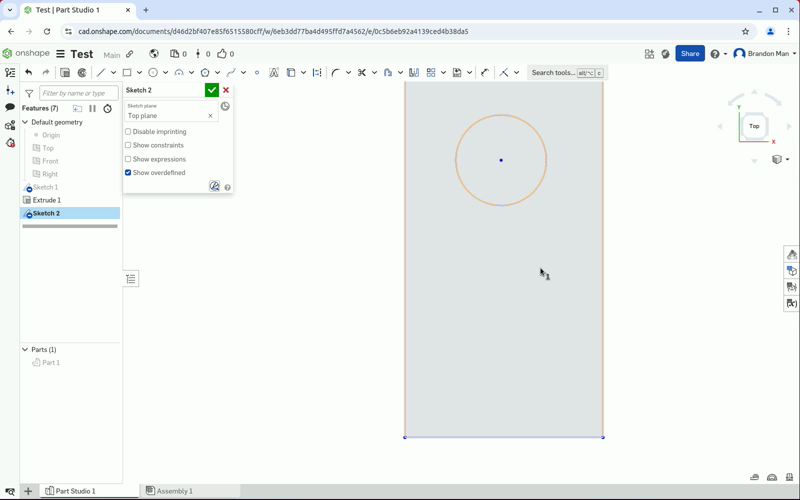
scroll(-6)
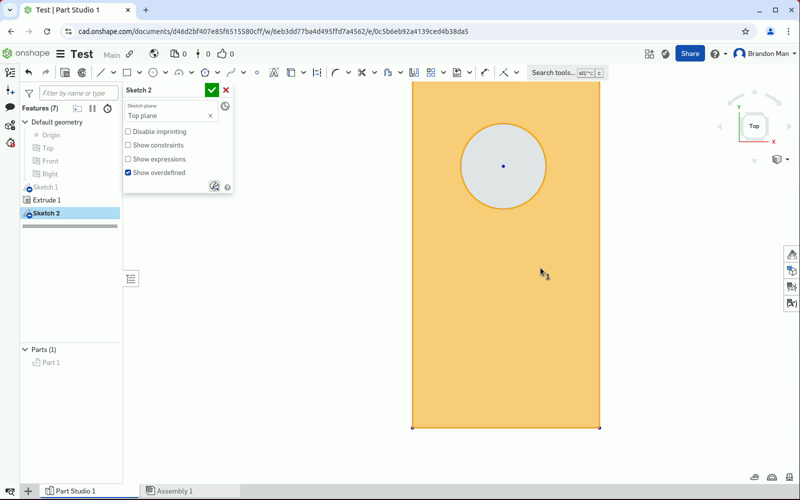
scroll(-6)
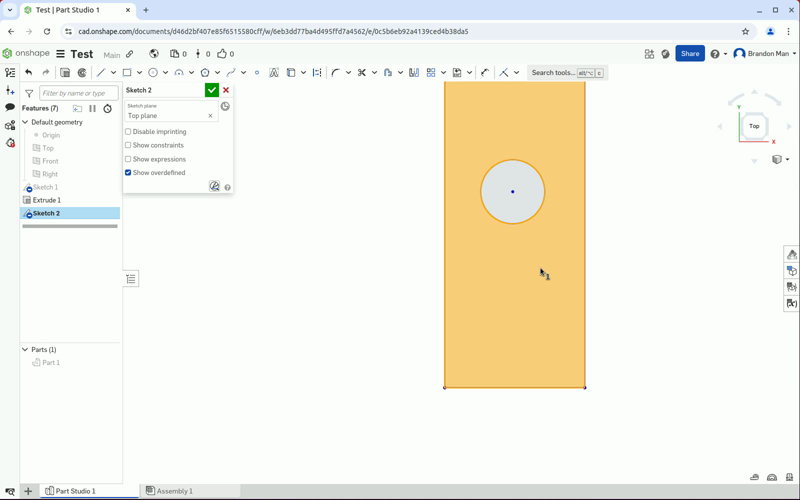
scroll(-6)
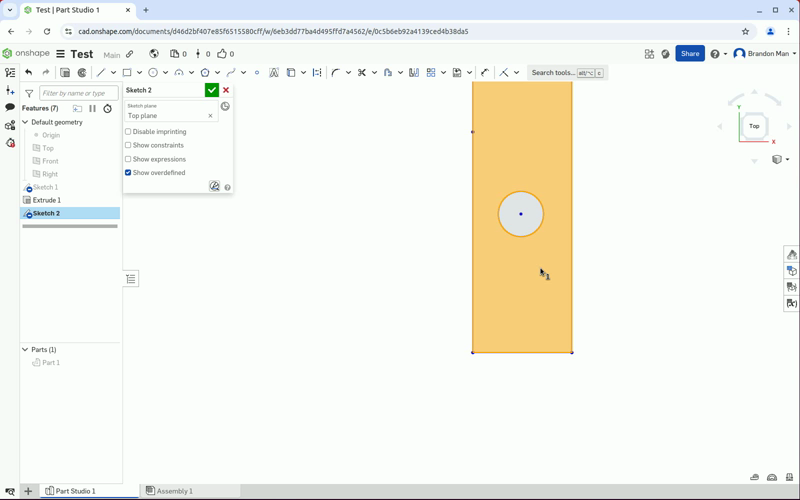
scroll(-6)
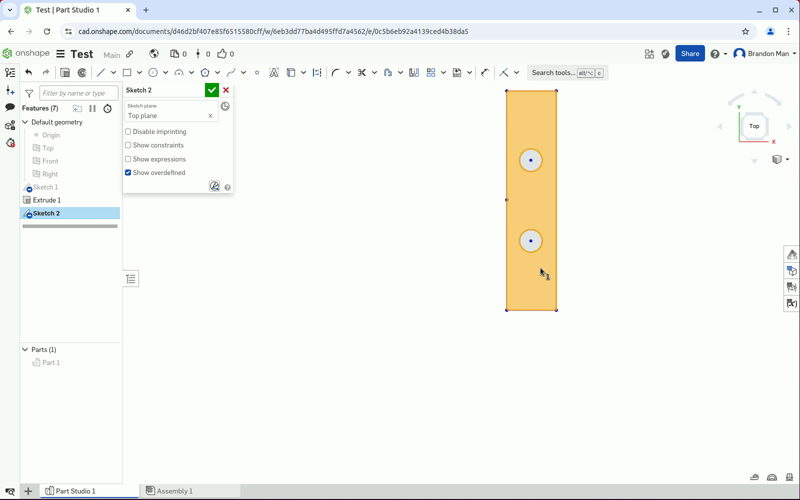
scroll(-6)
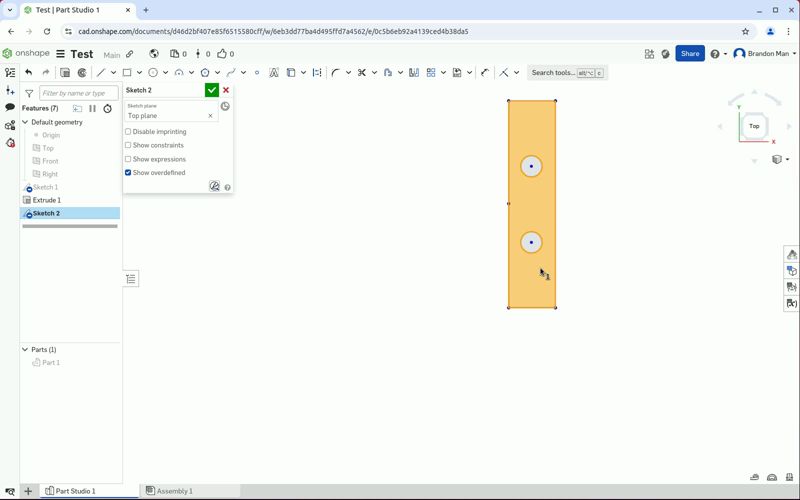
scroll(-6)
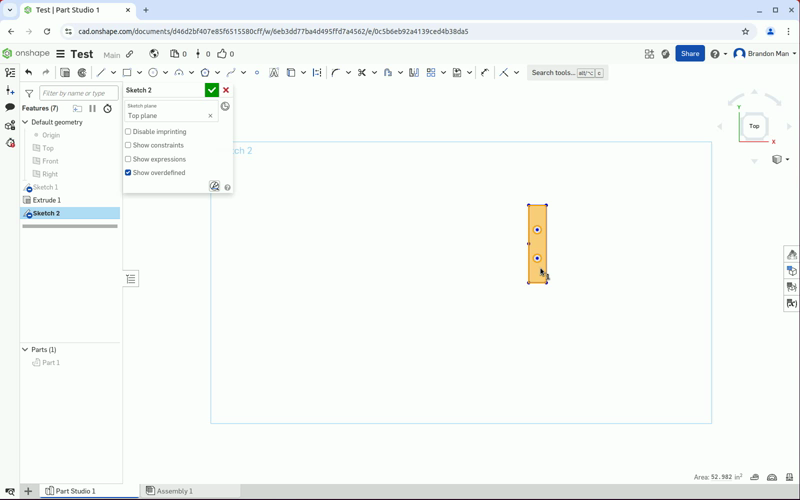
mouse_move(73, 352)
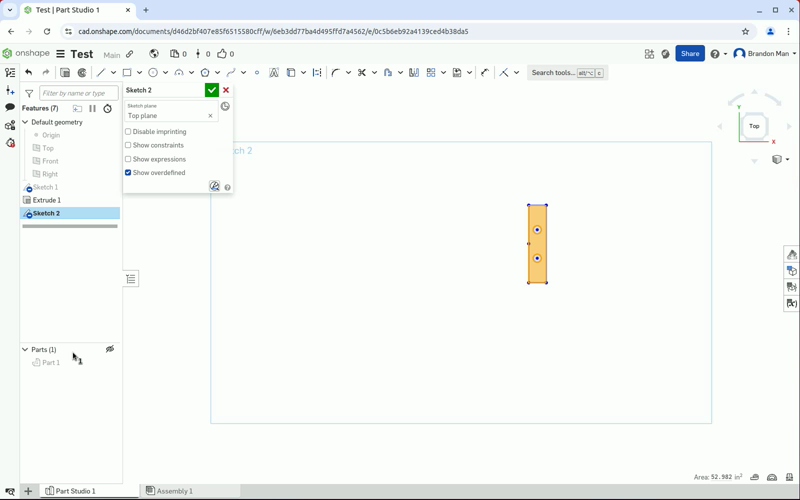
key(shift+y)
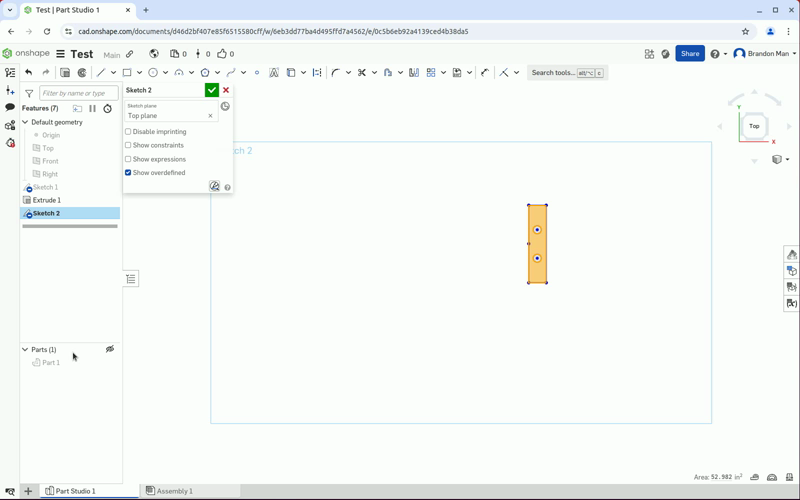
key(shift+e)
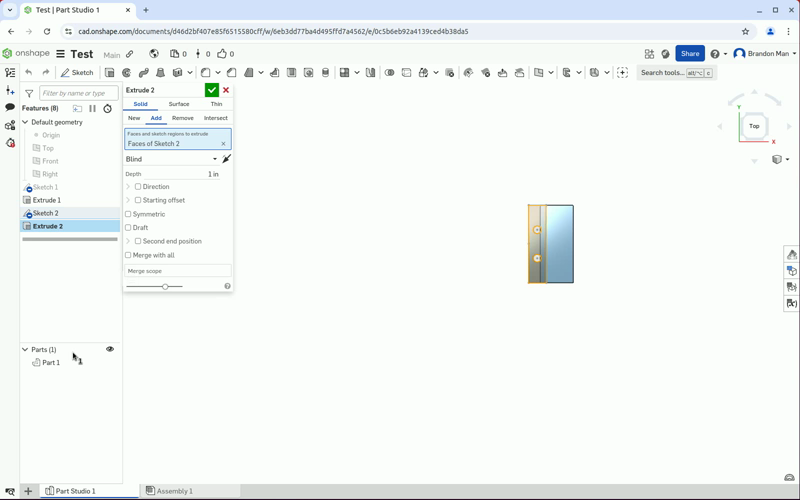
mouse_move(143, 106)
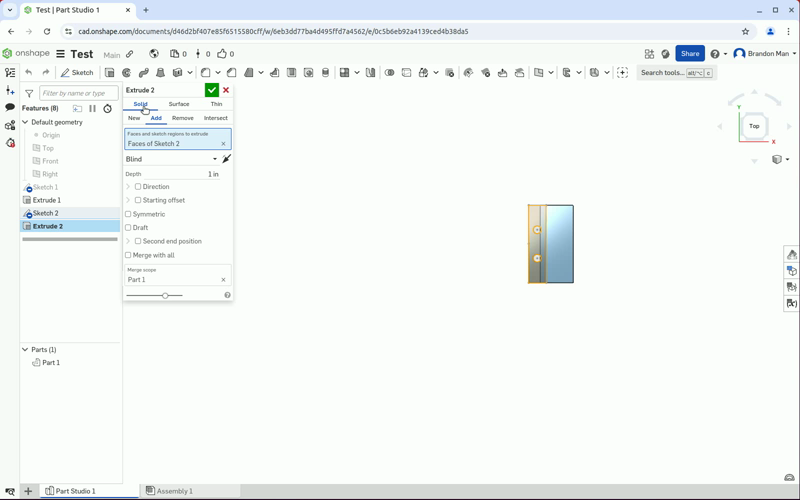
click(143, 106)
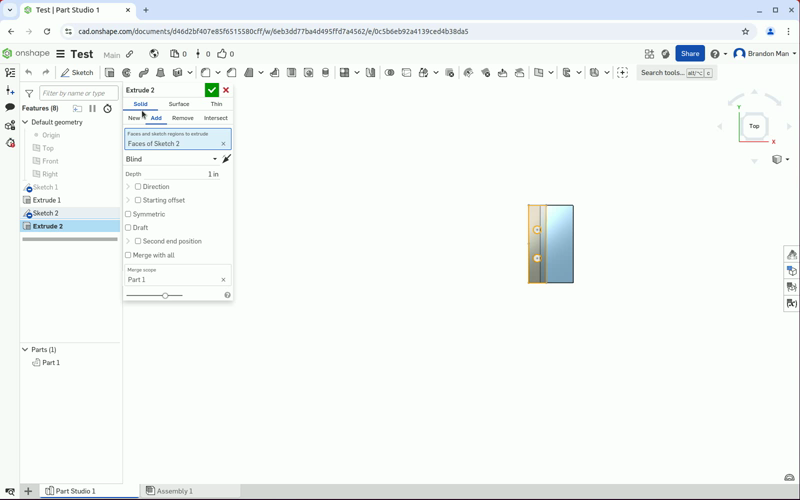
mouse_move(137, 120)
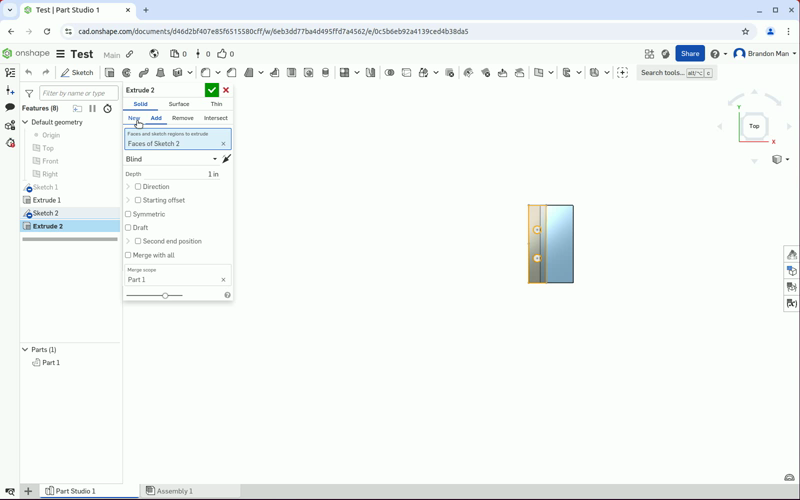
click(137, 120)
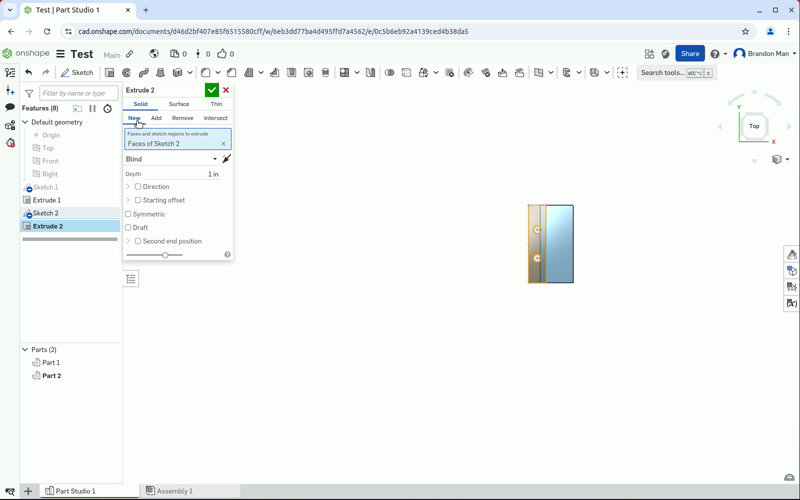
key(tab, 4)
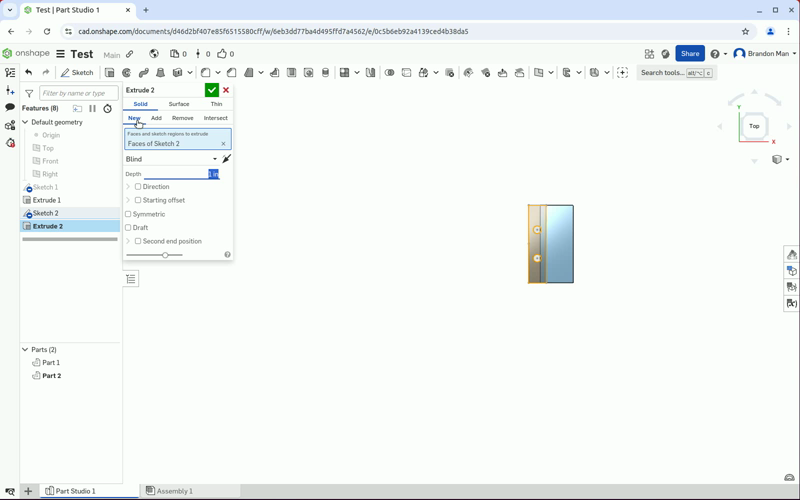
text(8.184)
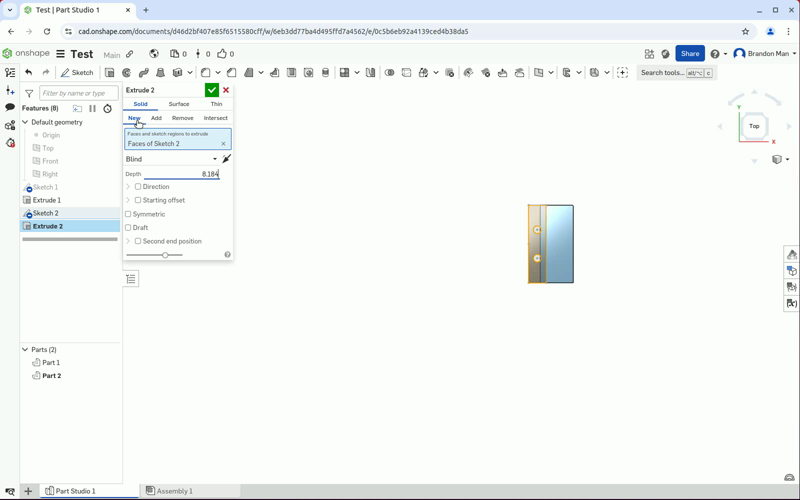
key(enter)
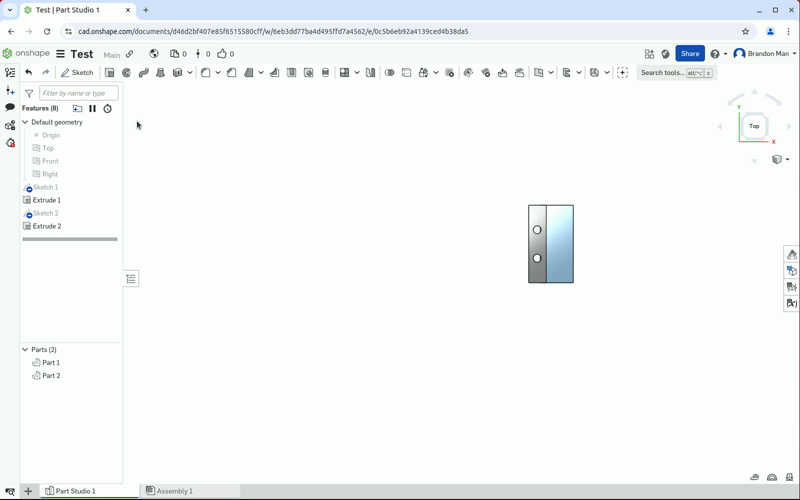
key(shift+h)
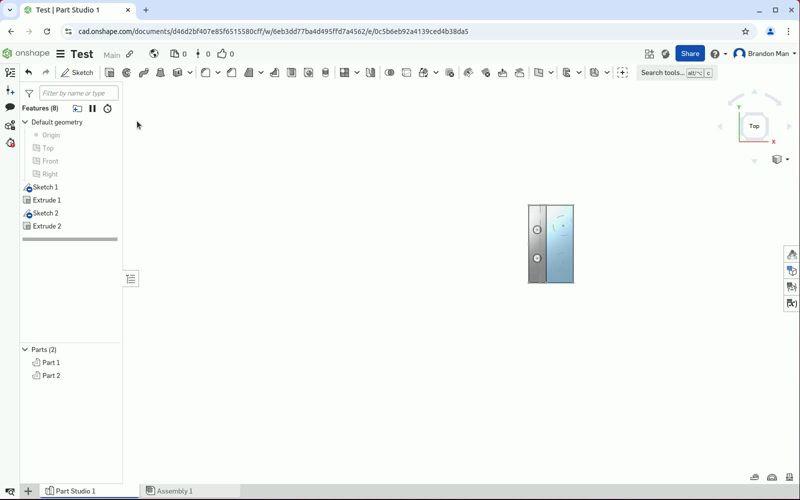
key(shift+h)
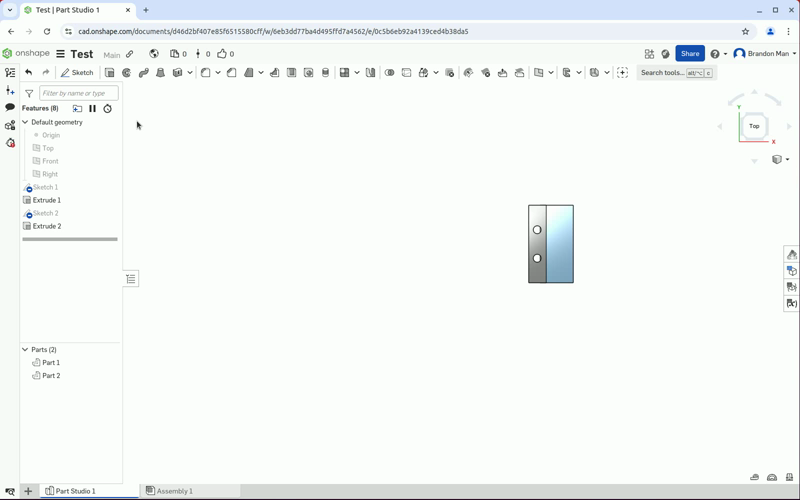
mouse_move(73, 189)
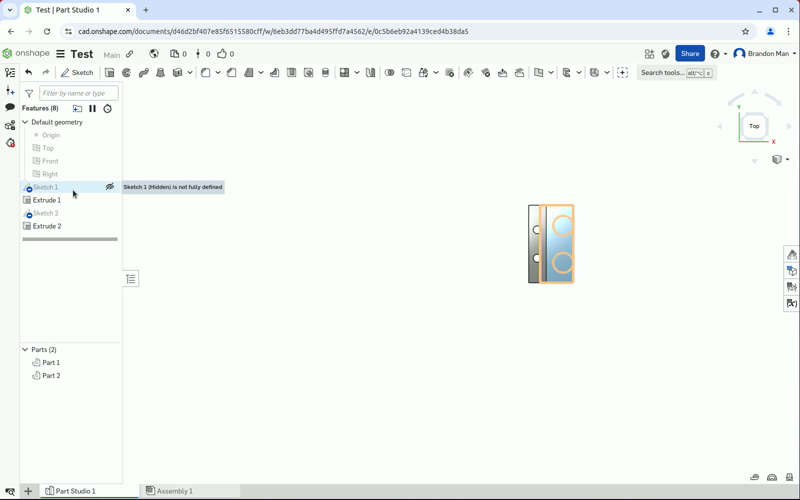
click(73, 189)
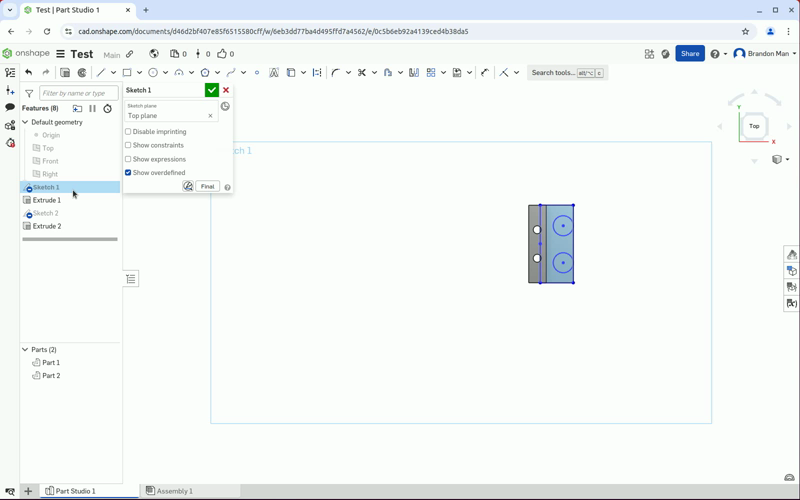
mouse_move(229, 92)
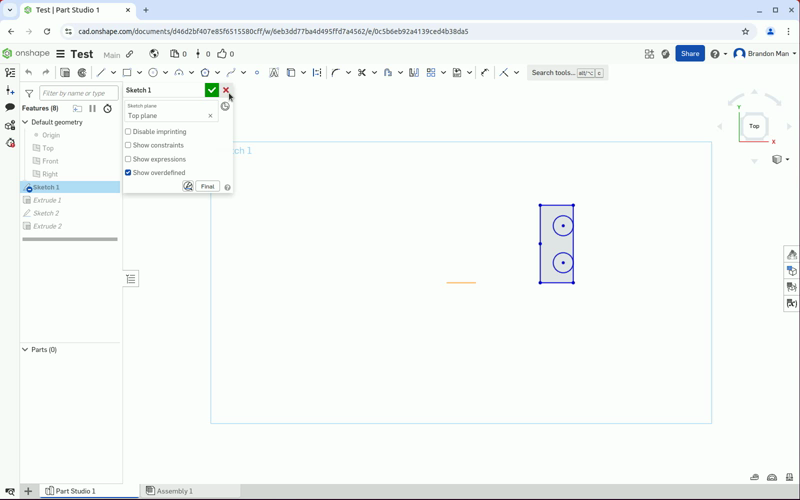
click(229, 92)
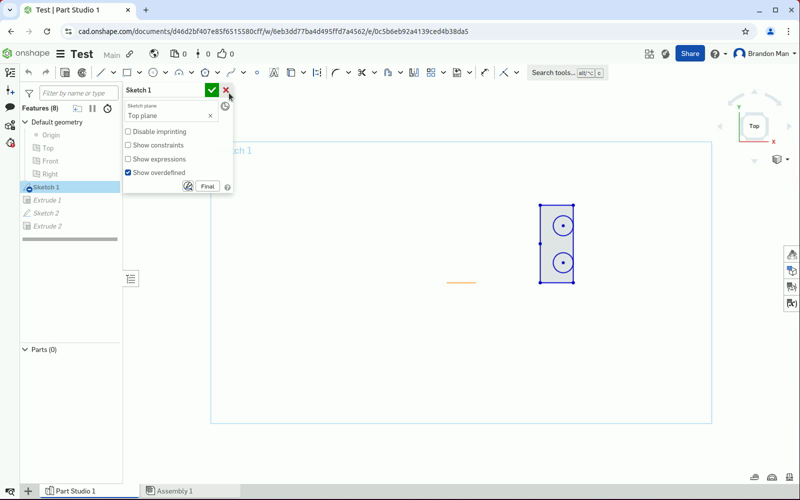
key(shift+s)
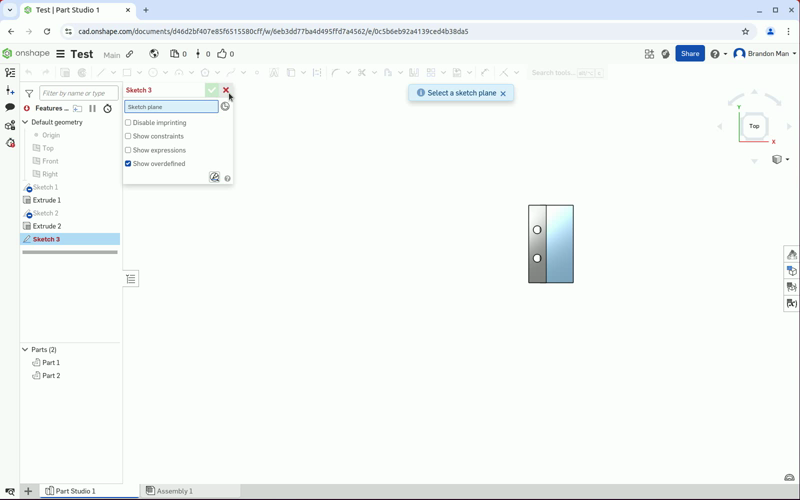
mouse_move(73, 150)
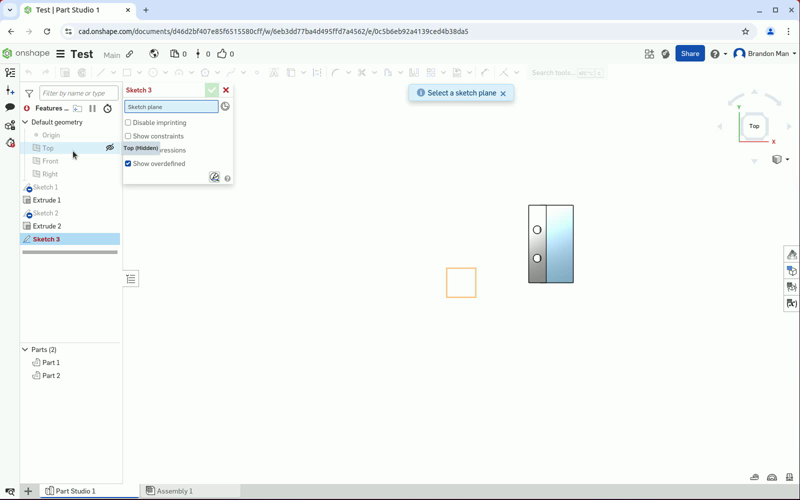
click(73, 150)
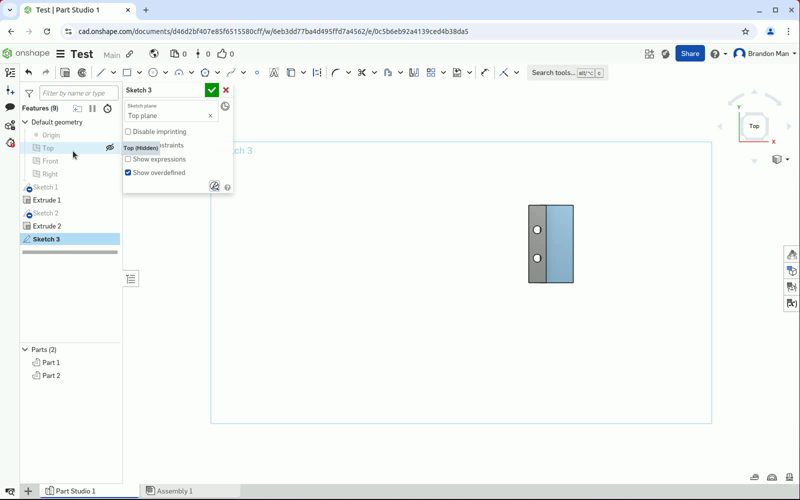
mouse_move(73, 352)
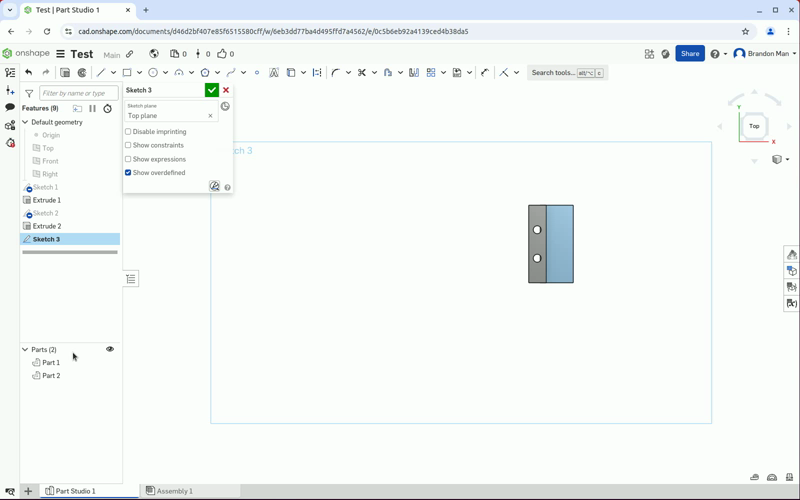
key(y)
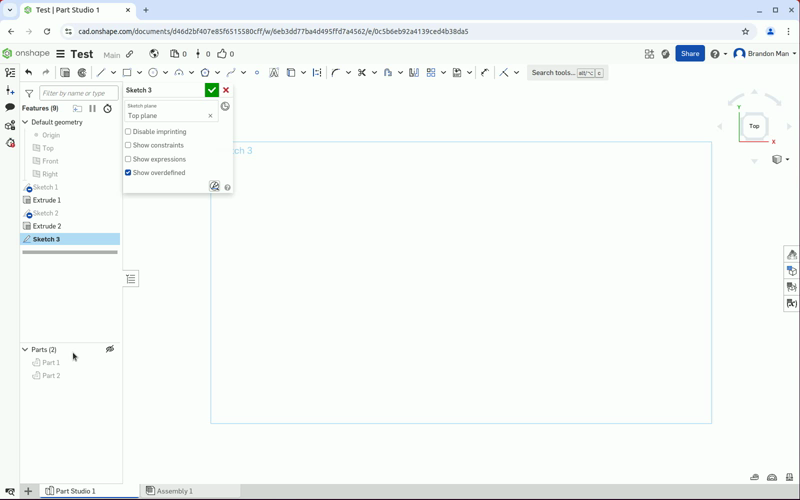
key(l)
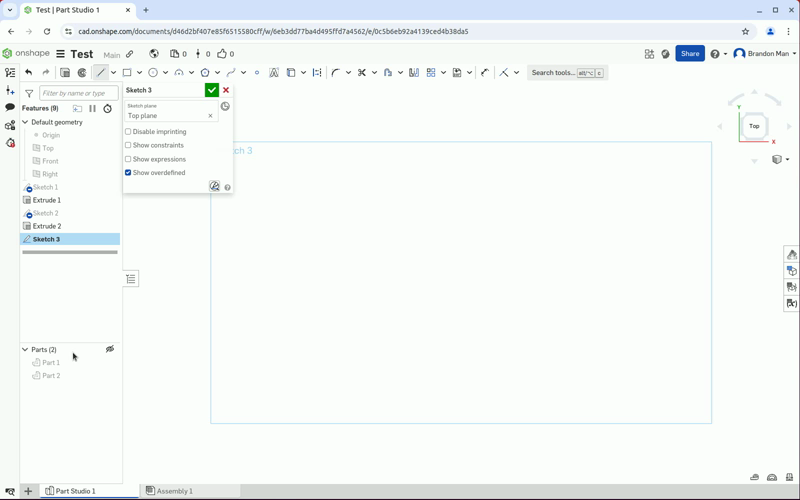
key_down(shift)
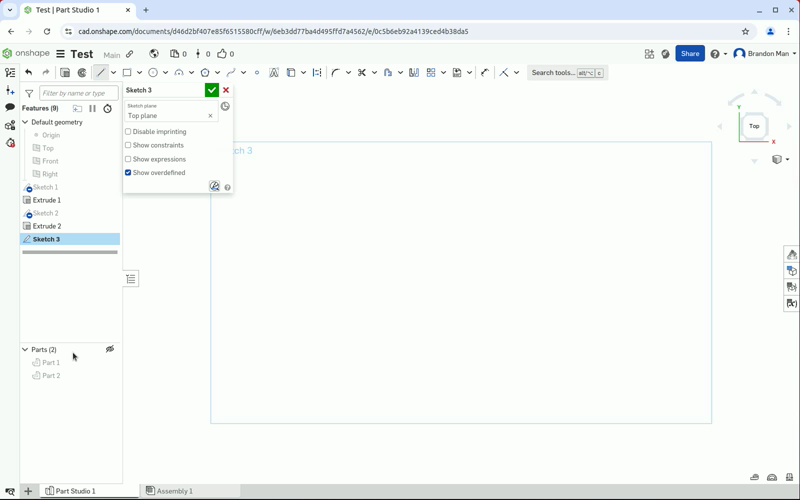
mouse_move(527, 276)
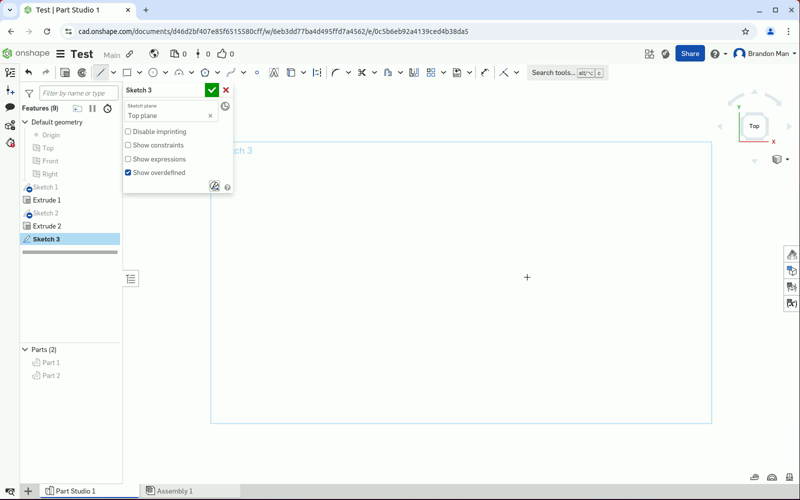
click(527, 276)
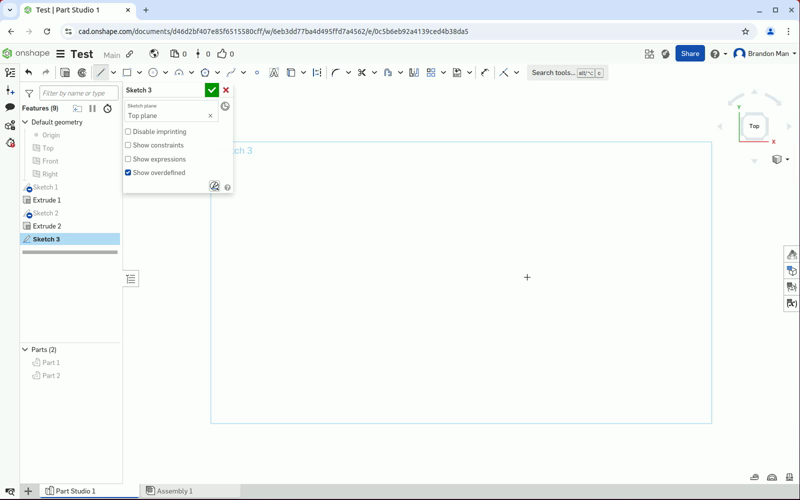
key_up(shift)
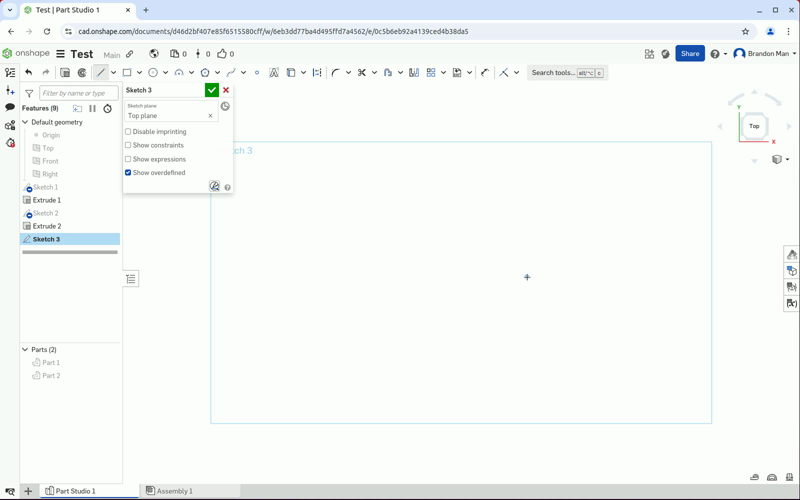
key_down(shift)
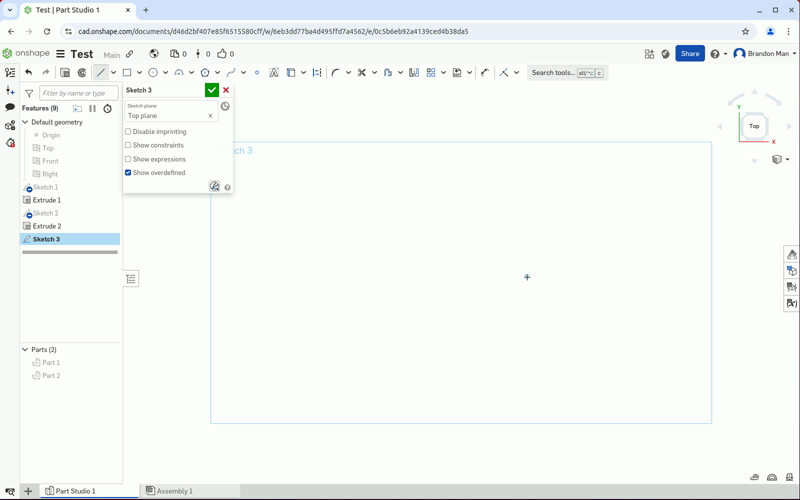
mouse_move(557, 276)
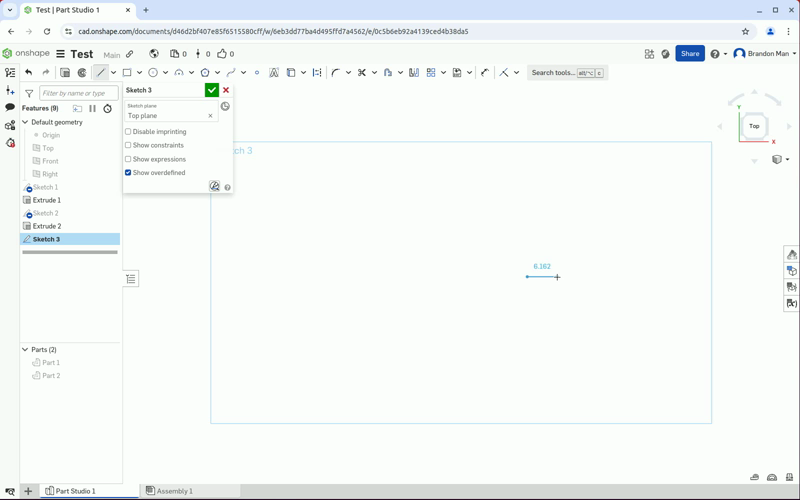
mouse_move(553, 276)
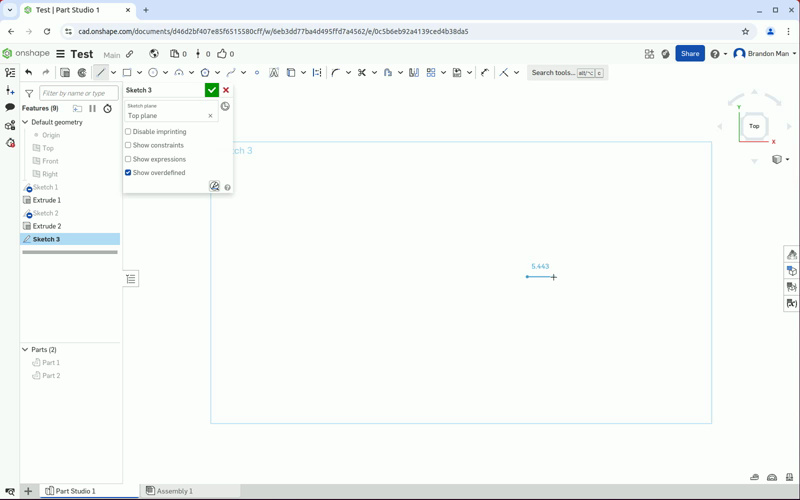
click(553, 276)
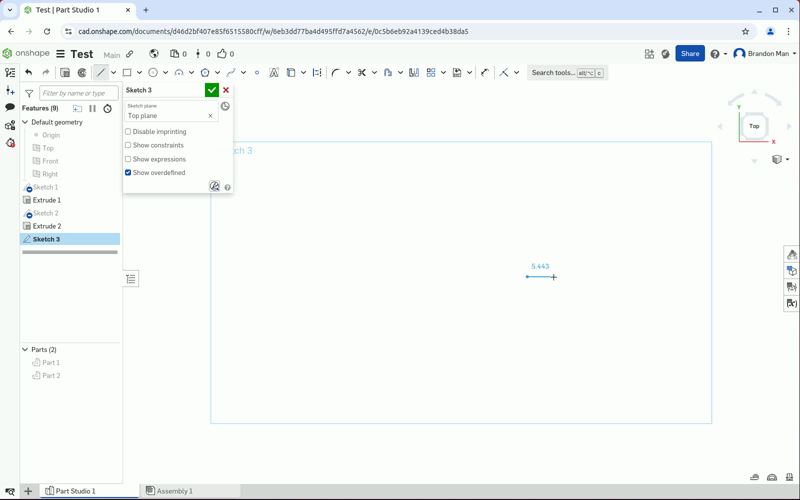
key_up(shift)
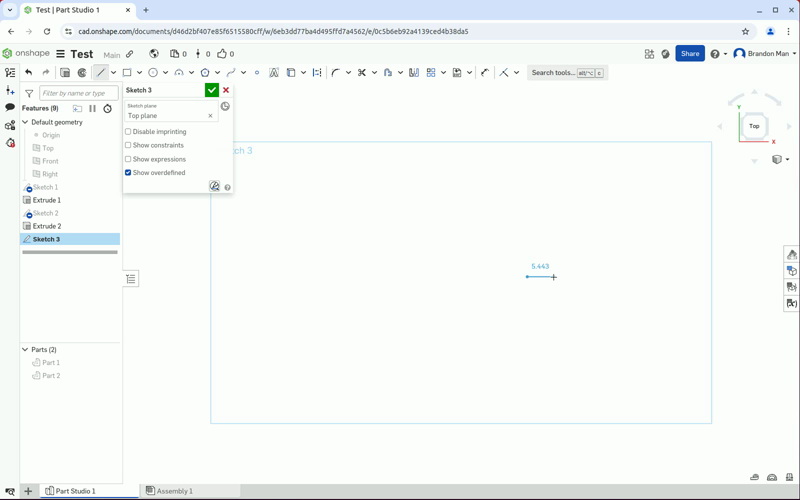
key_down(shift)
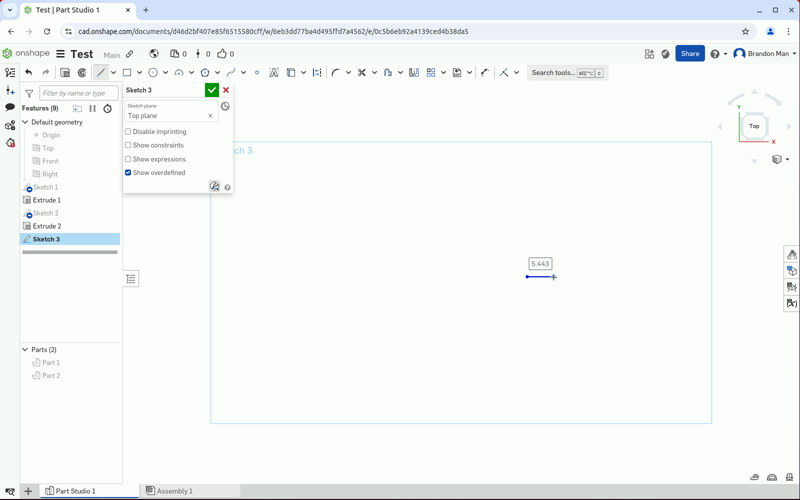
mouse_move(553, 212)
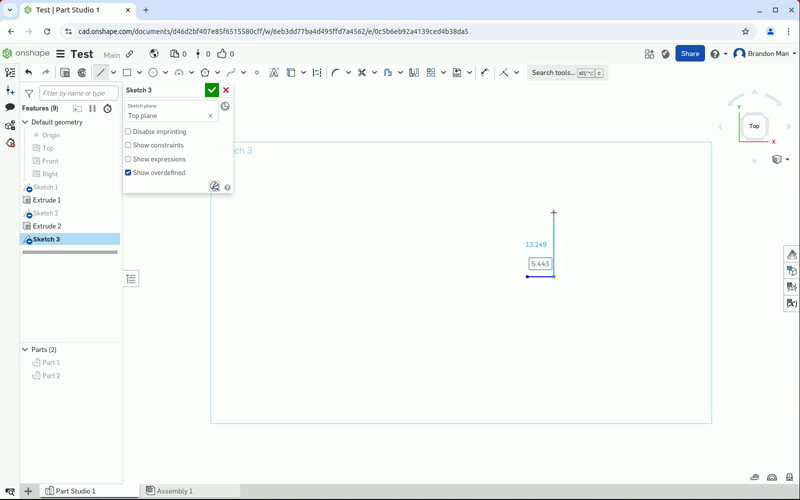
click(553, 212)
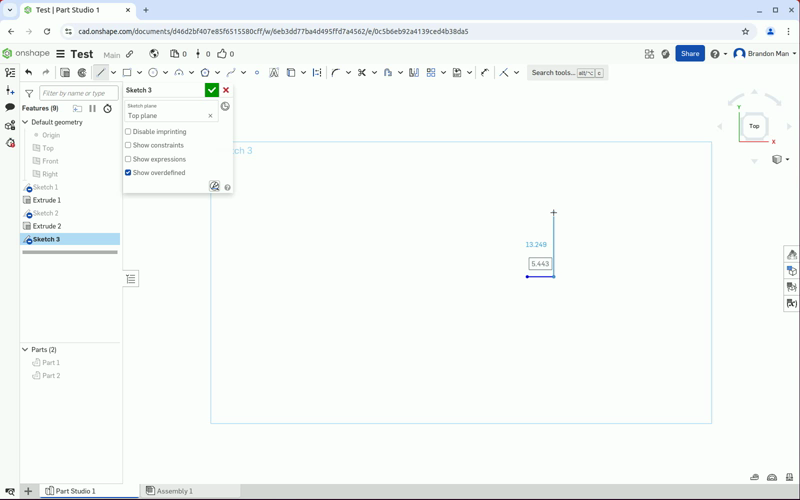
key_up(shift)
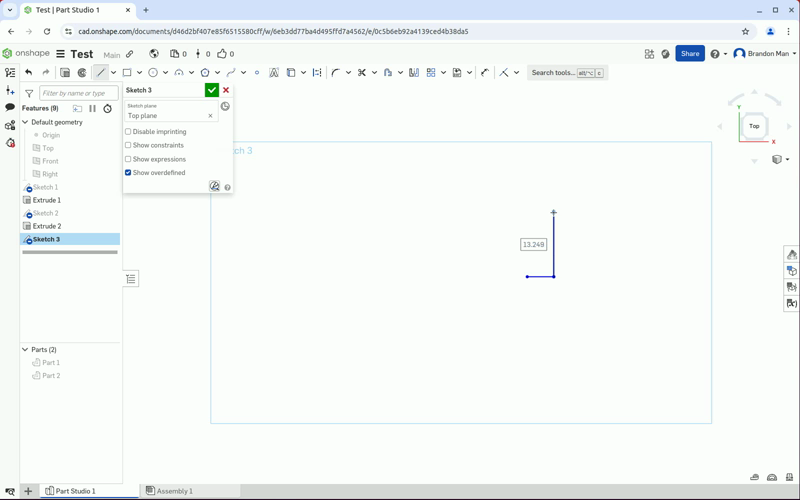
key_down(shift)
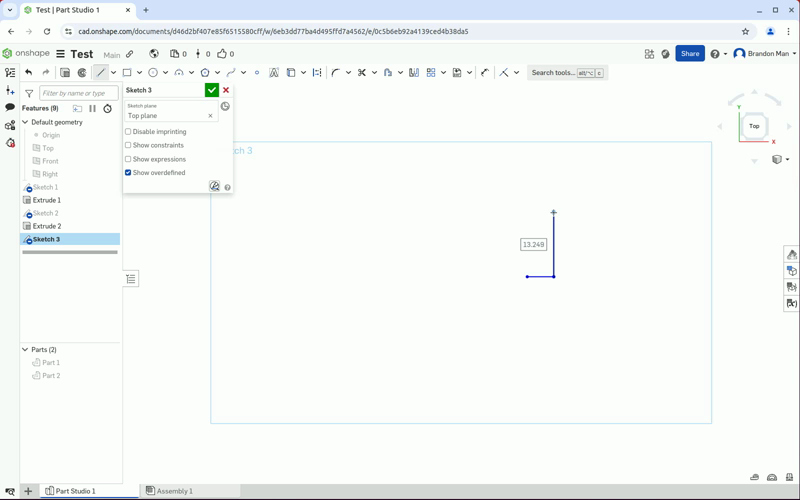
mouse_move(583, 212)
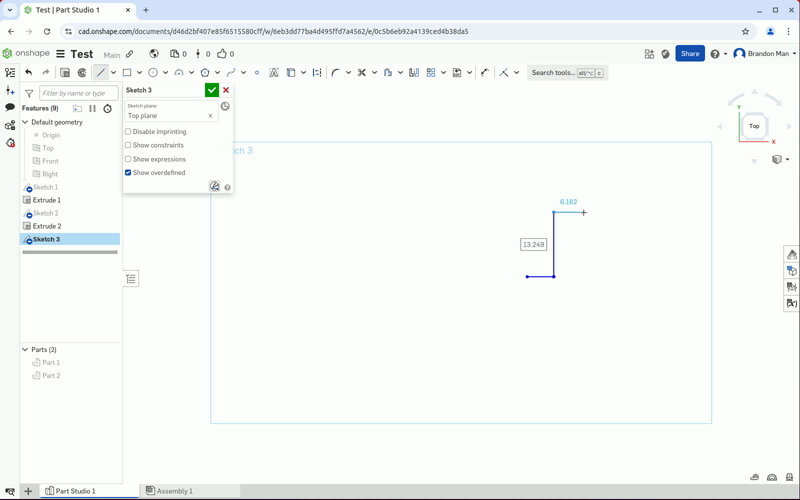
mouse_move(527, 212)
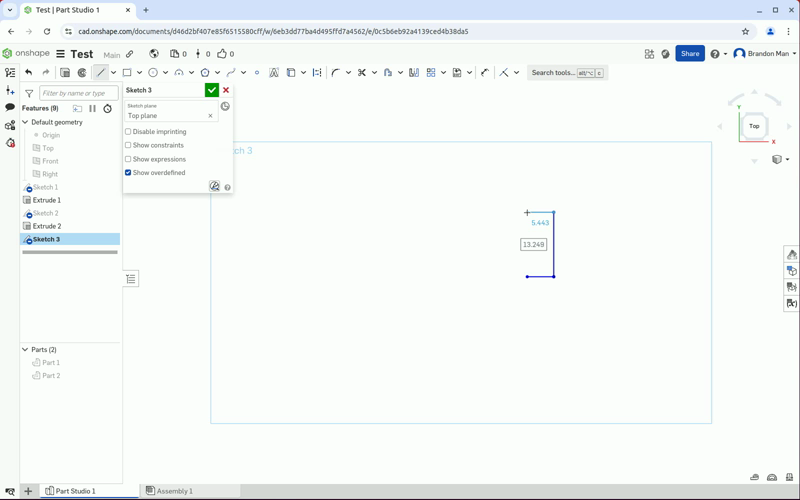
click(527, 212)
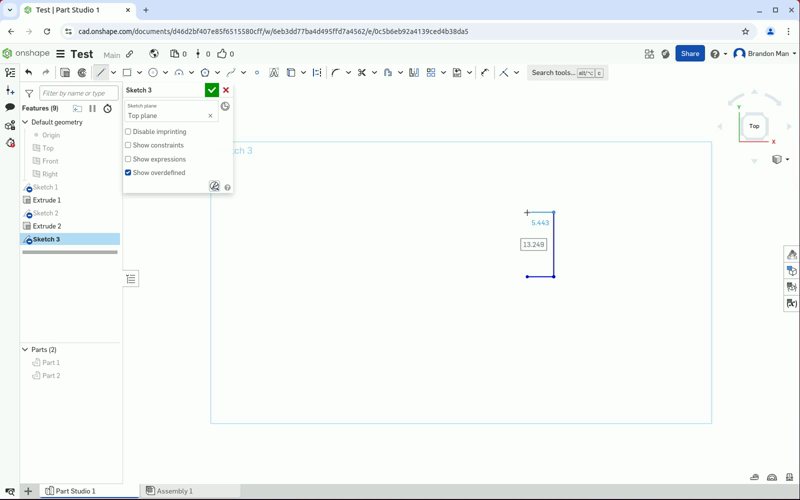
key_up(shift)
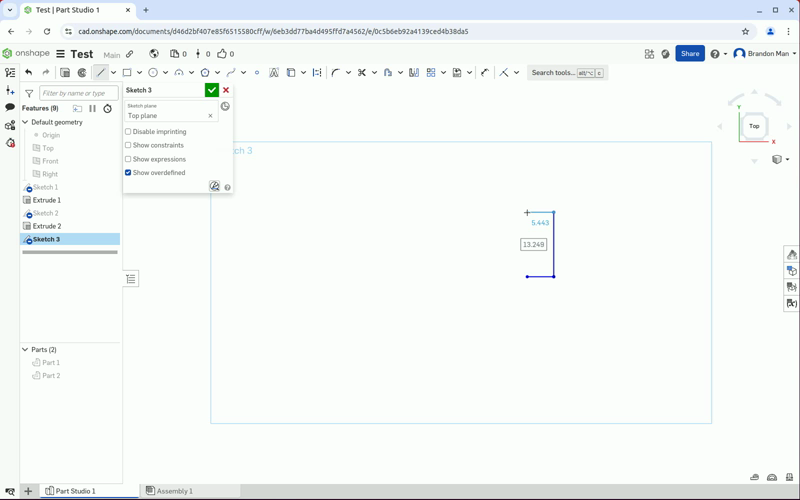
key_down(shift)
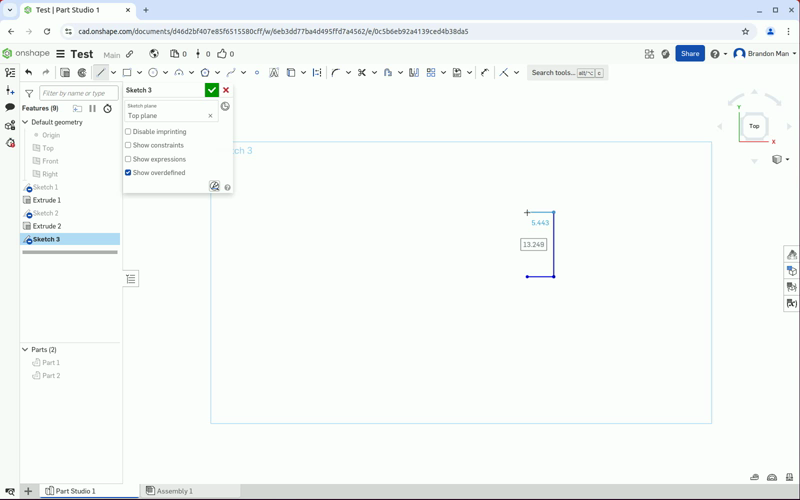
mouse_move(527, 276)
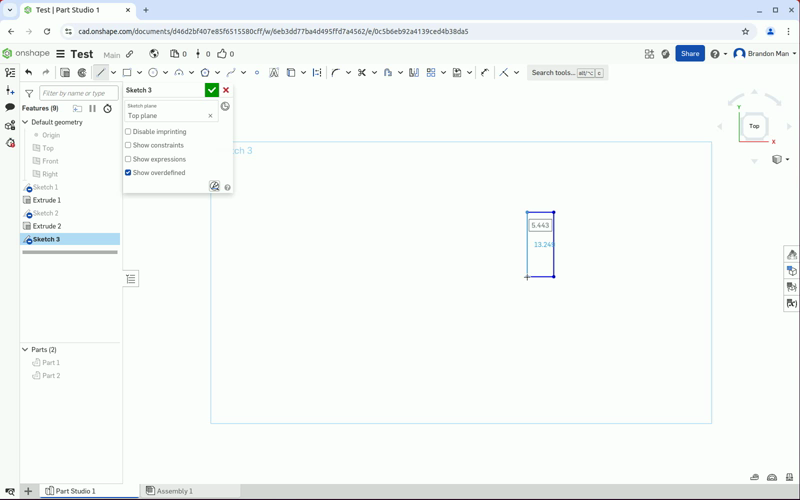
key_up(shift)
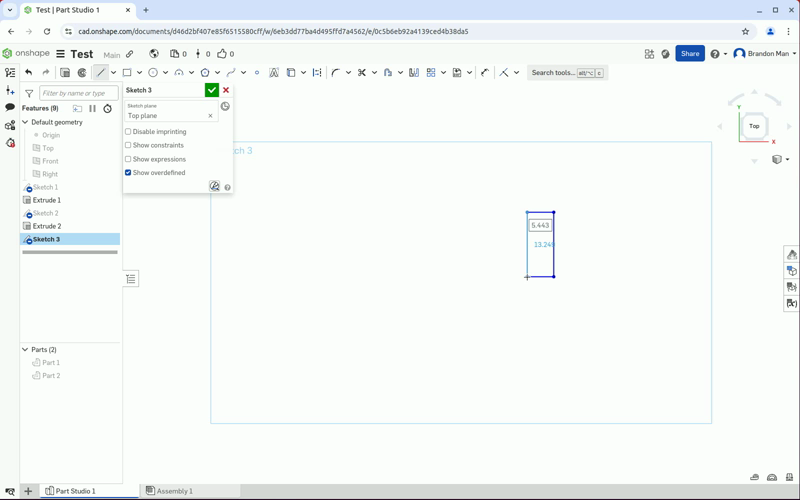
click(527, 276)
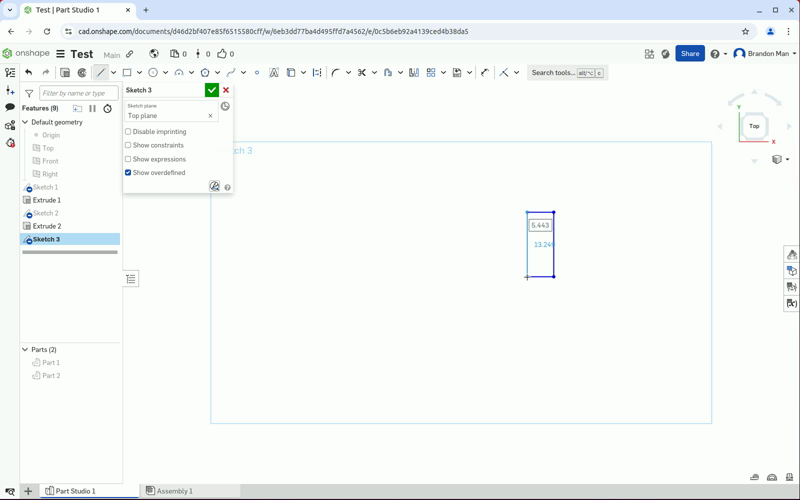
key(esc)
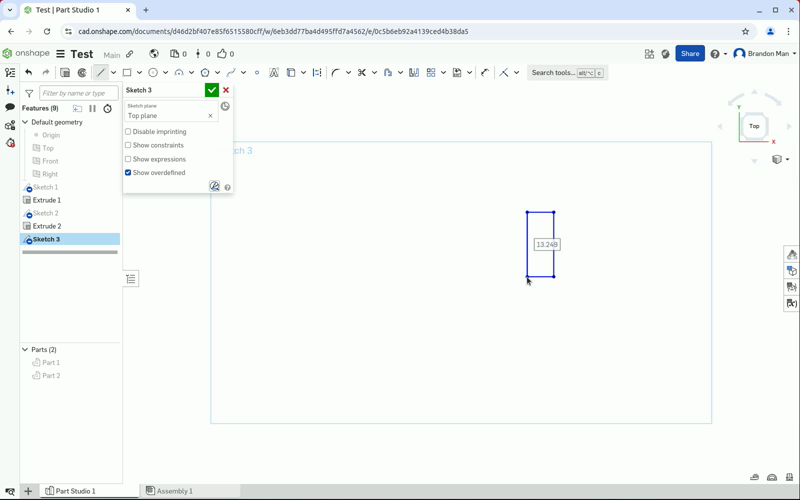
mouse_move(532, 246)
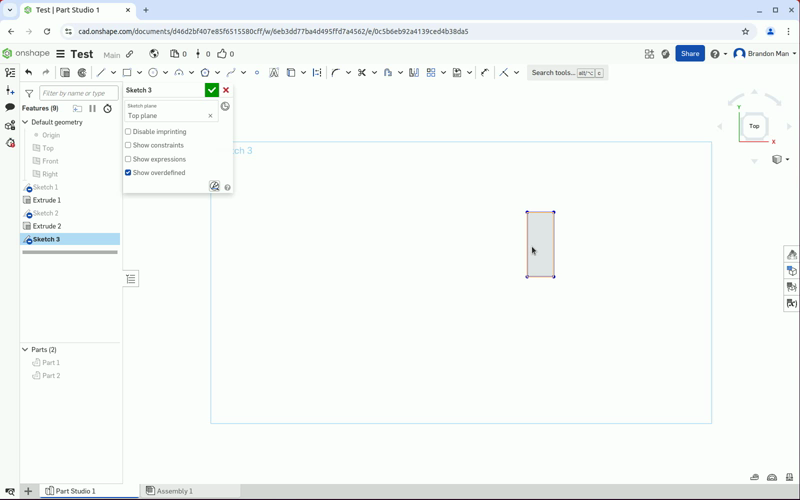
scroll(6)
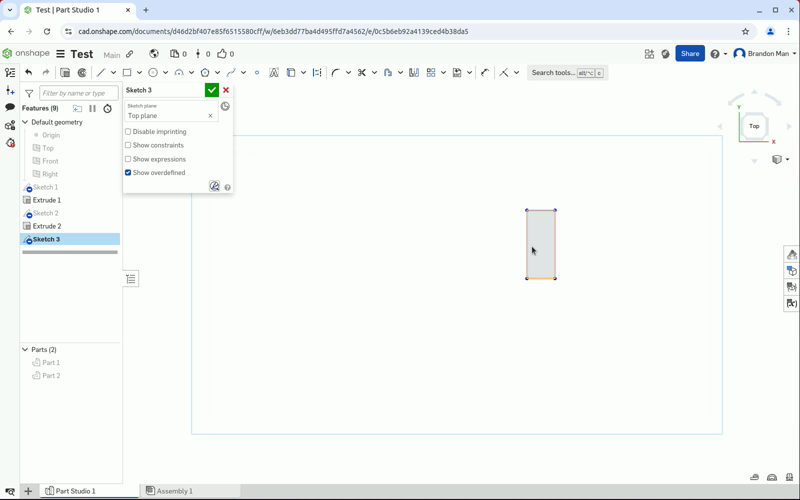
scroll(6)
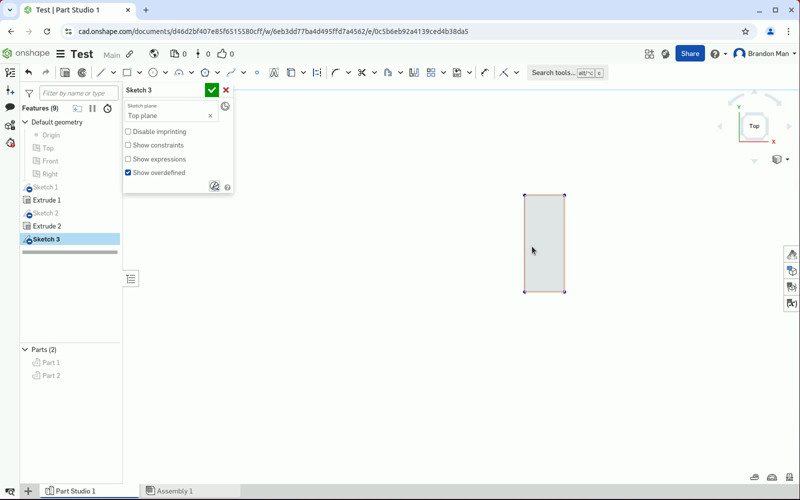
scroll(6)
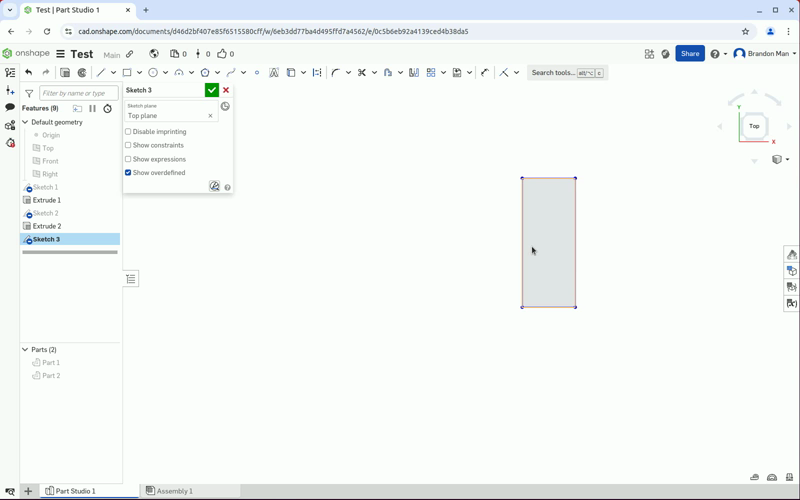
scroll(6)
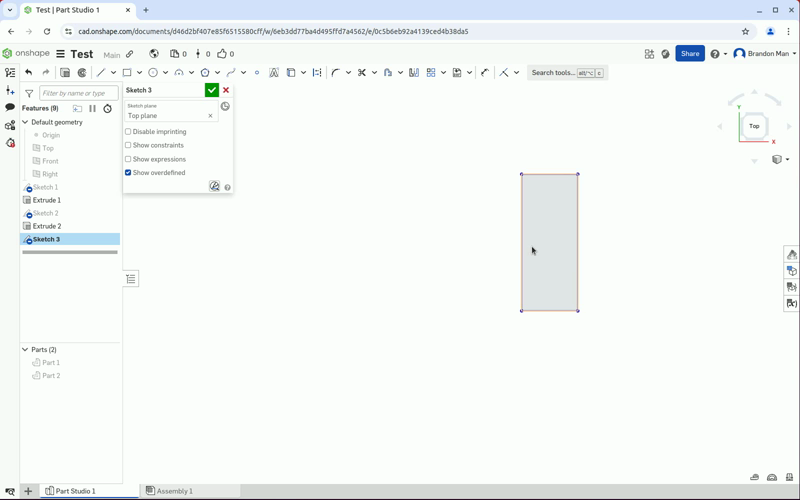
scroll(6)
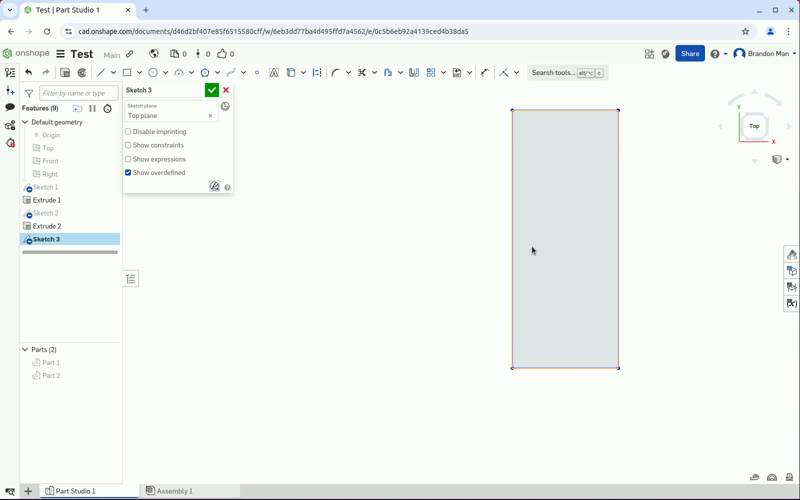
scroll(6)
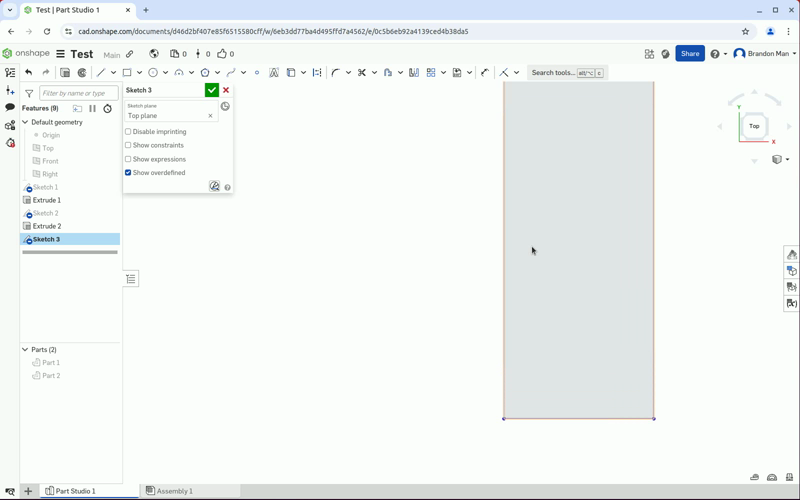
scroll(6)
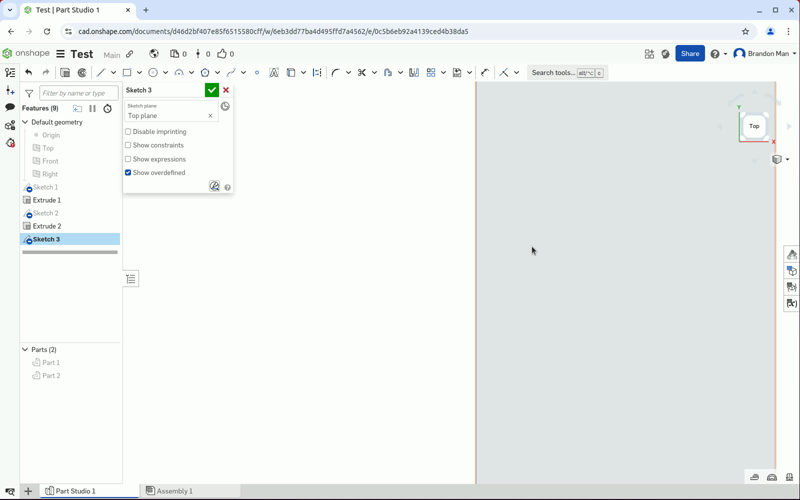
click(532, 246)
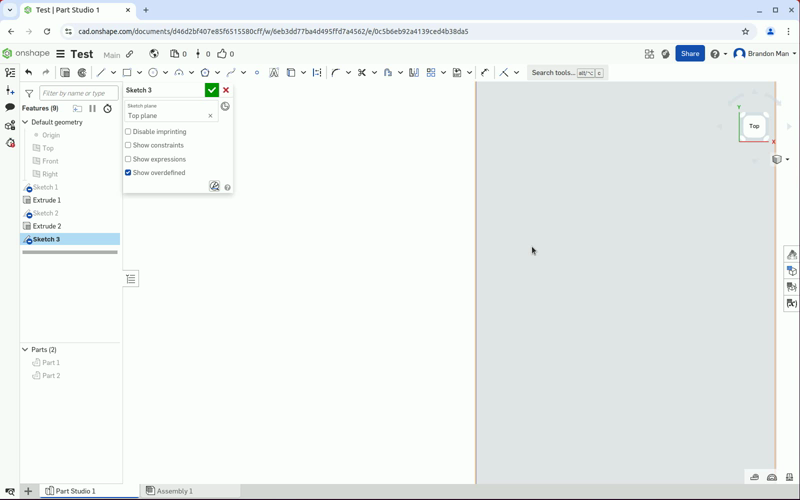
scroll(-6)
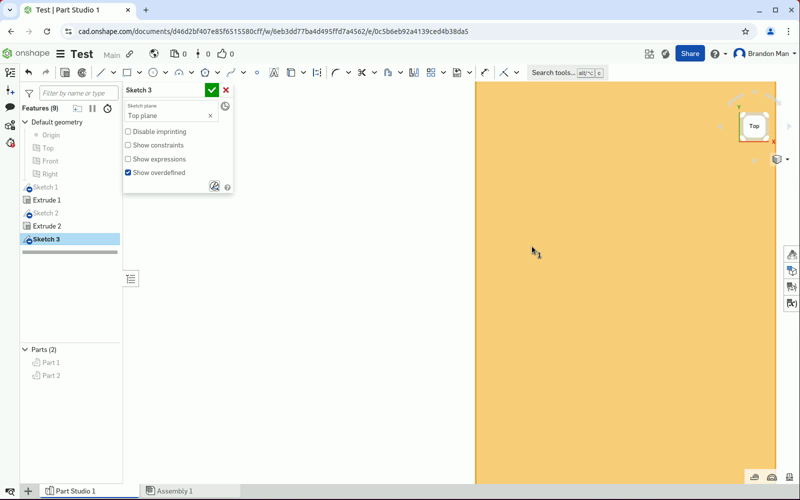
scroll(-6)
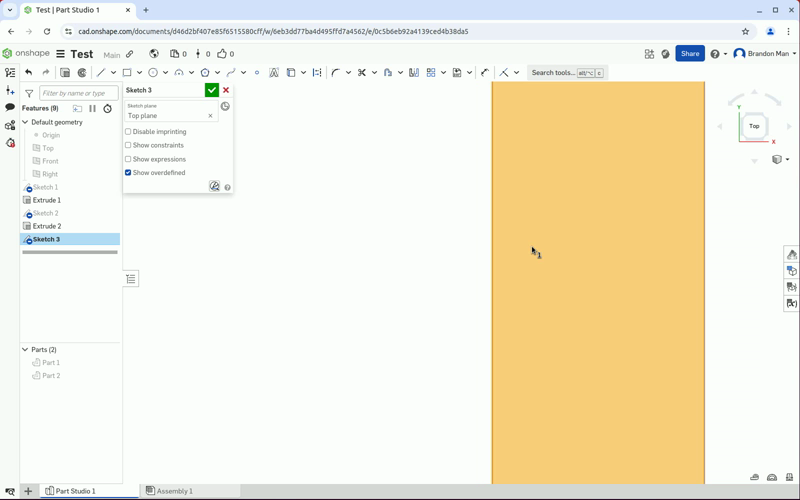
scroll(-6)
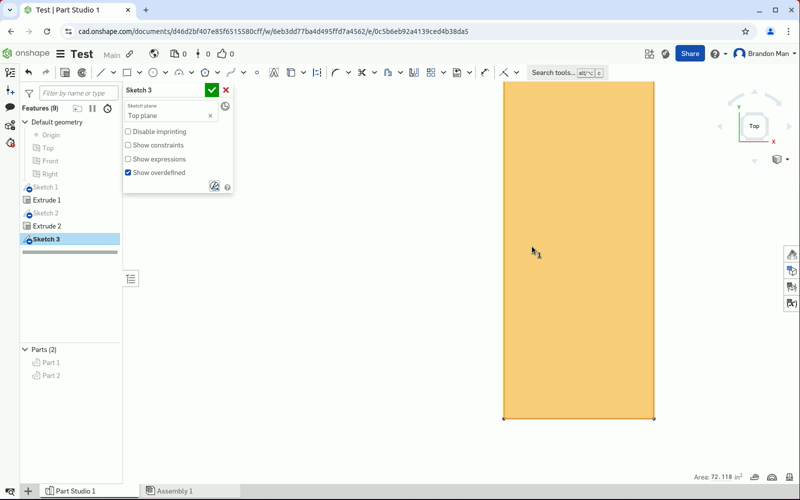
scroll(-6)
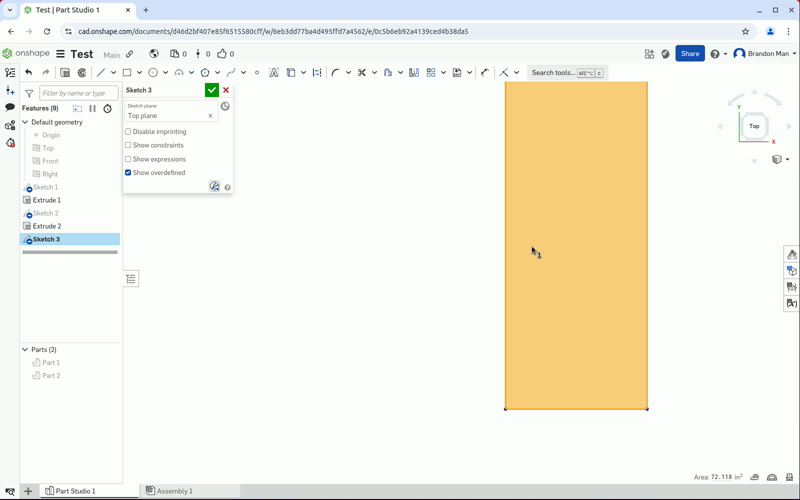
scroll(-6)
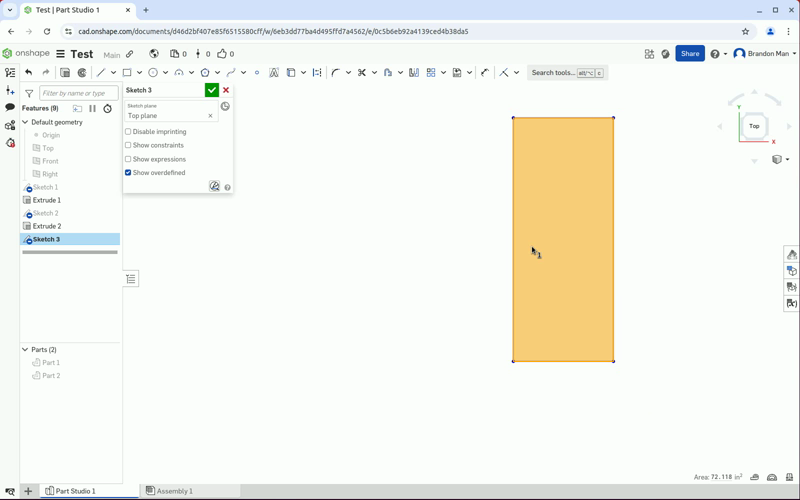
scroll(-6)
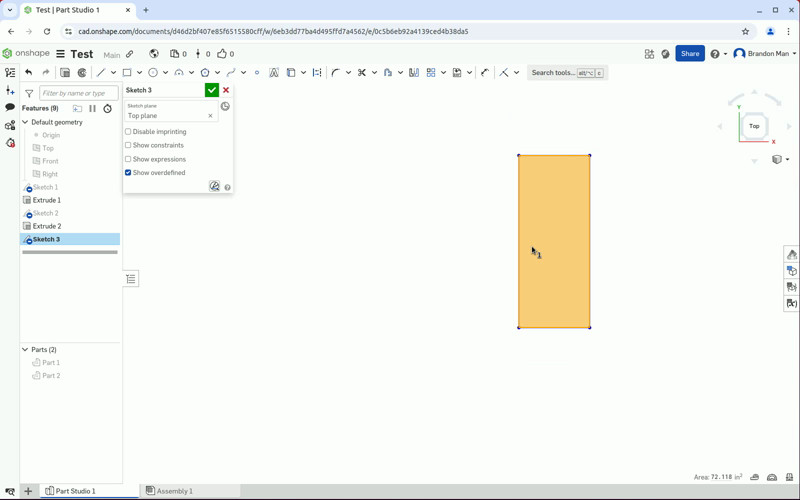
scroll(-6)
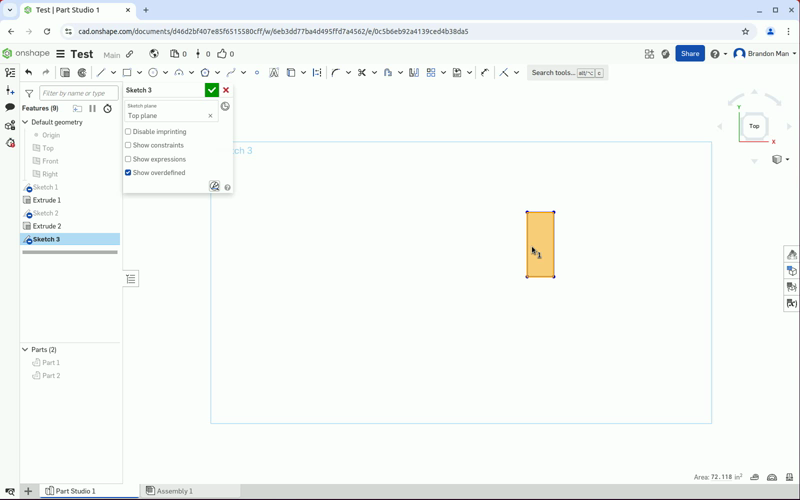
mouse_move(73, 352)
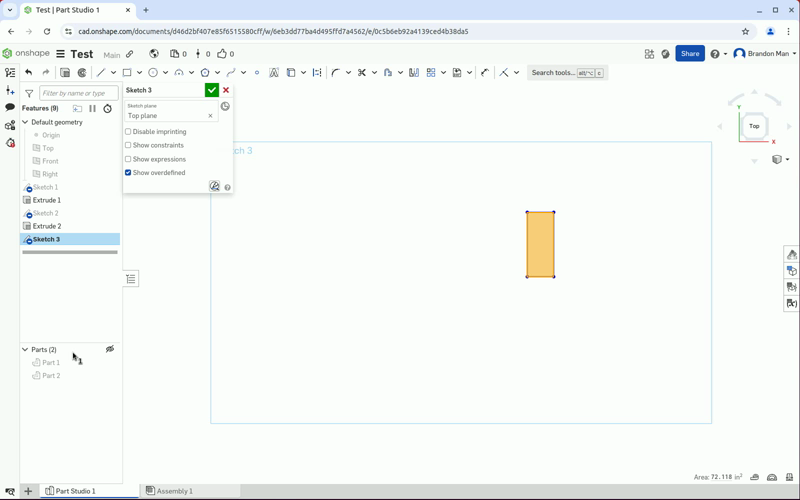
key(shift+y)
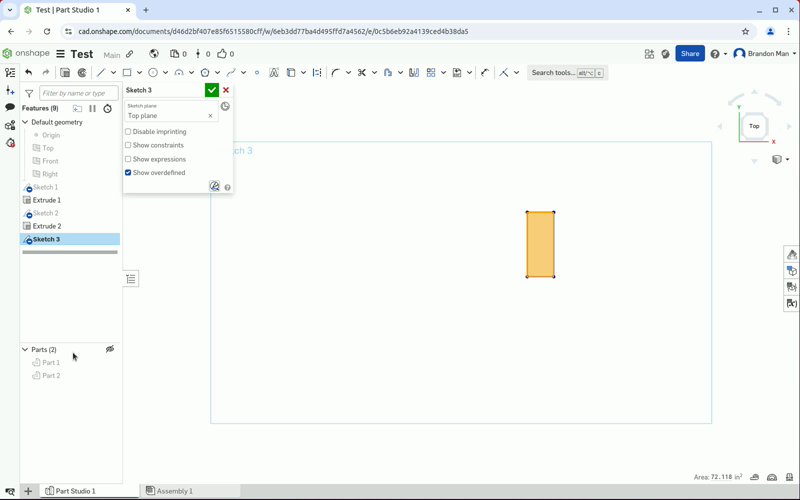
key(shift+e)
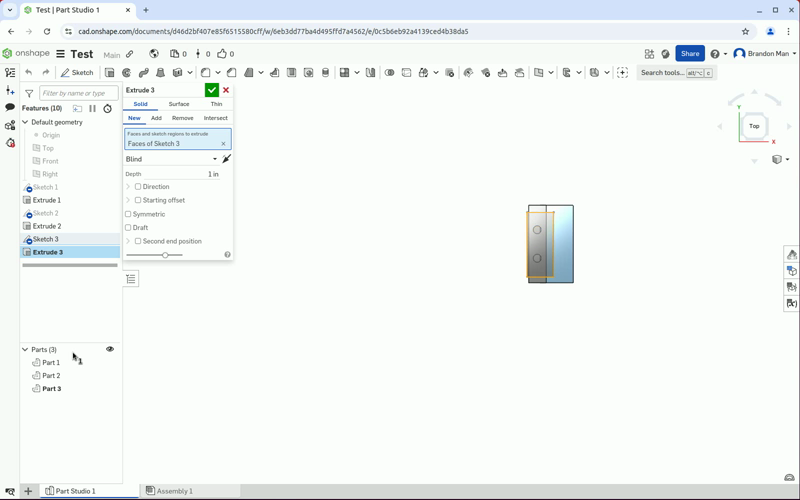
mouse_move(143, 106)
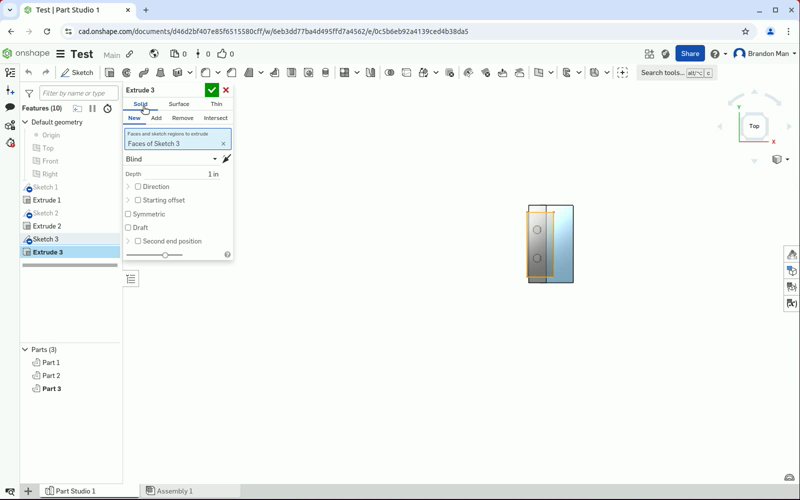
click(143, 106)
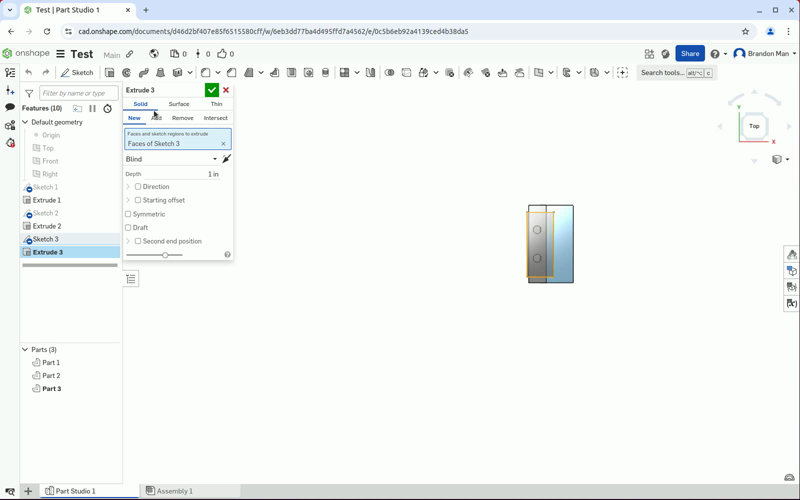
mouse_move(186, 120)
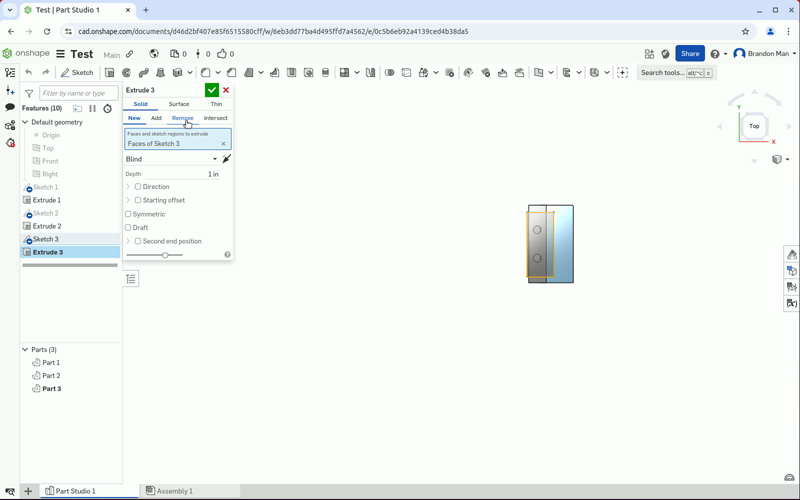
click(186, 120)
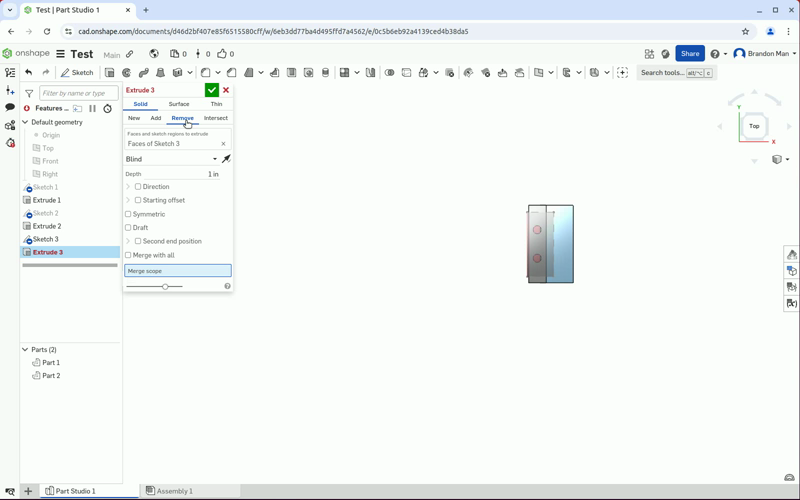
key(tab, 4)
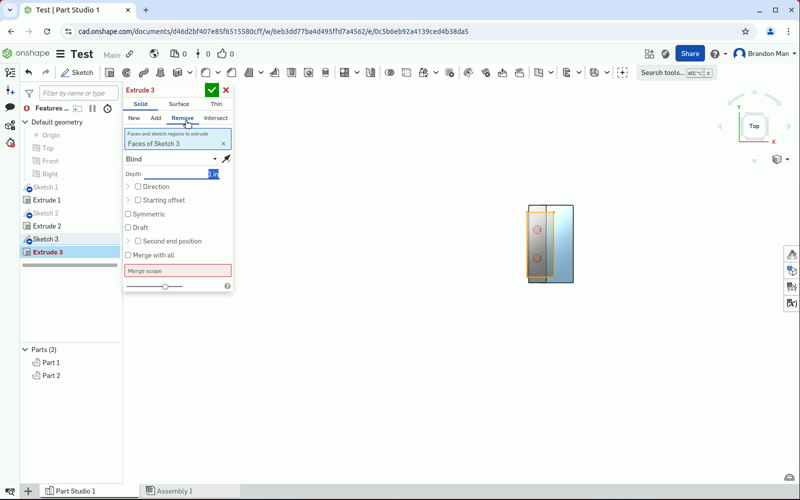
text(-1.926)
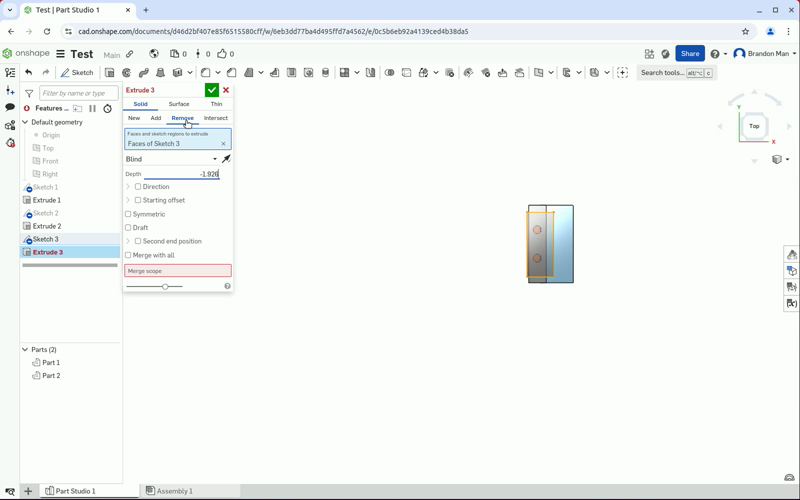
key(tab, 6)
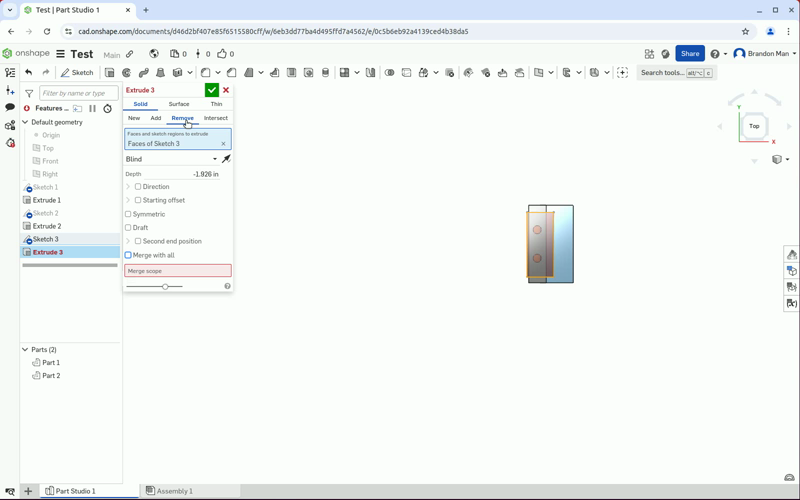
key(space)
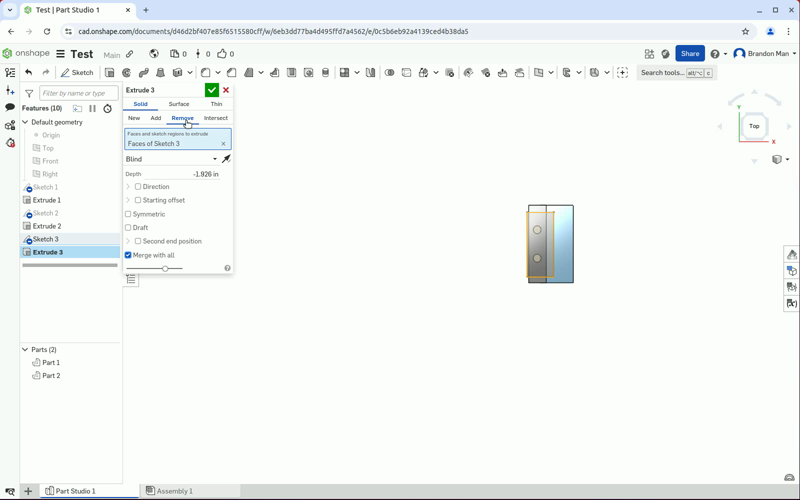
key(enter)
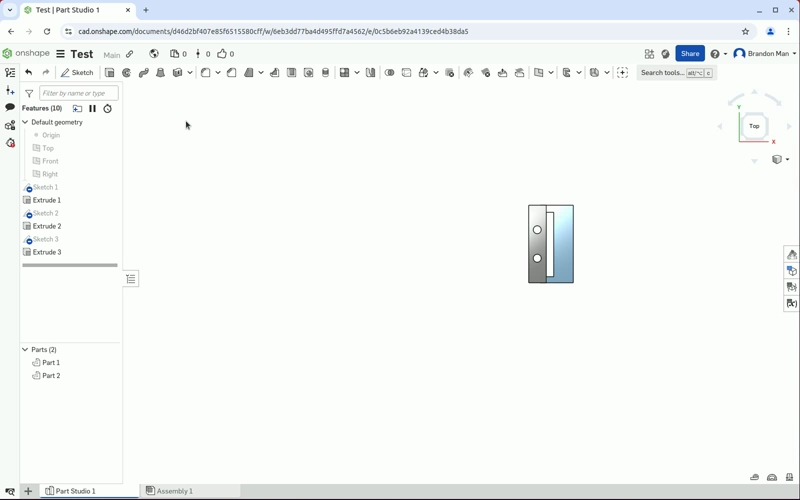
key(shift+h)
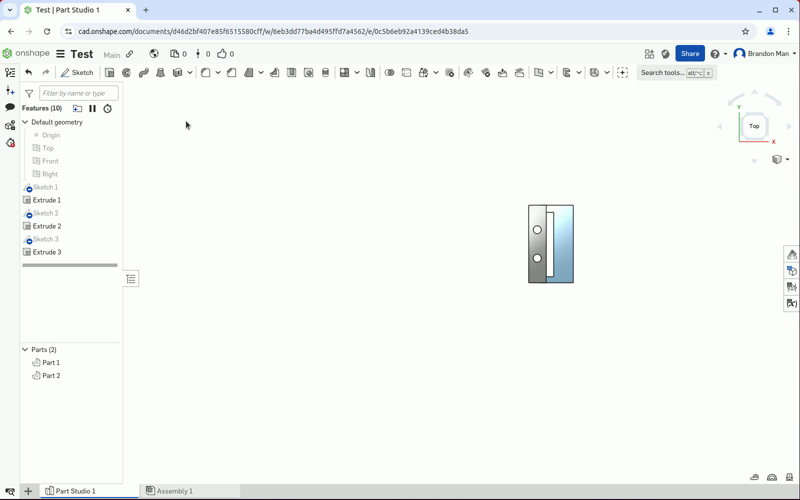
key(shift+h)
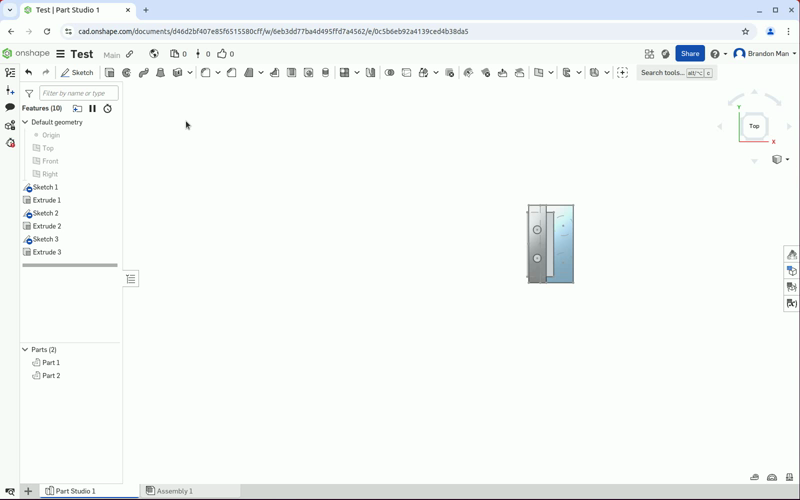
key(shift+7)
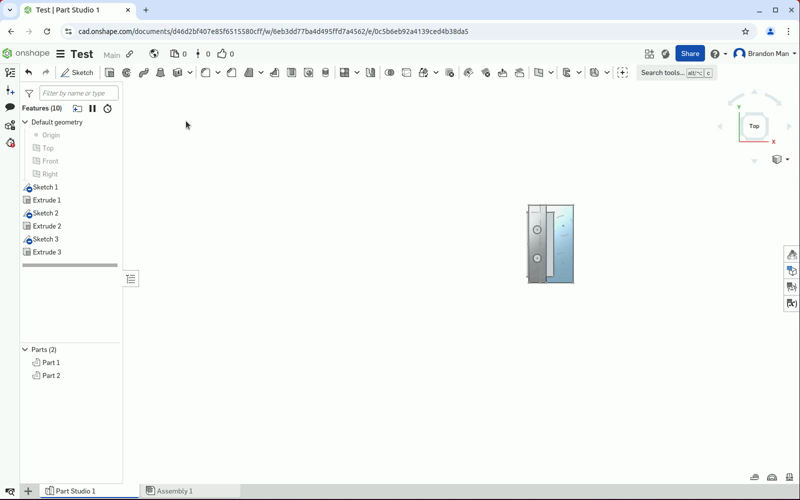
key(up, 3)
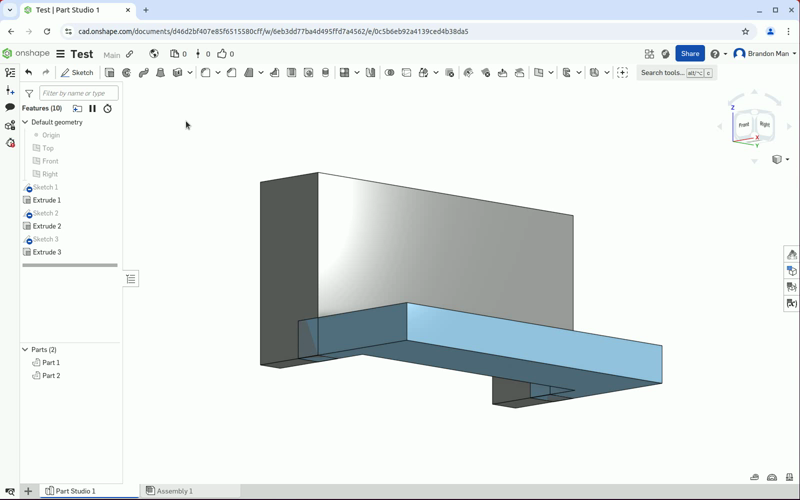
key(left, 3)
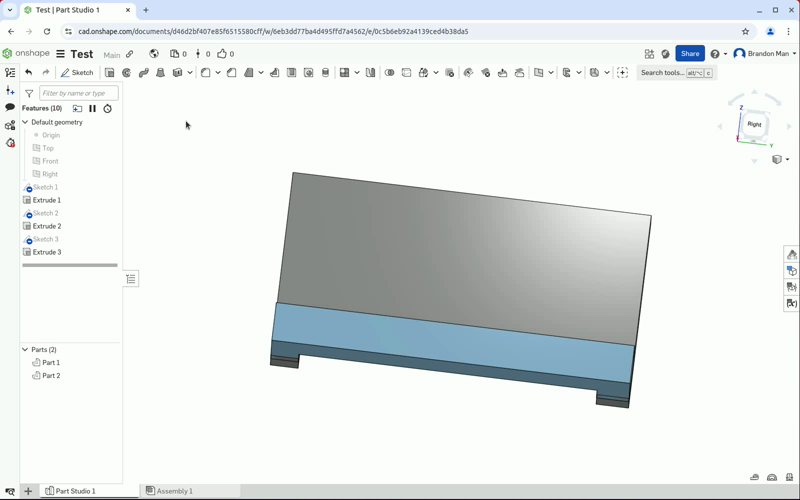
key(right, 3)
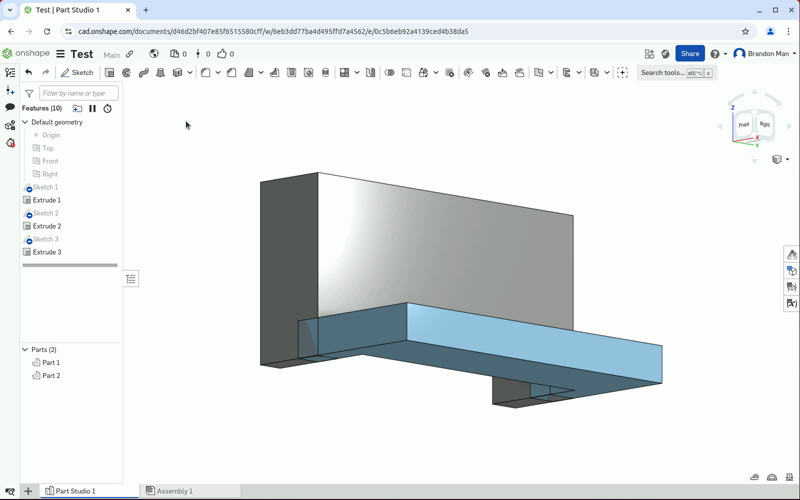
key(down, 3)
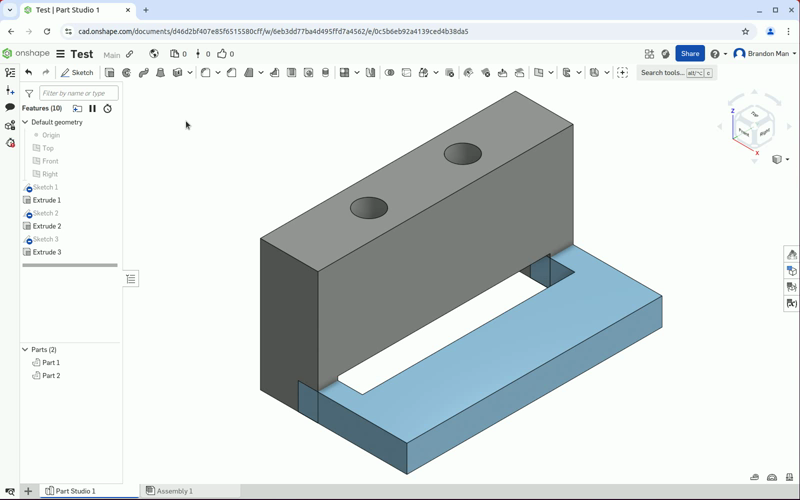
mouse_move(73, 189)
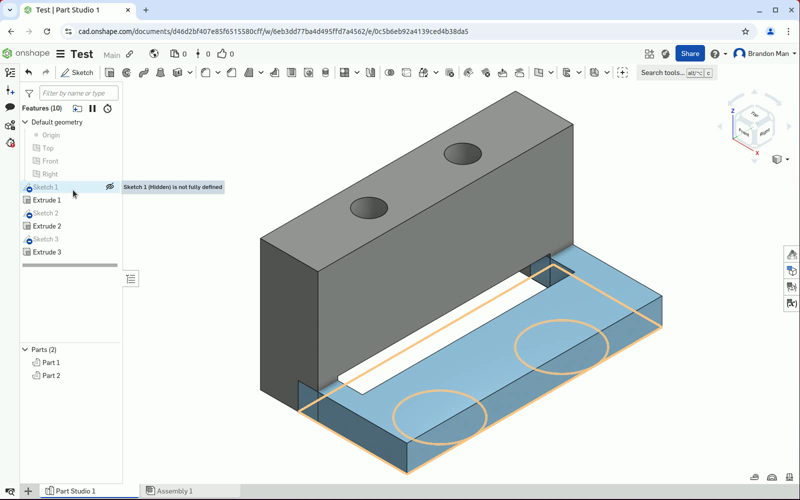
click(73, 189)